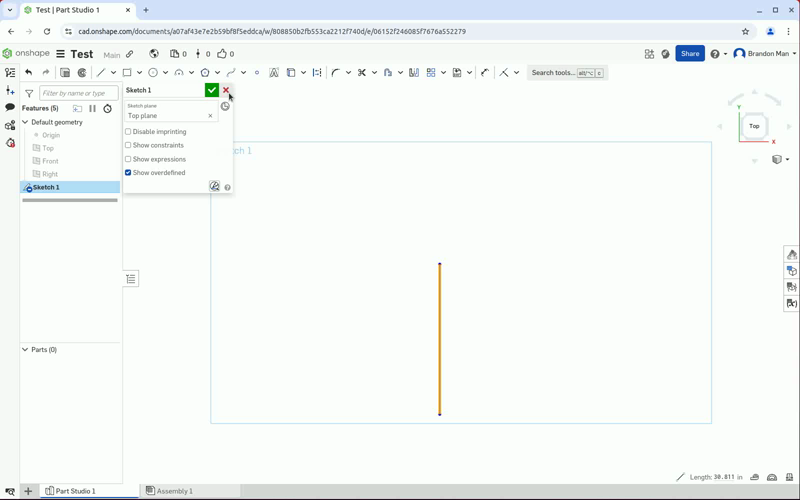
key(shift+h)
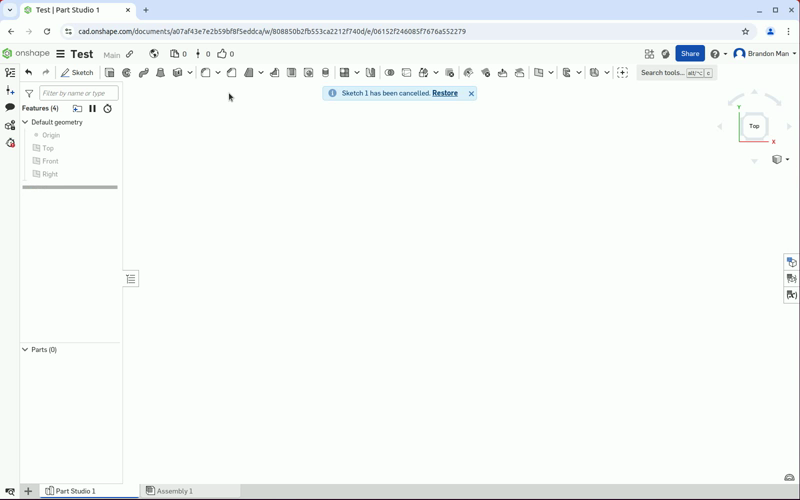
mouse_move(73, 352)
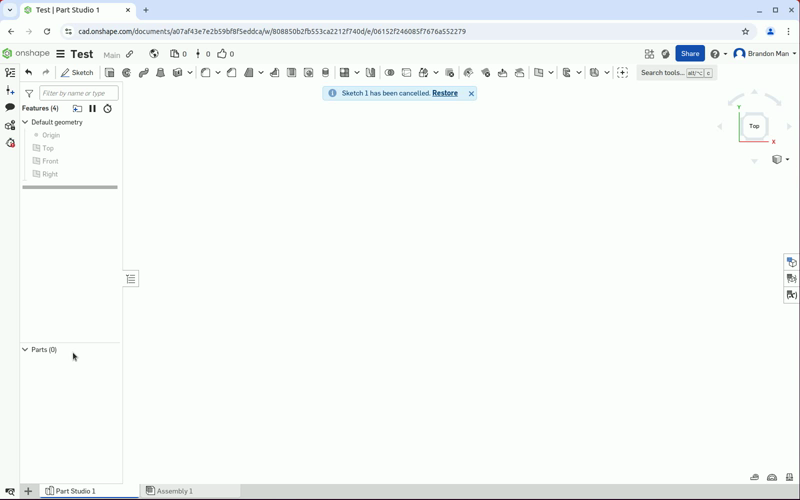
key(y)
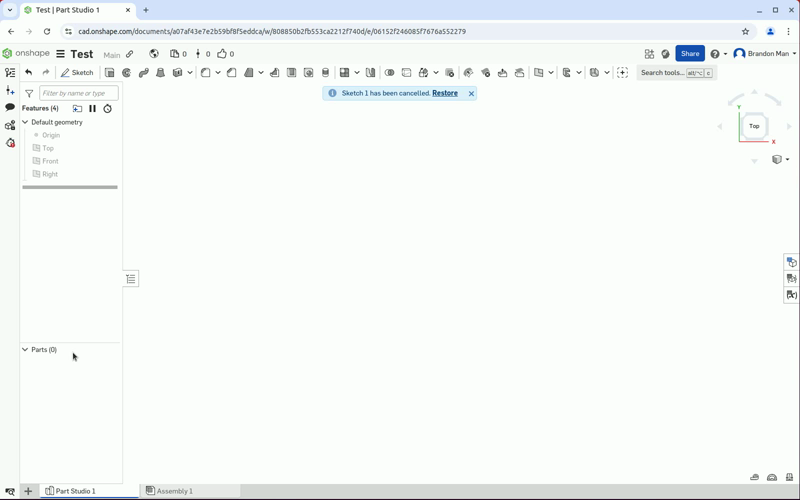
key(shift+p)
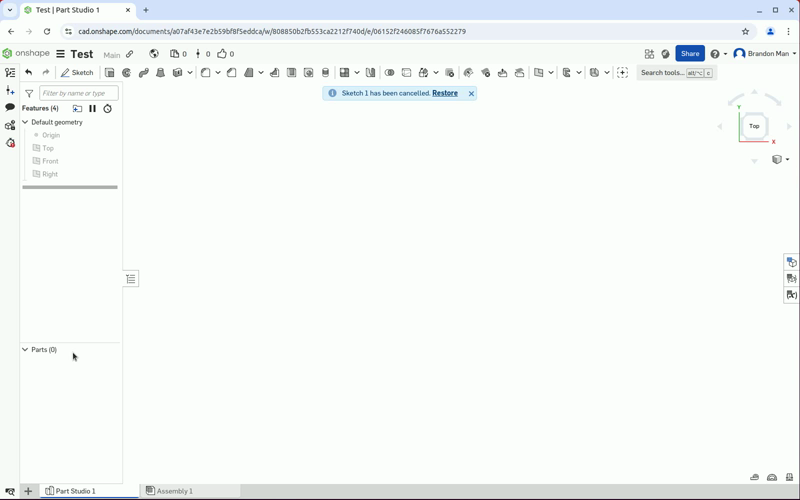
key(space)
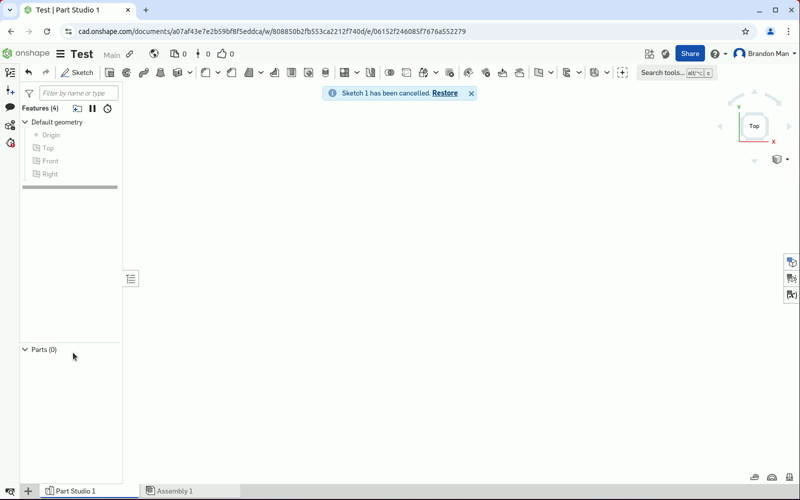
key_down(shift)
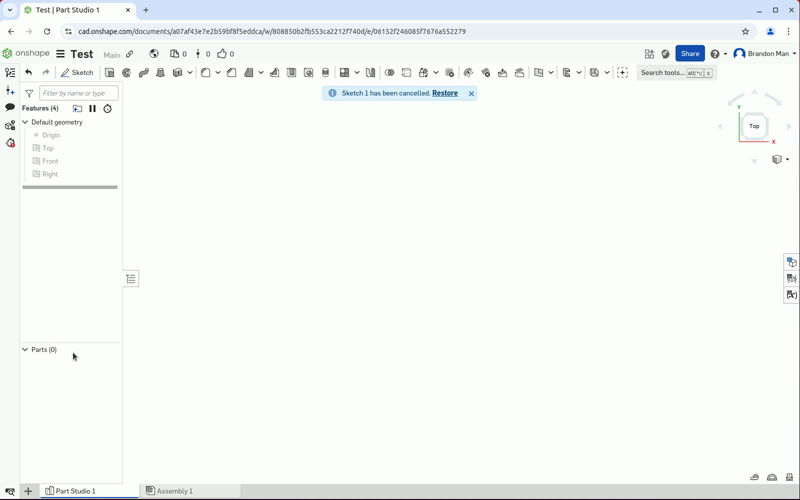
key(up)
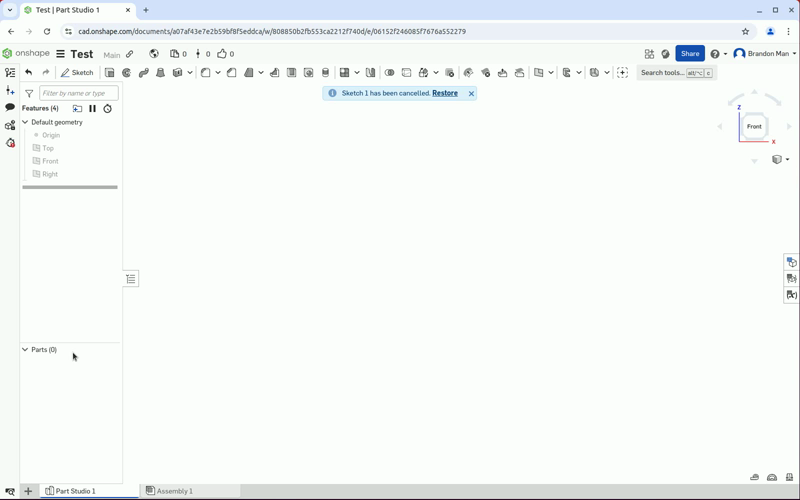
key_up(shift)
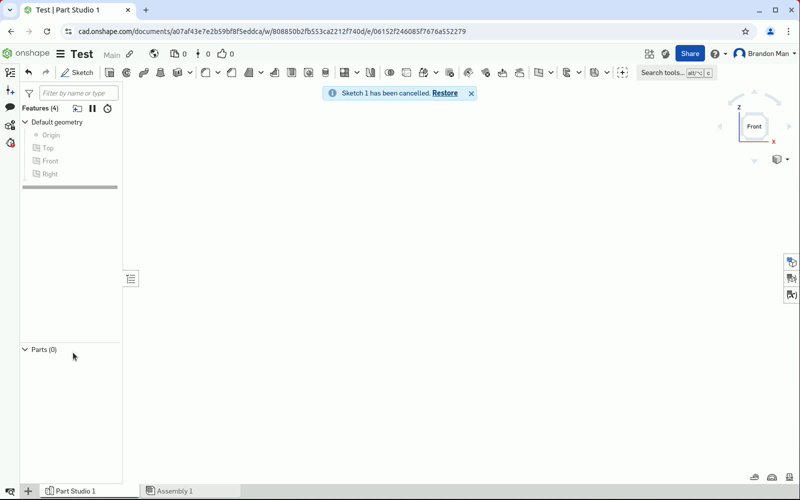
mouse_move(73, 352)
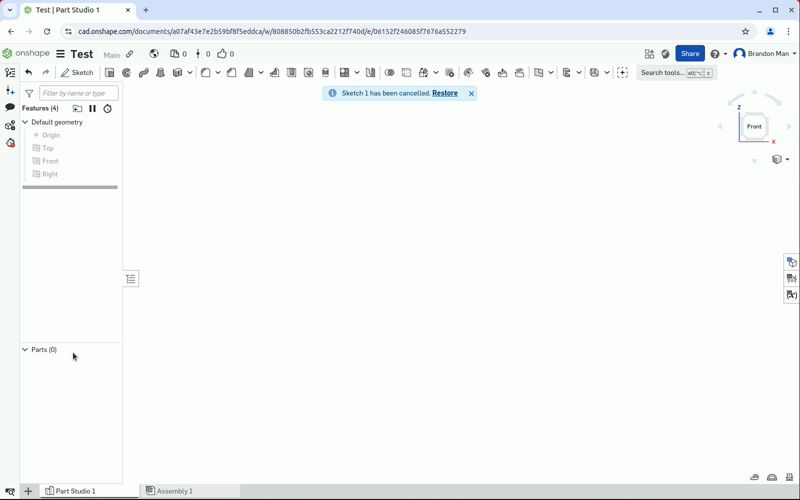
key(shift+y)
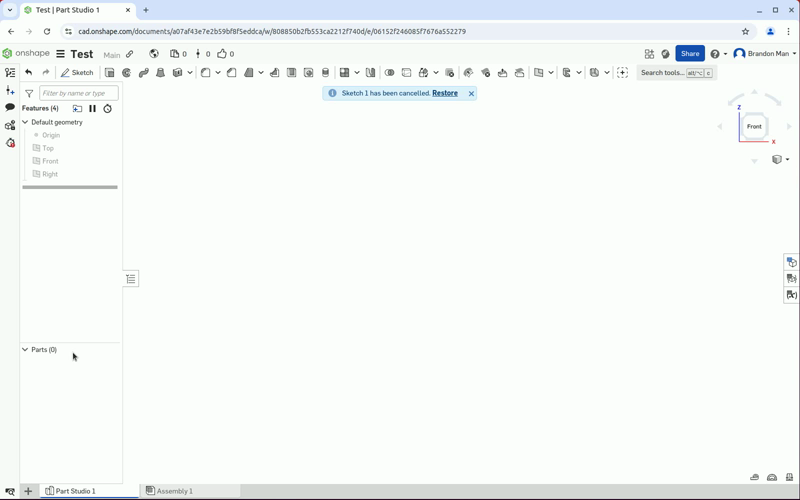
key(shift+s)
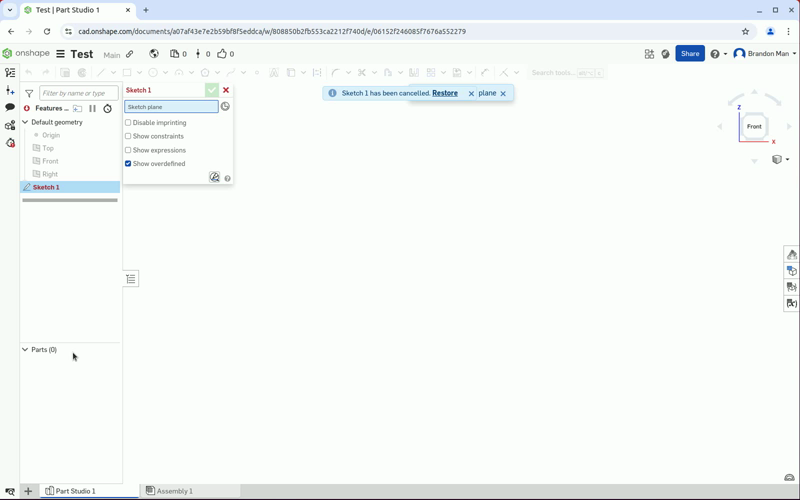
mouse_move(73, 163)
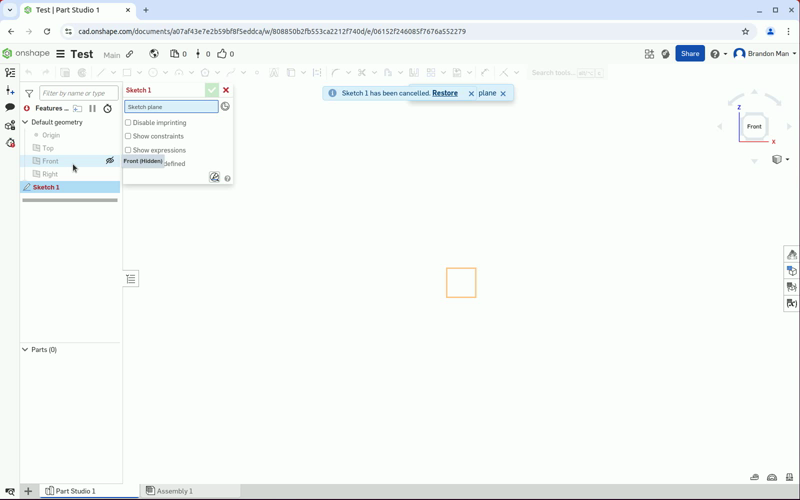
click(73, 163)
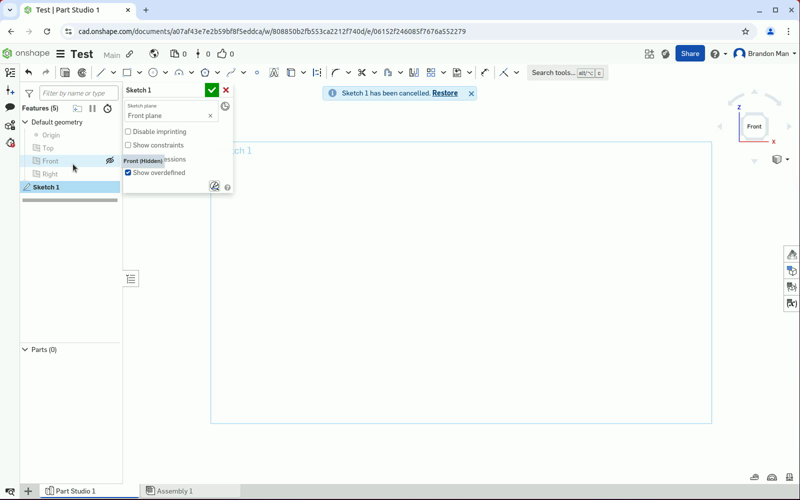
mouse_move(73, 352)
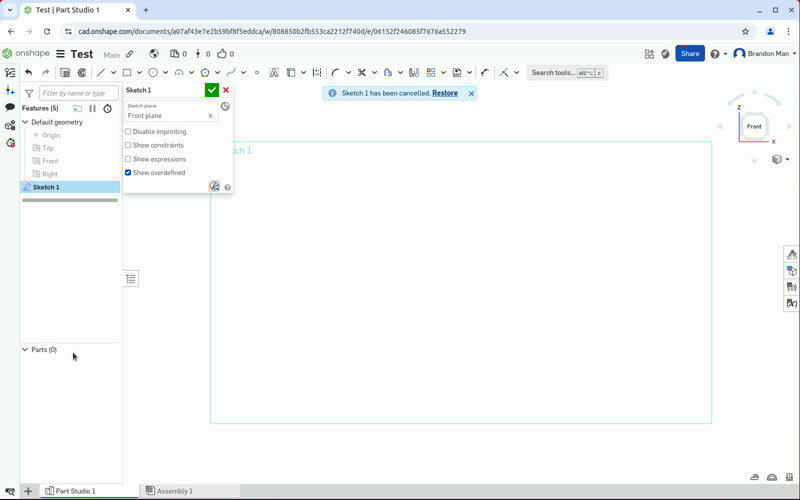
key(y)
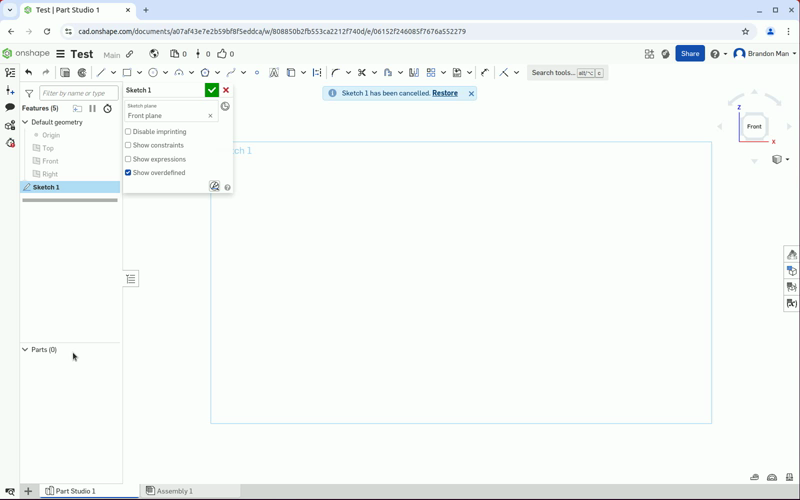
key(l)
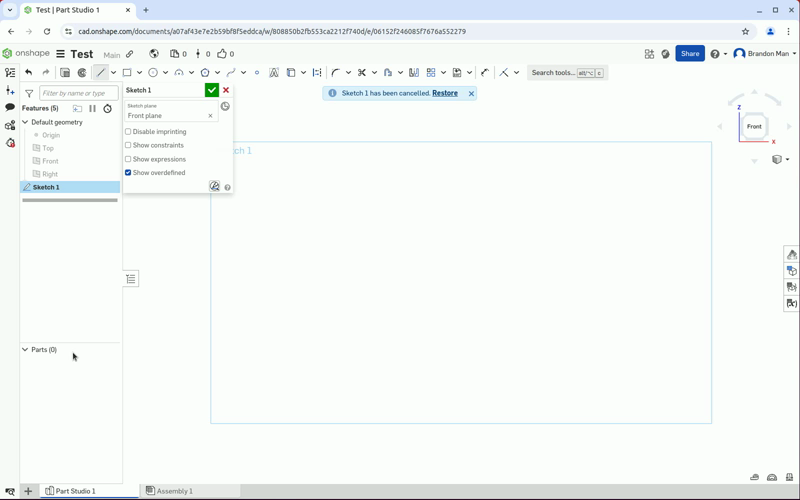
key_down(shift)
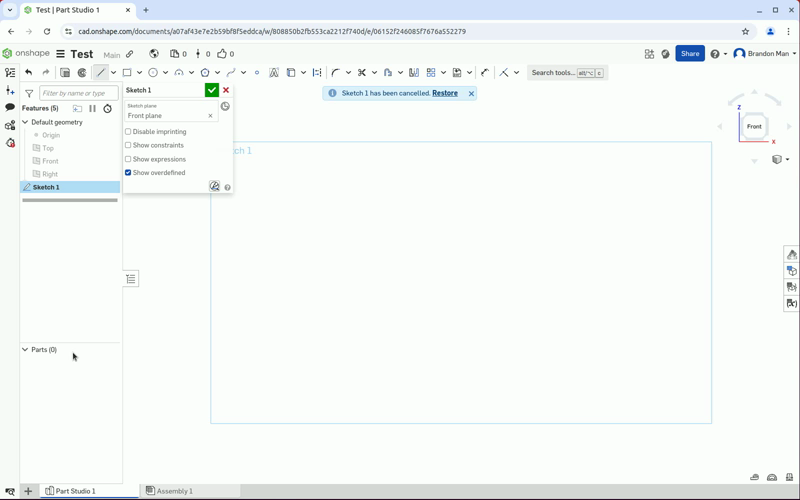
mouse_move(479, 215)
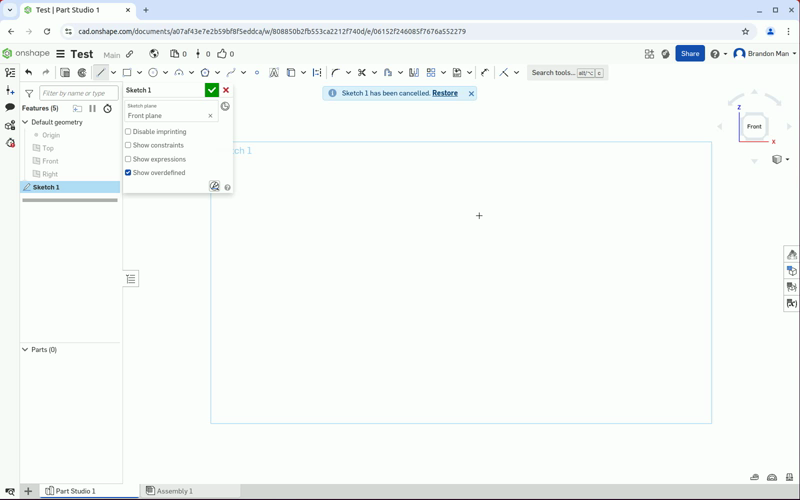
click(479, 215)
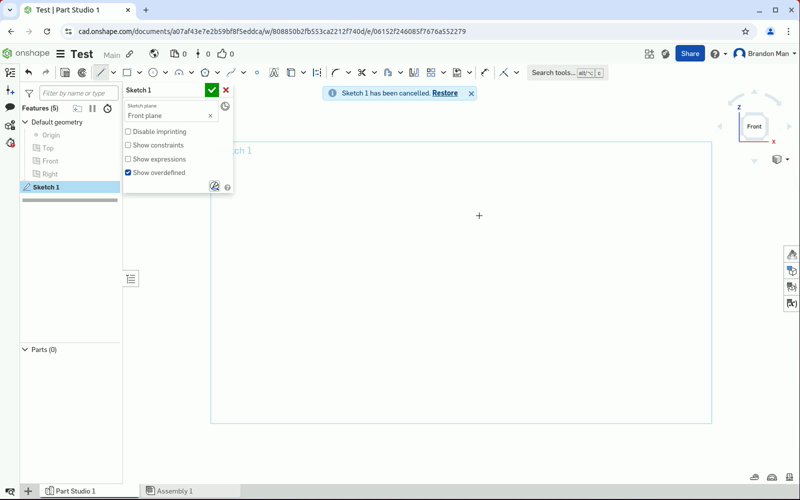
key_up(shift)
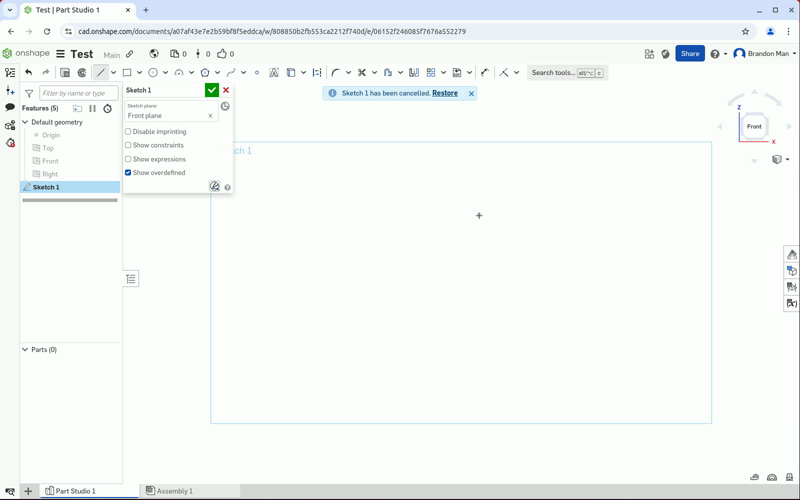
key_down(shift)
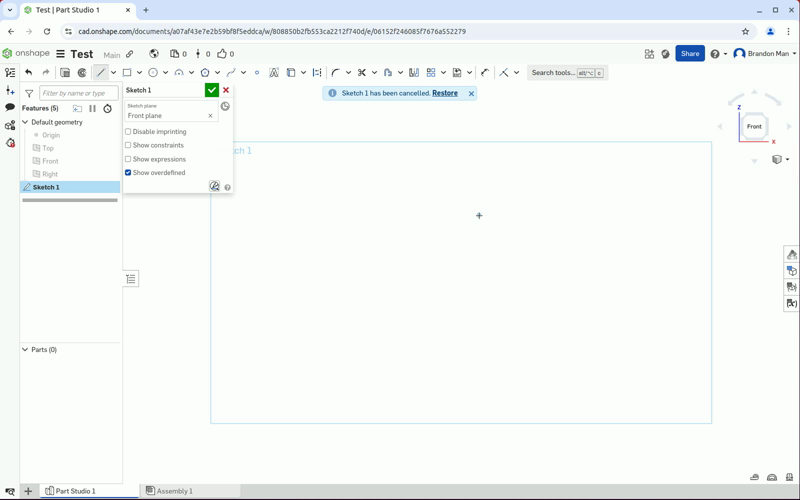
mouse_move(509, 215)
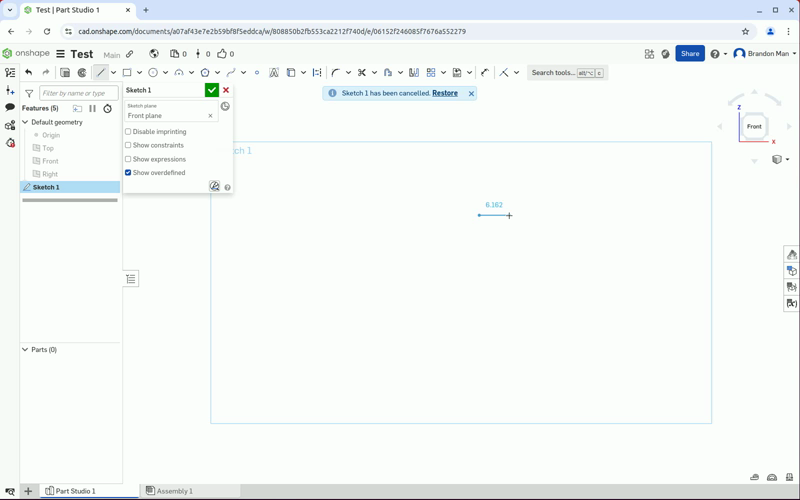
mouse_move(524, 215)
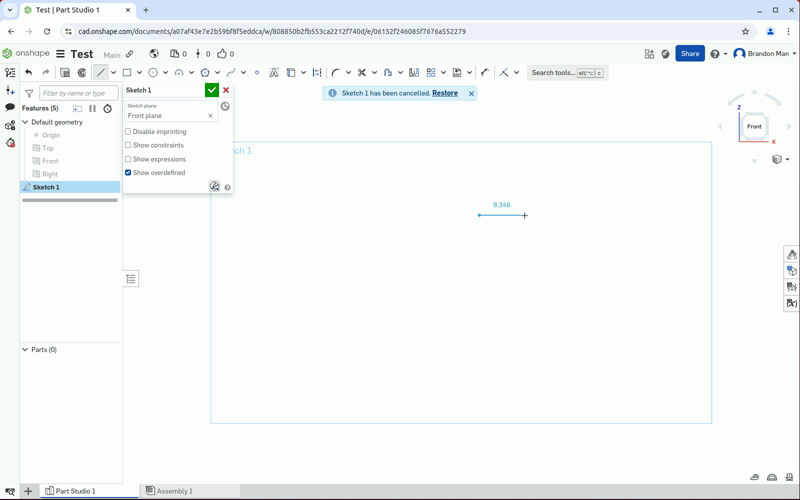
click(524, 215)
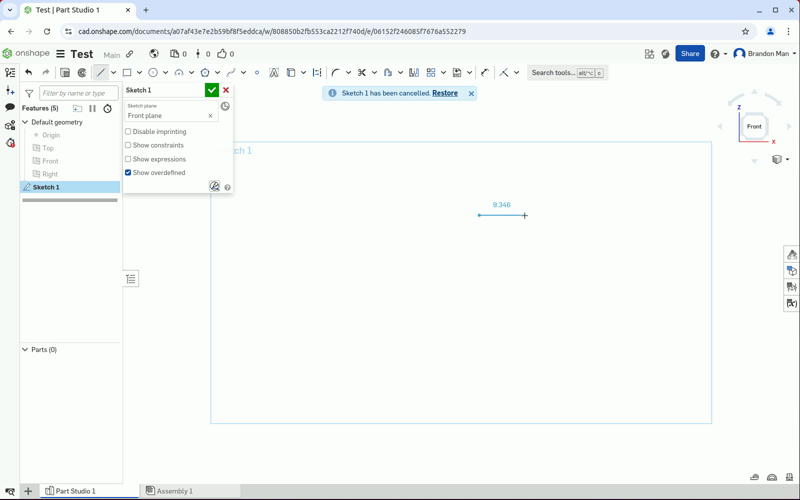
key_up(shift)
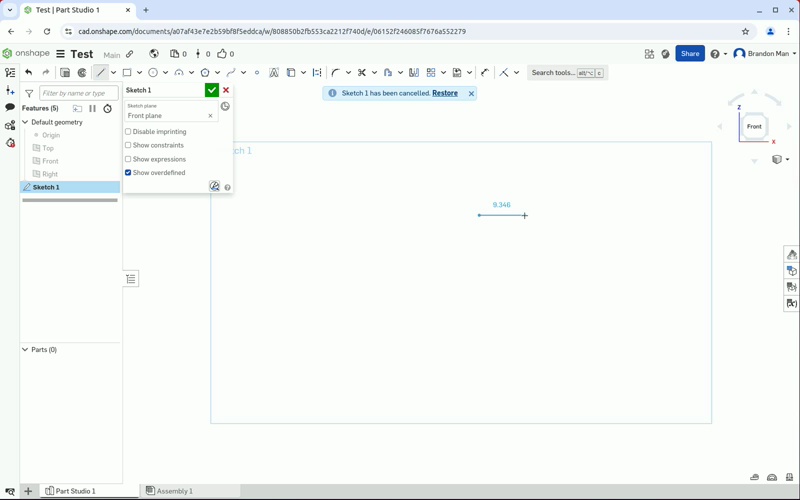
key_down(shift)
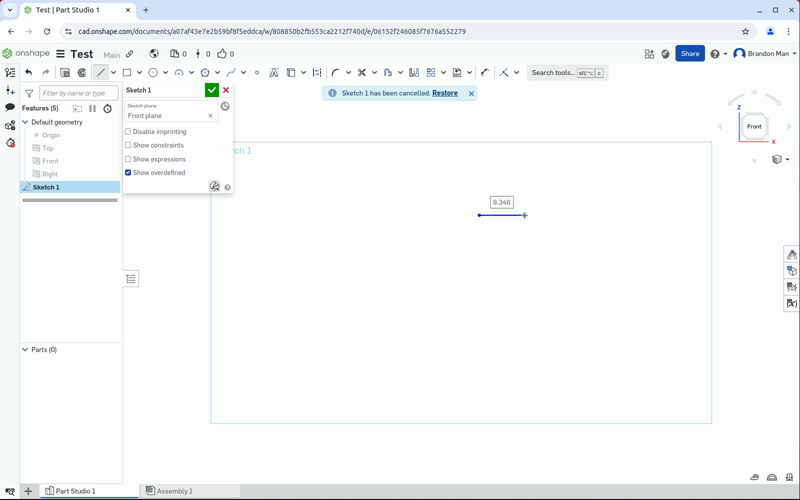
mouse_move(554, 215)
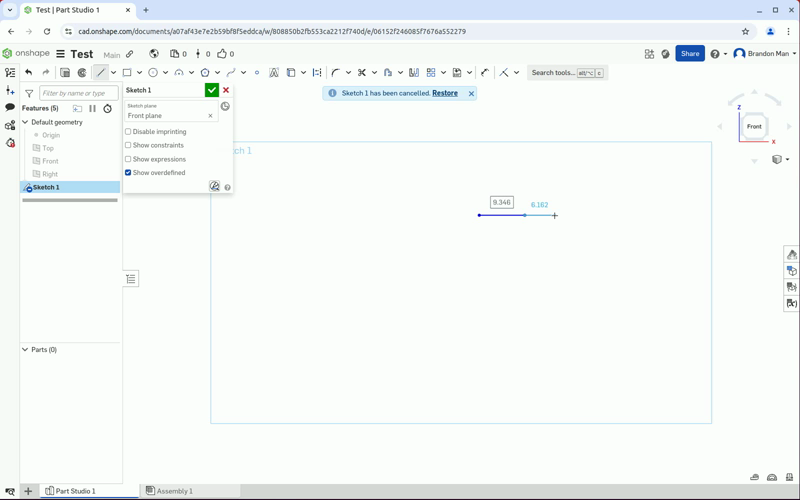
mouse_move(524, 169)
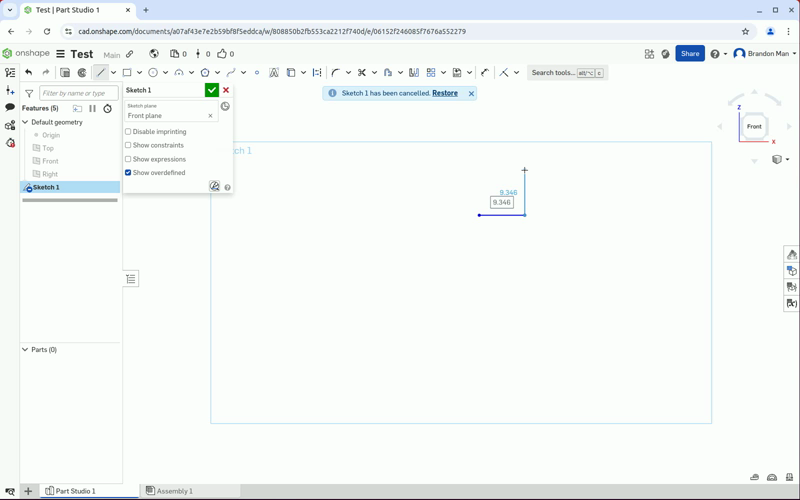
click(524, 169)
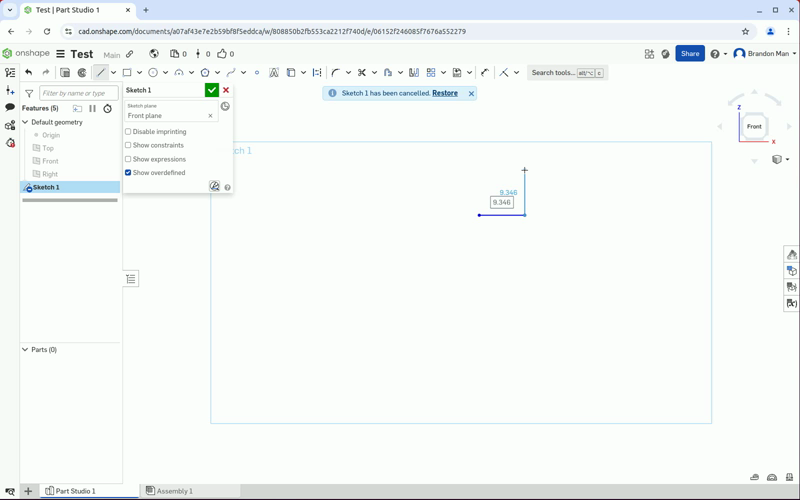
key_up(shift)
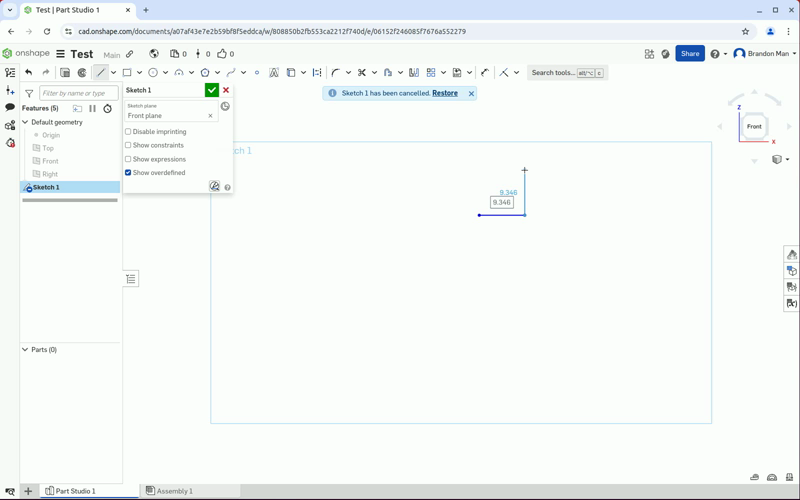
key_down(shift)
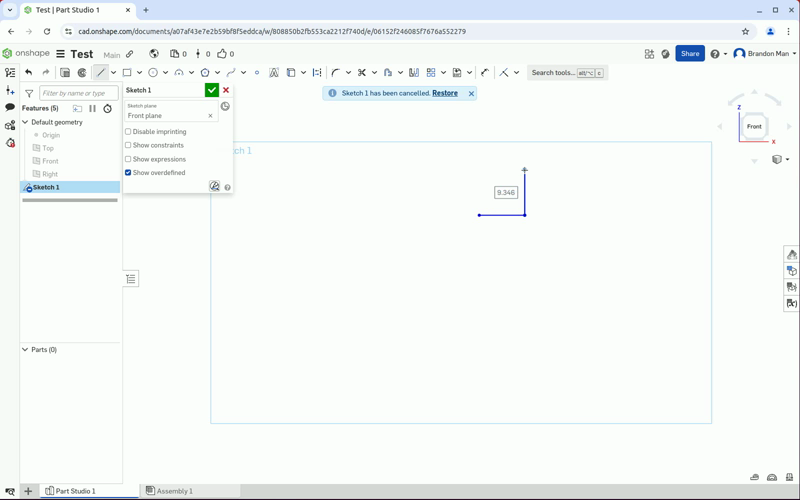
mouse_move(554, 169)
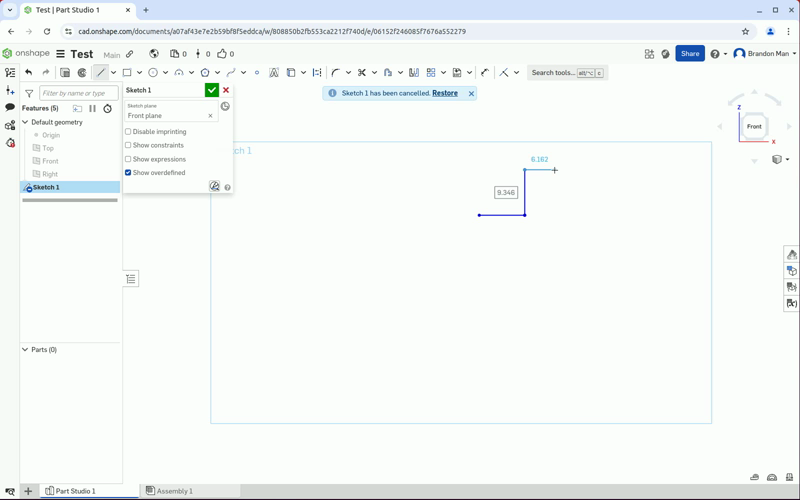
mouse_move(479, 169)
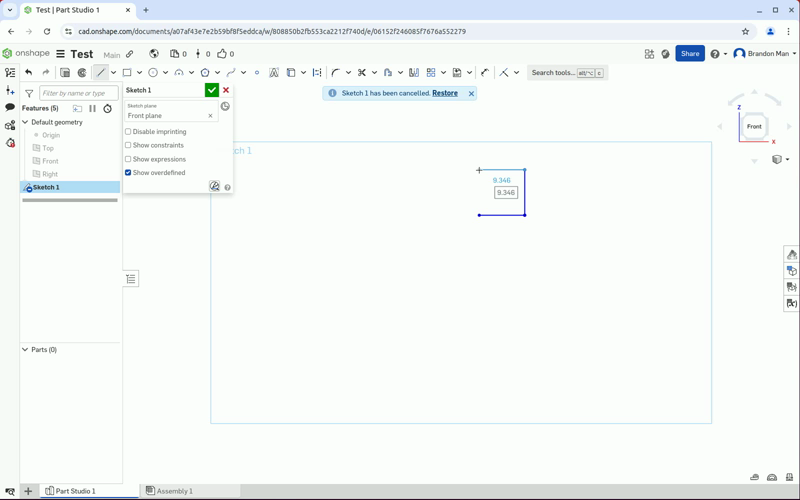
click(479, 169)
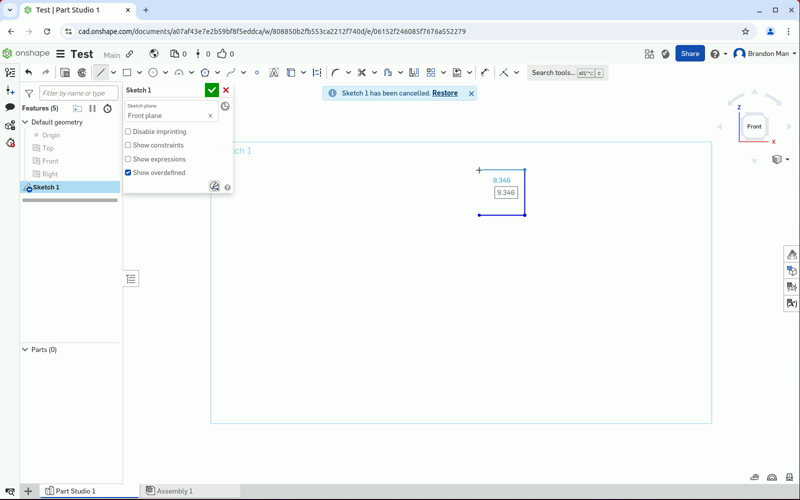
key_up(shift)
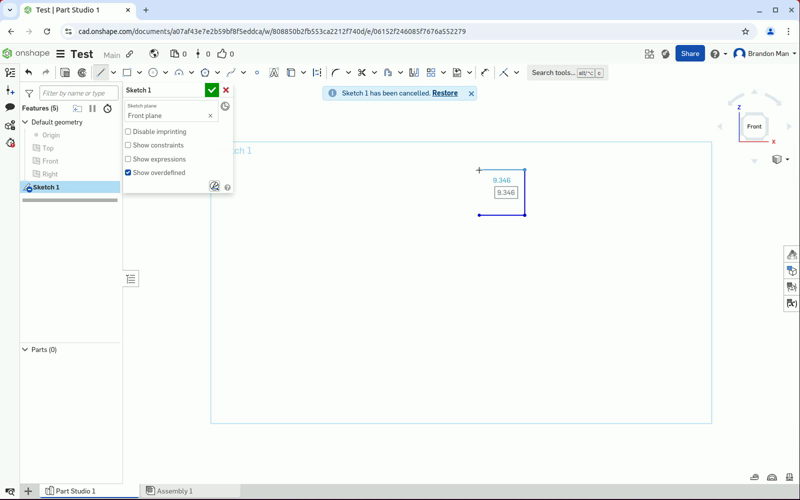
mouse_move(509, 169)
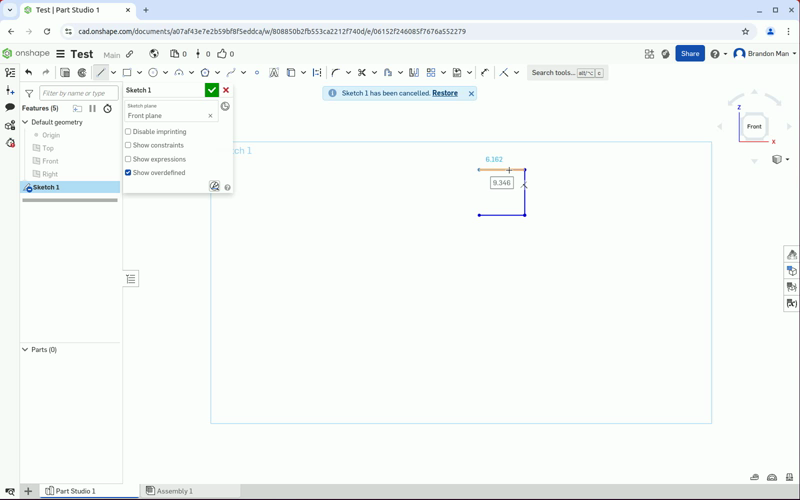
key_down(shift)
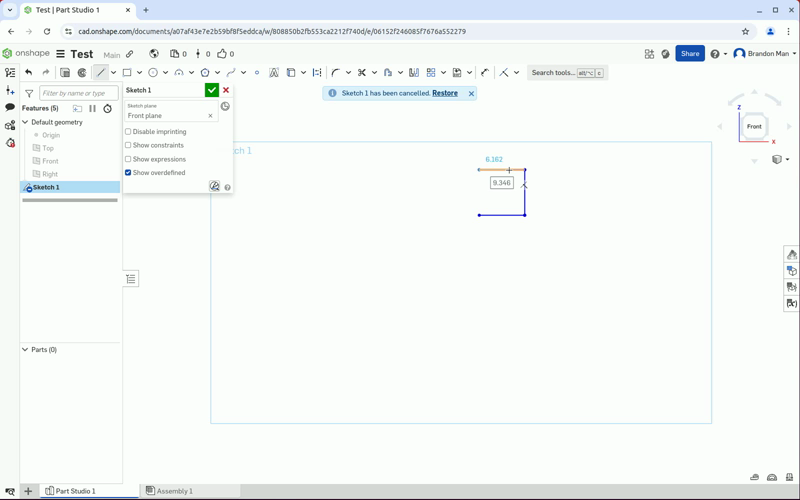
mouse_move(479, 215)
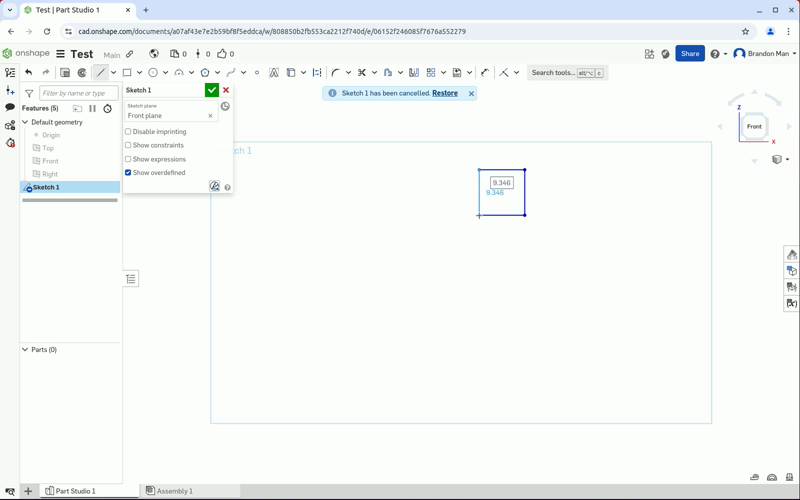
key_up(shift)
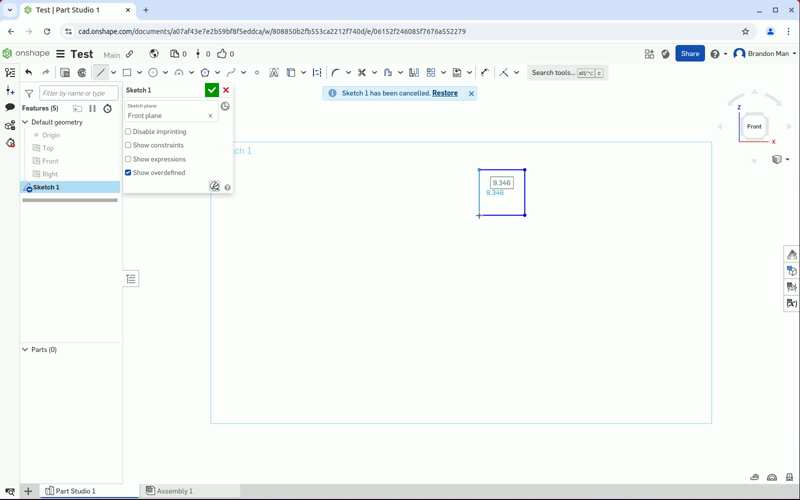
click(479, 215)
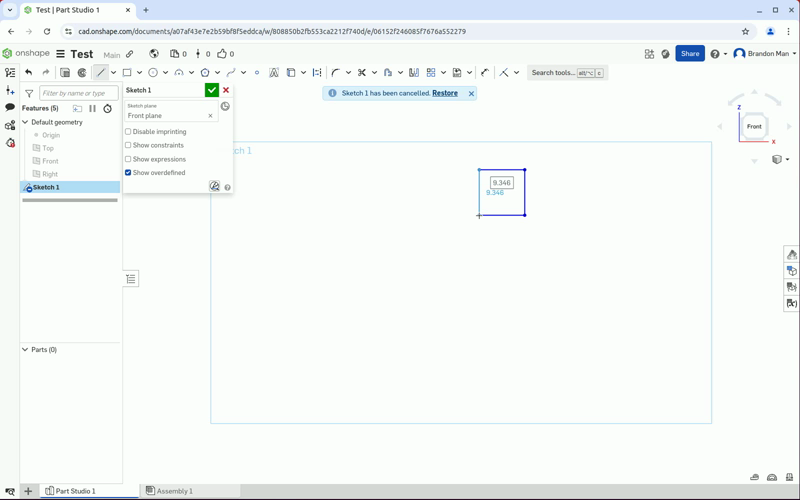
key(esc)
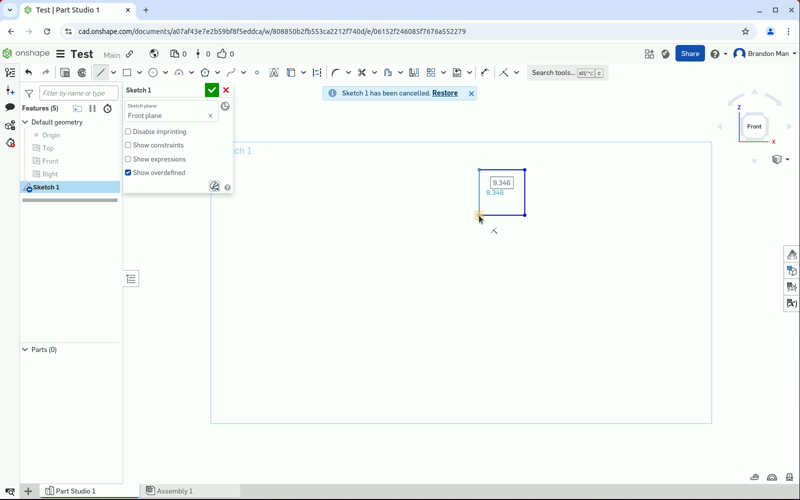
mouse_move(518, 174)
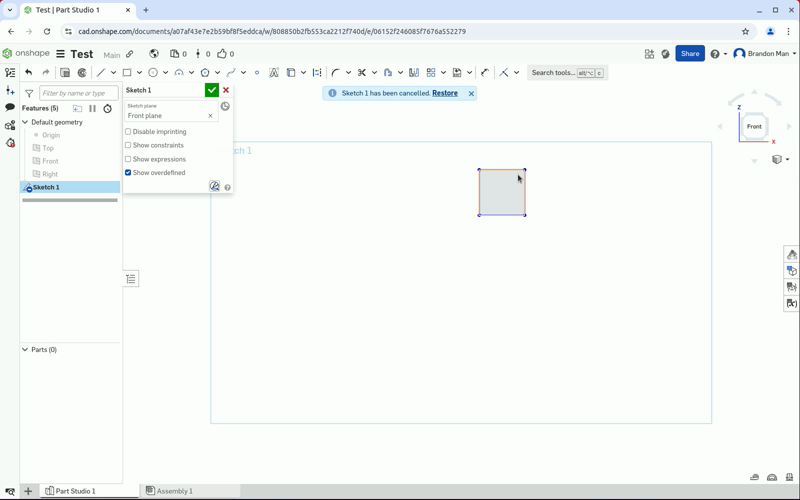
click(518, 174)
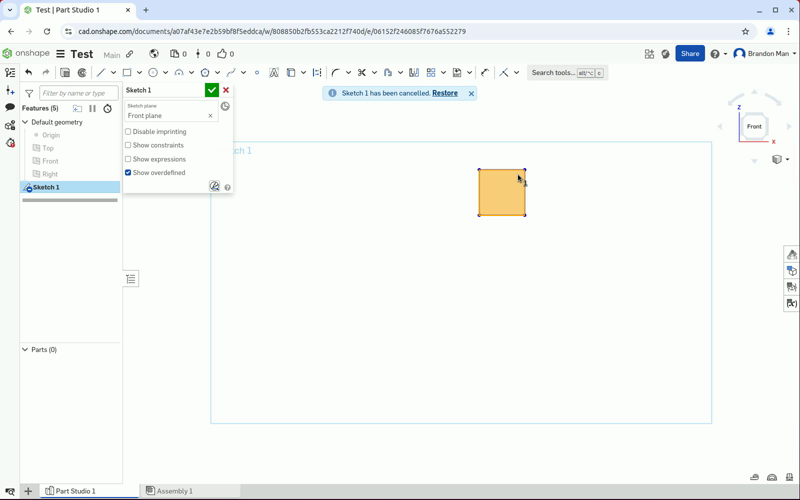
mouse_move(73, 352)
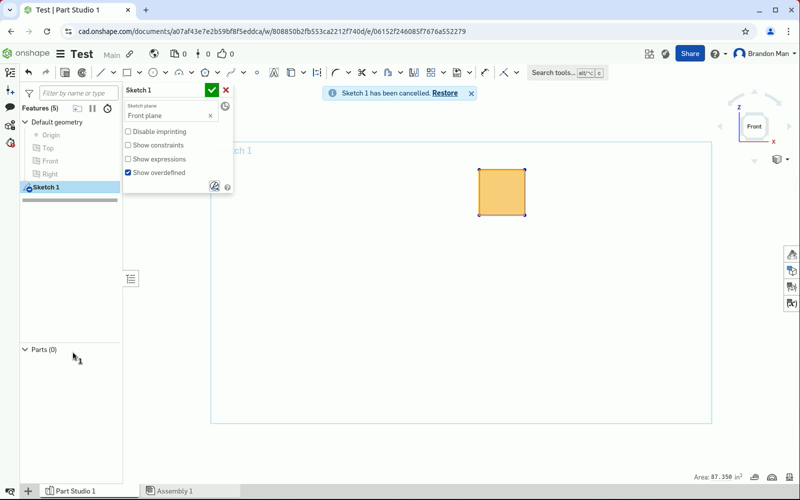
key(shift+y)
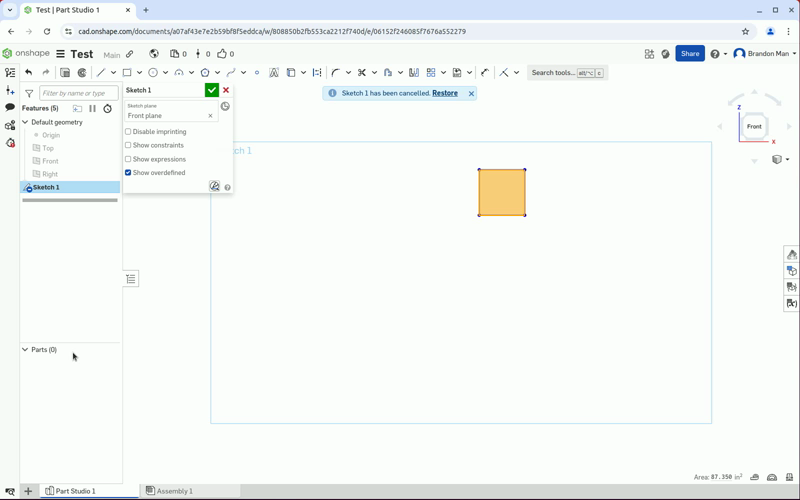
key(shift+e)
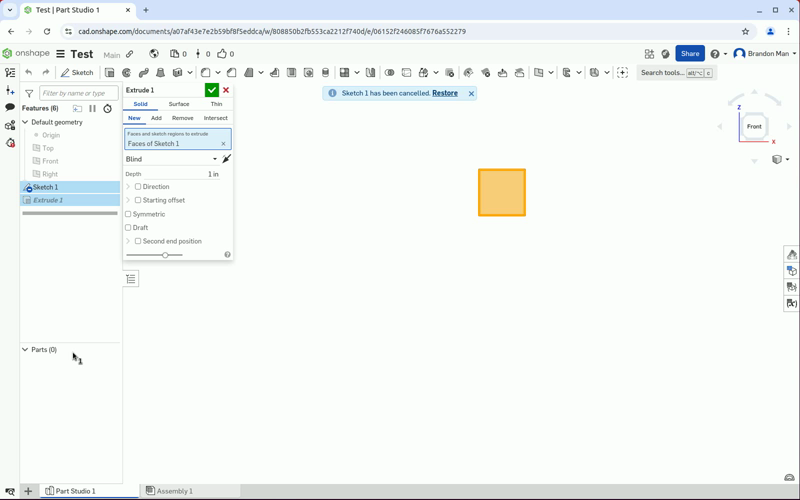
mouse_move(143, 106)
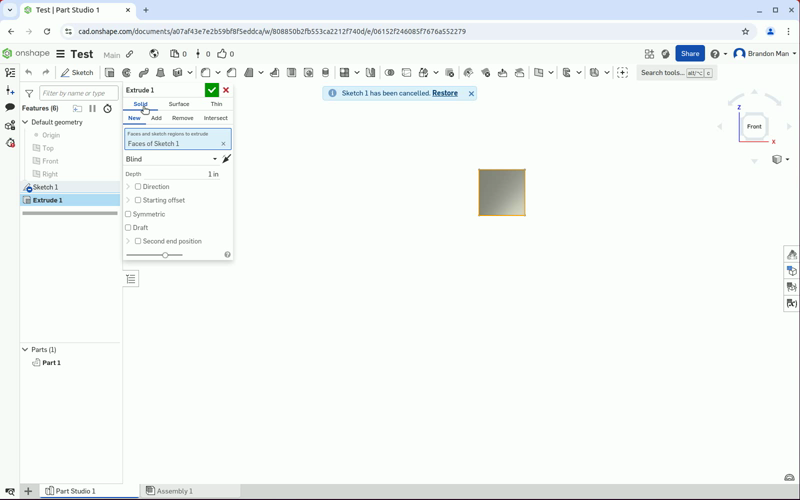
click(143, 106)
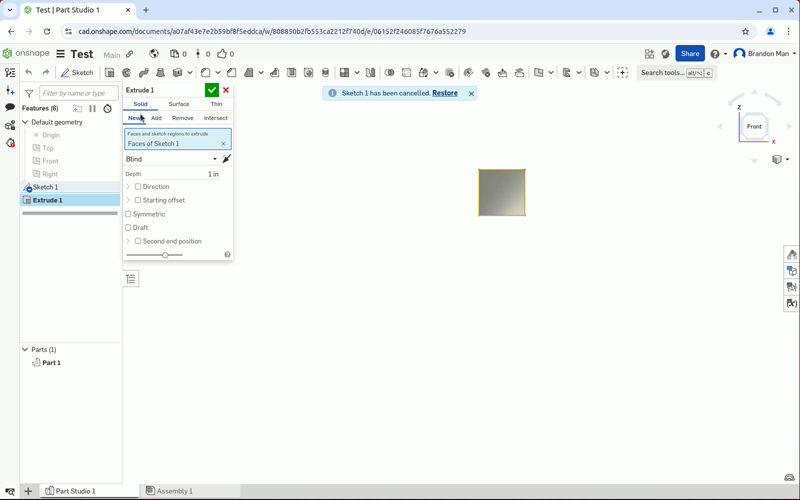
mouse_move(137, 120)
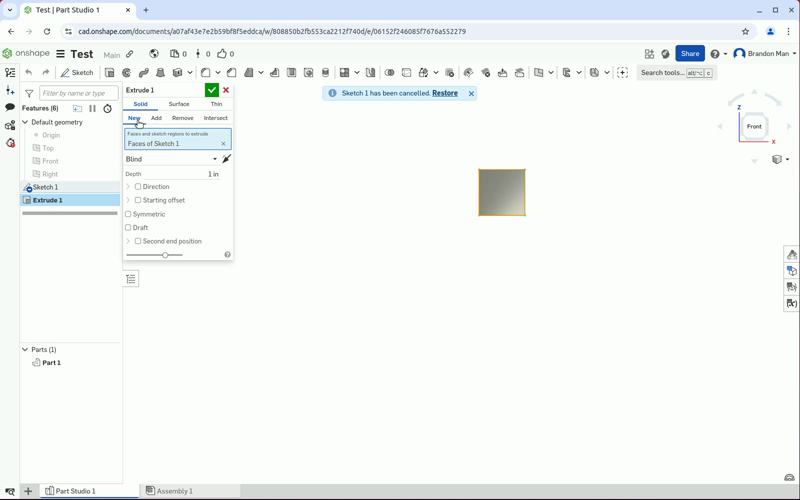
click(137, 120)
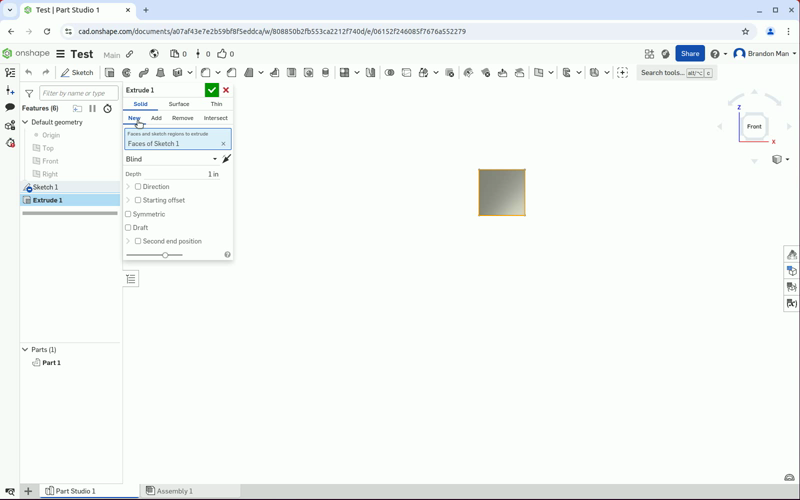
key(tab, 4)
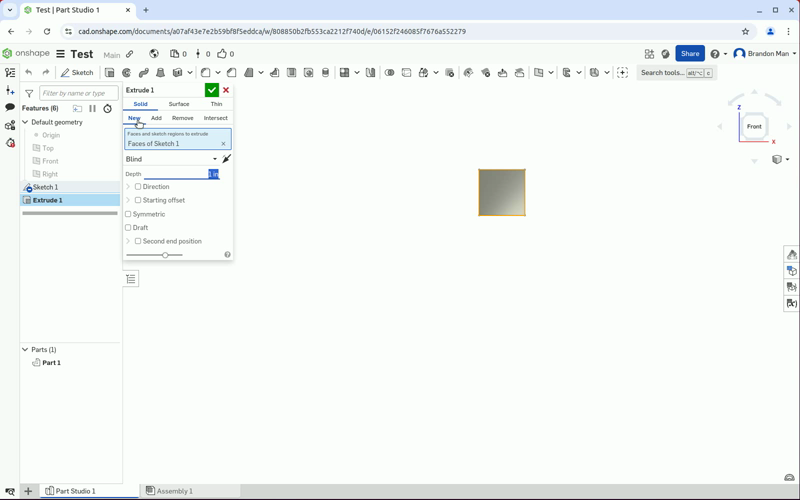
text(9.147)
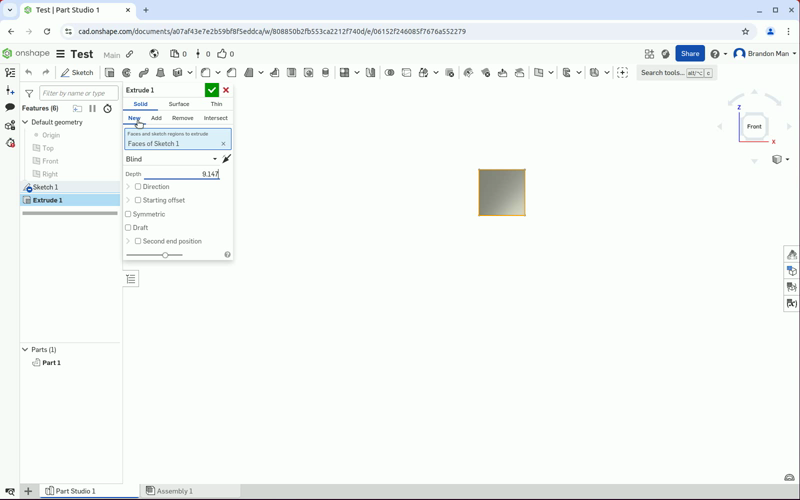
key(enter)
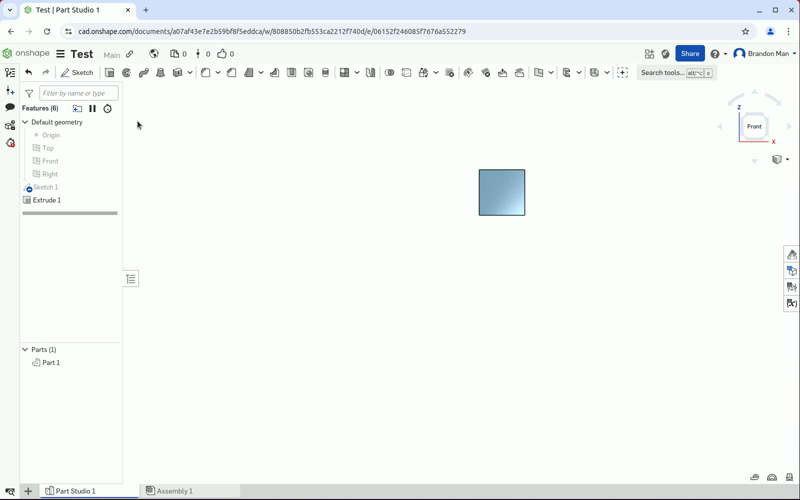
key(shift+h)
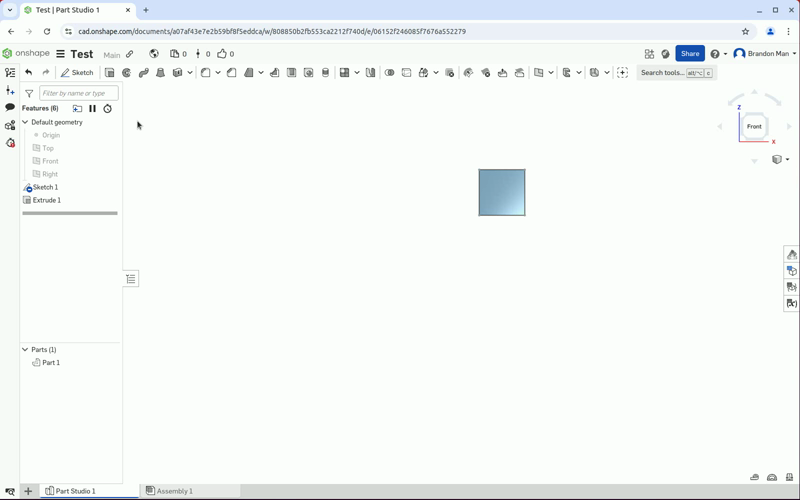
key(shift+h)
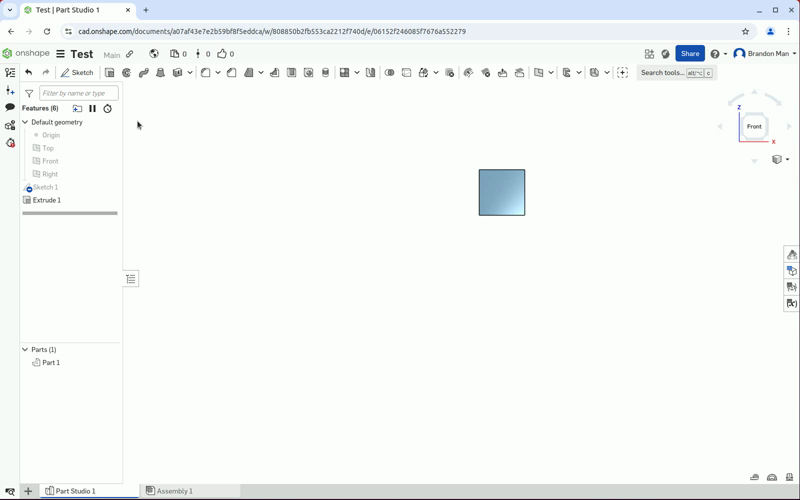
mouse_move(73, 189)
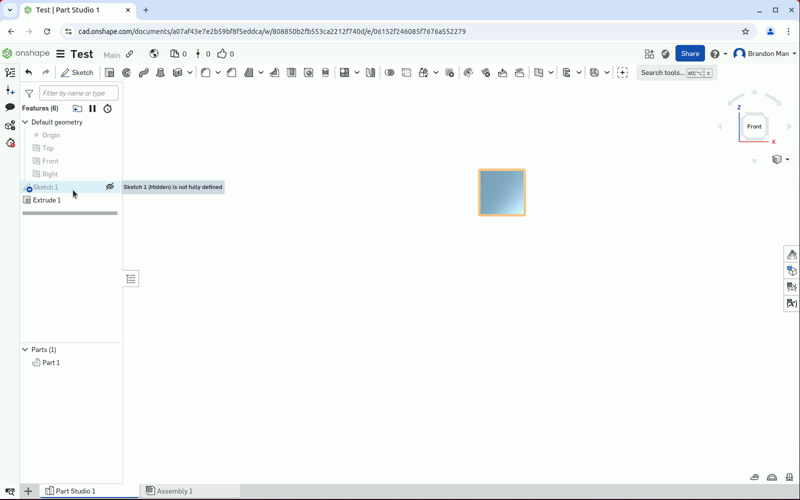
click(73, 189)
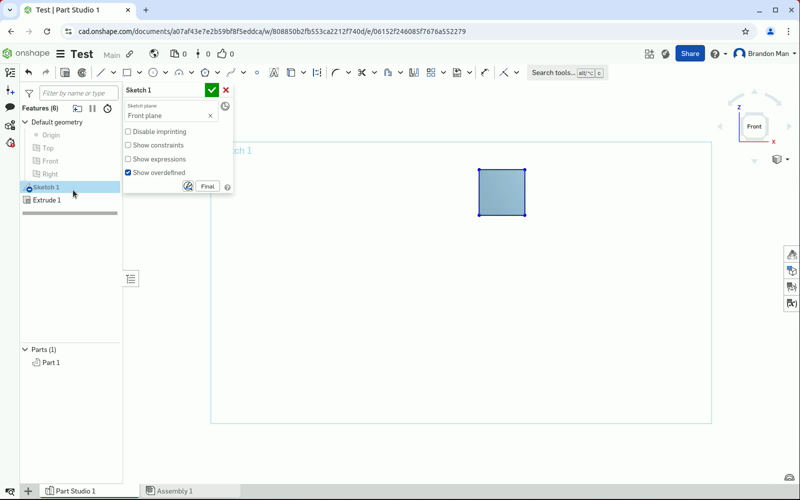
mouse_move(229, 92)
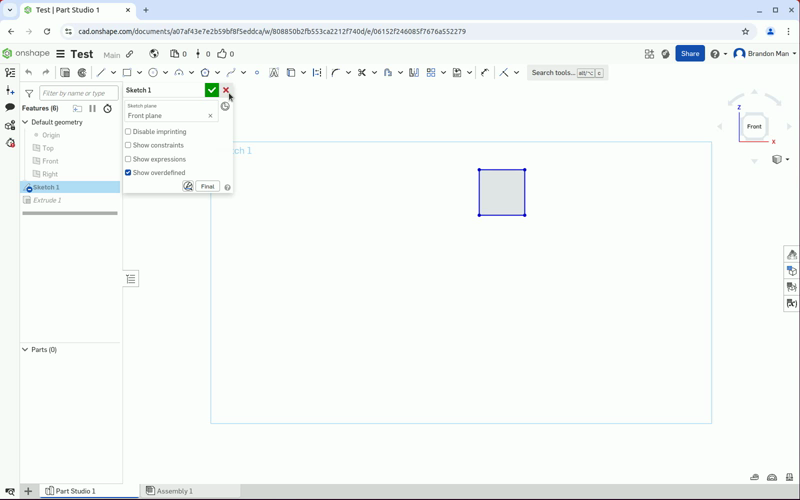
click(229, 92)
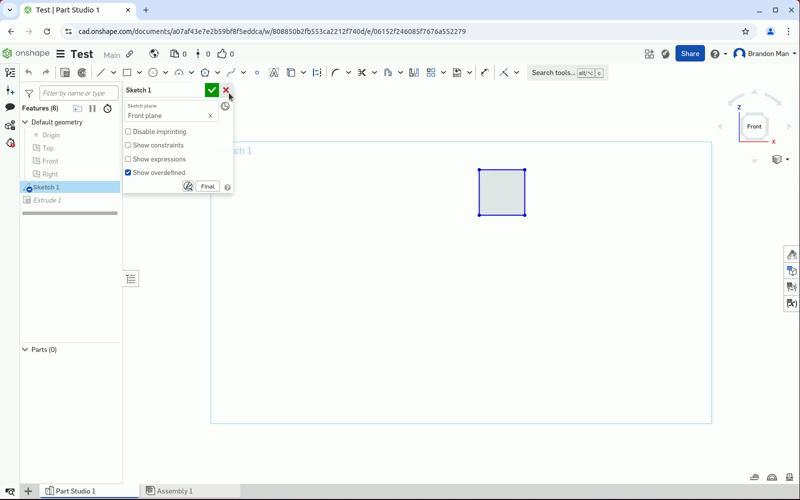
key(shift+s)
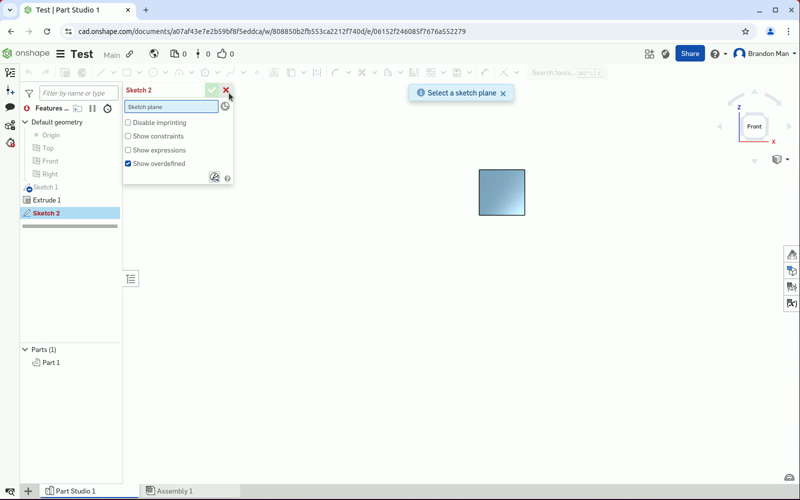
mouse_move(73, 163)
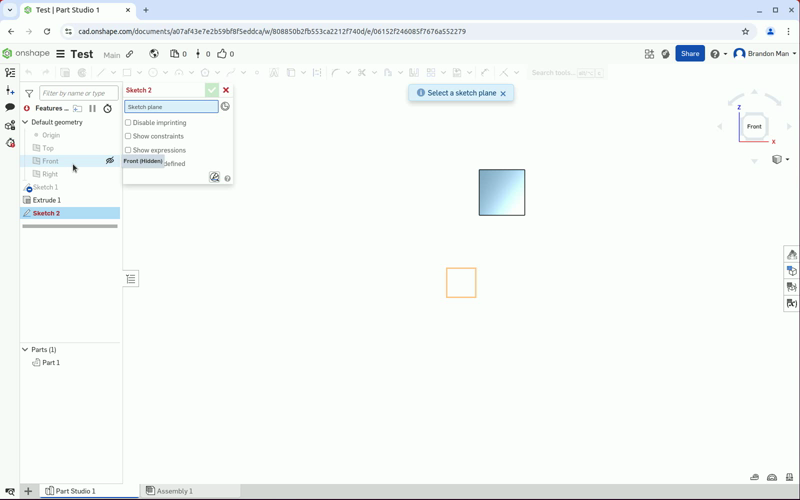
click(73, 163)
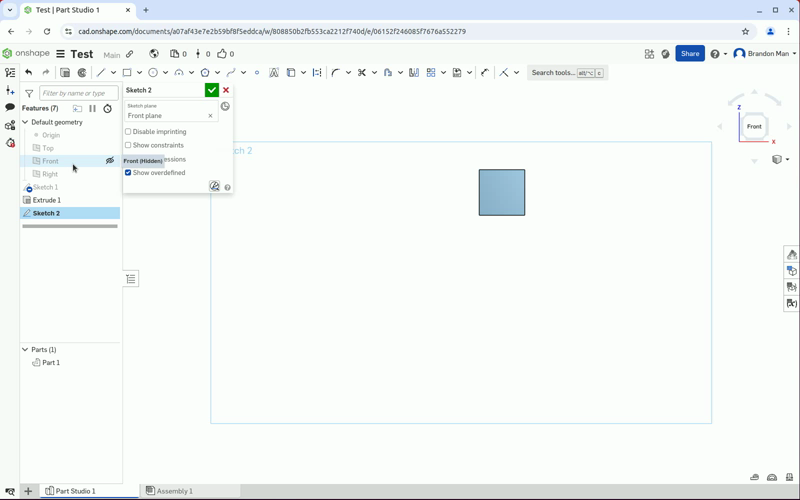
mouse_move(73, 352)
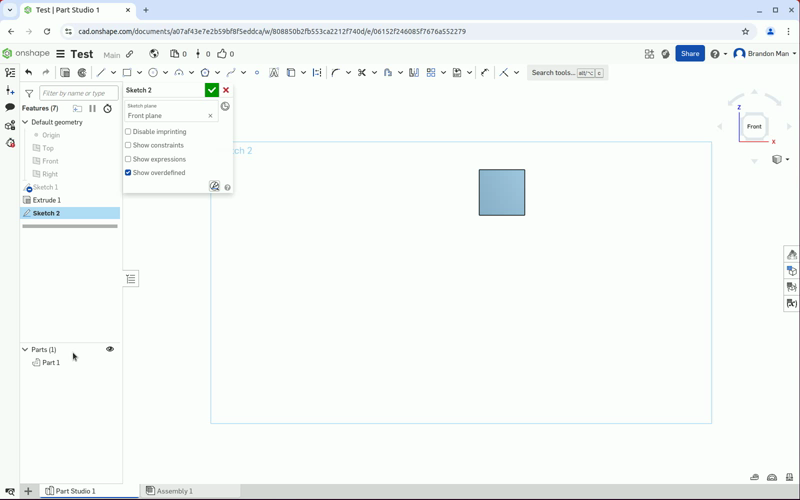
key(y)
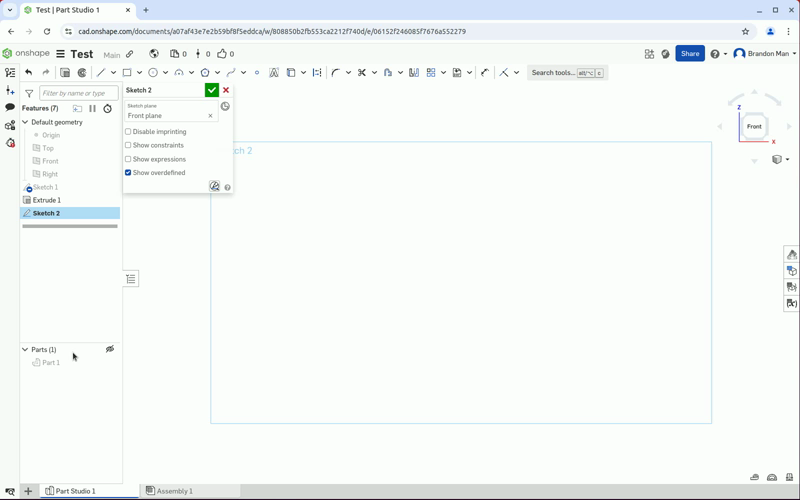
key(l)
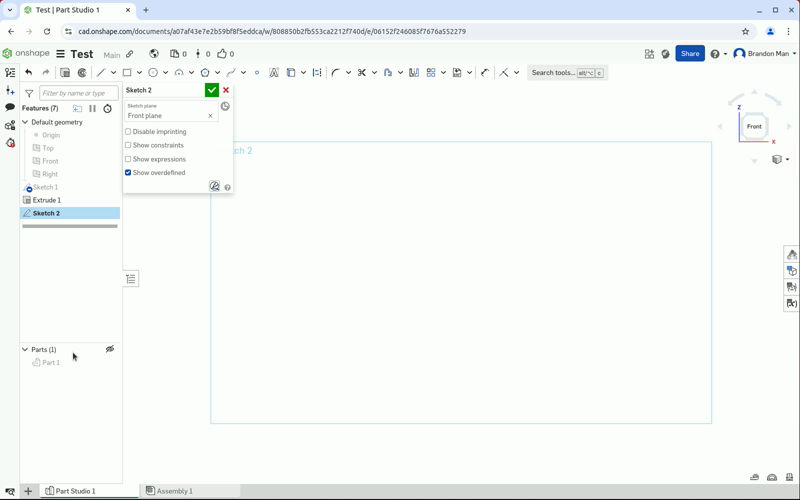
key_down(shift)
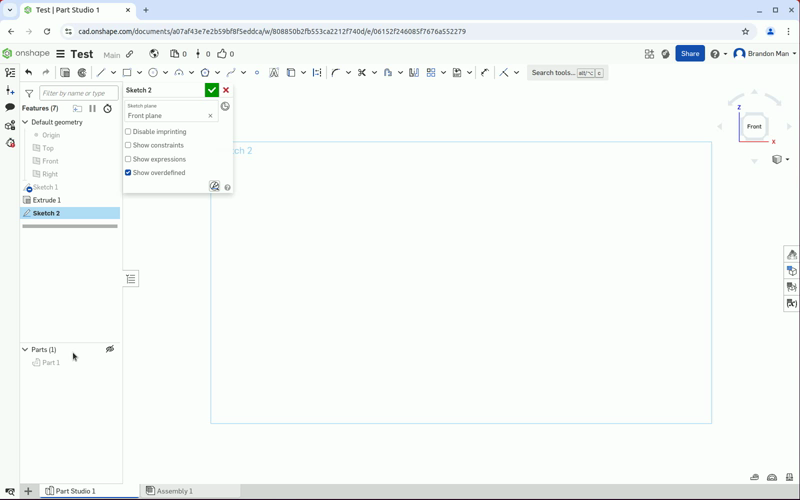
mouse_move(433, 215)
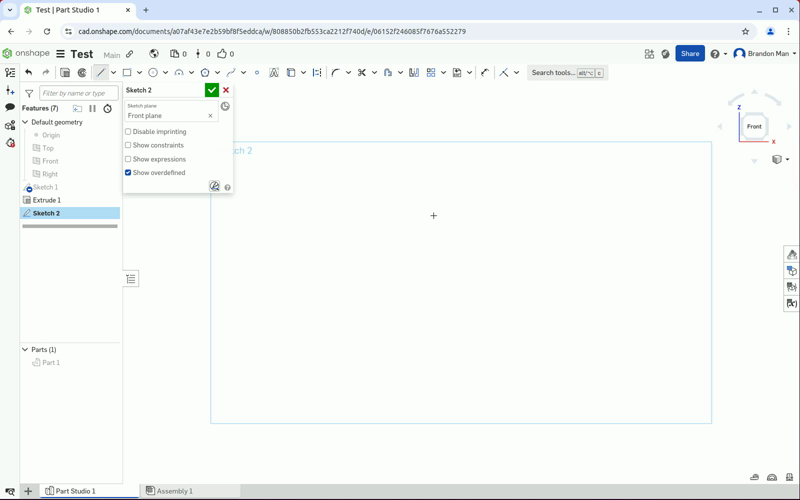
click(433, 215)
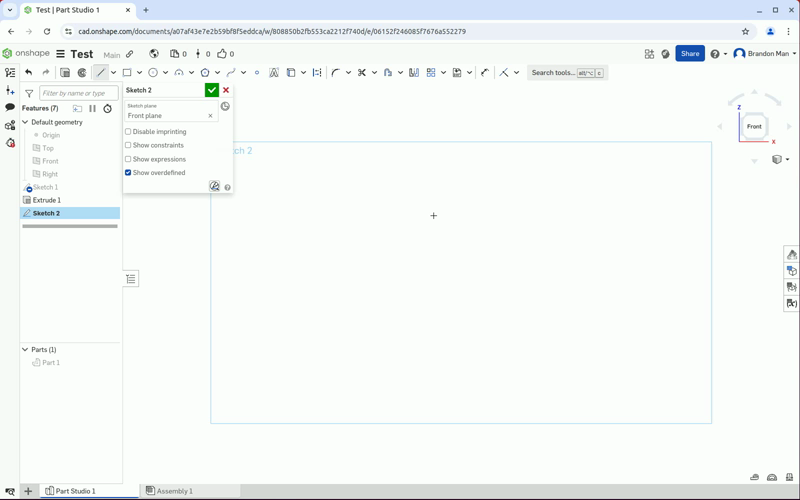
key_up(shift)
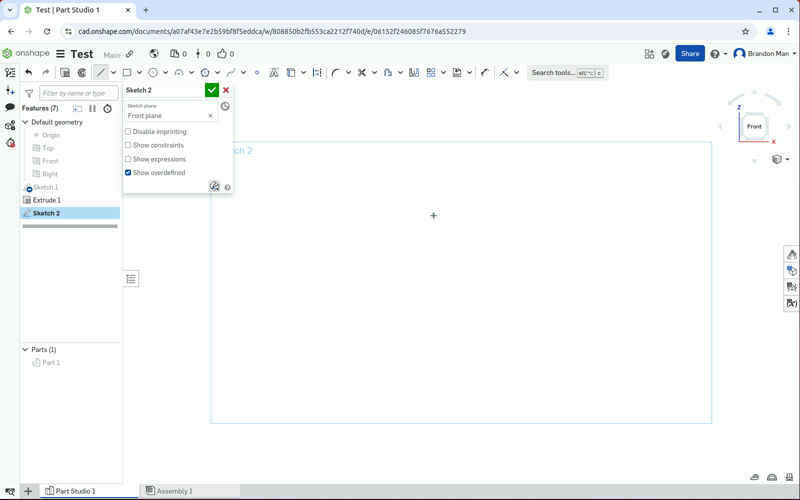
key_down(shift)
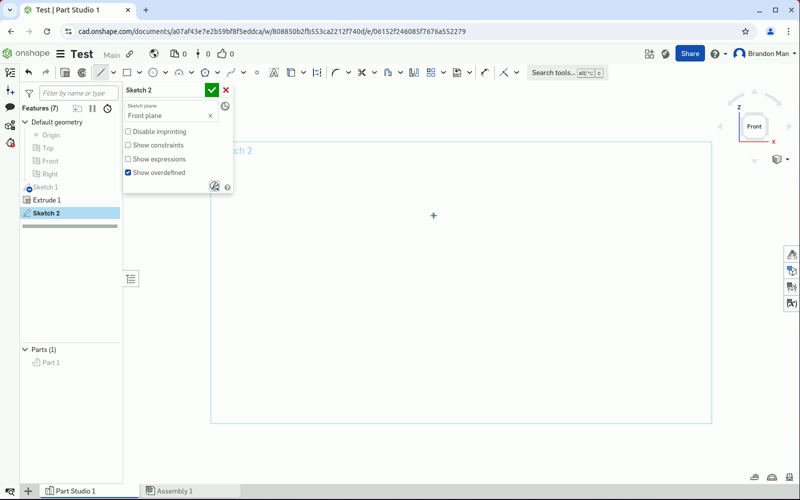
mouse_move(463, 215)
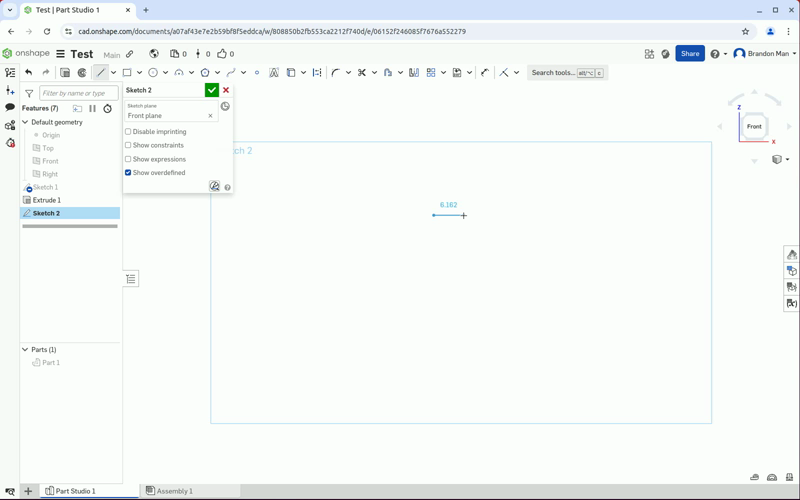
mouse_move(479, 215)
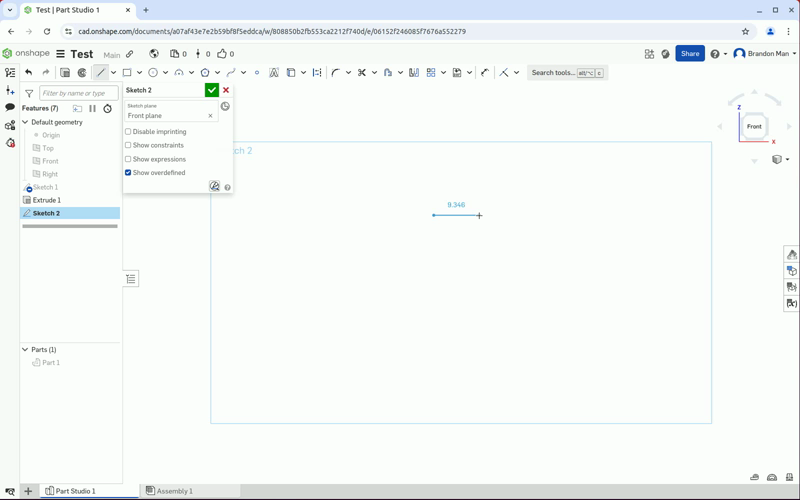
click(479, 215)
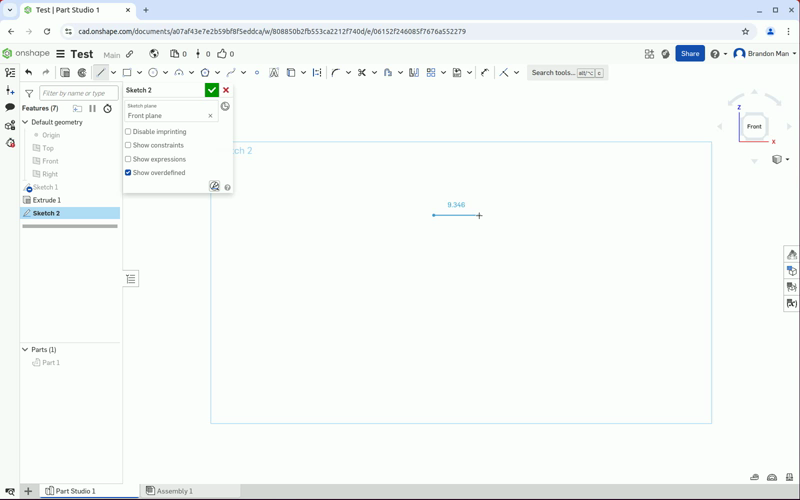
key_up(shift)
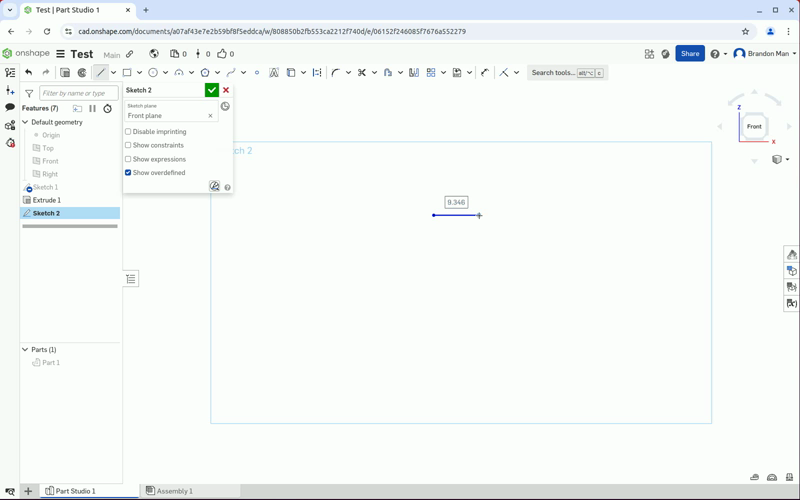
key_down(shift)
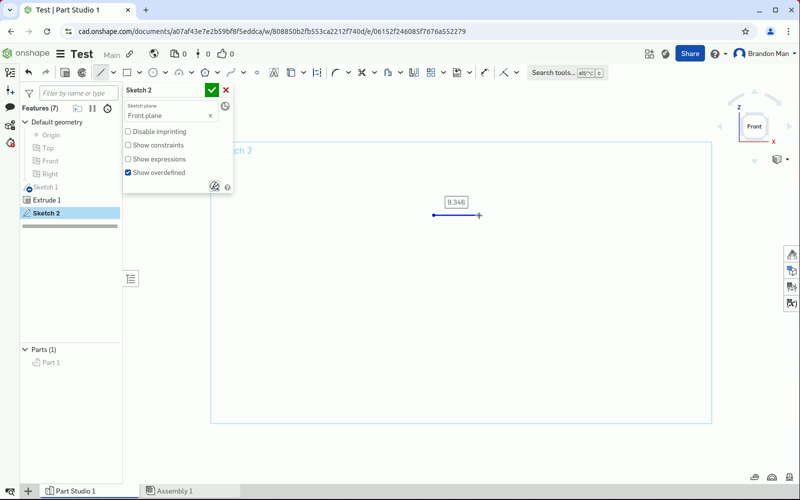
mouse_move(509, 215)
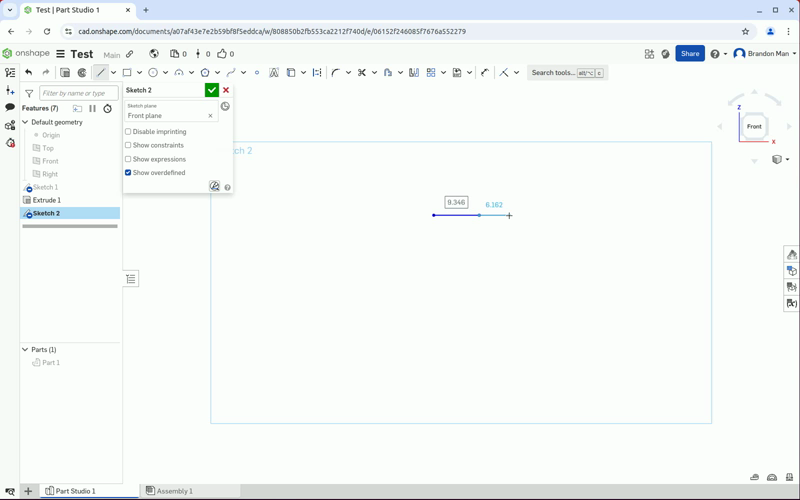
mouse_move(479, 169)
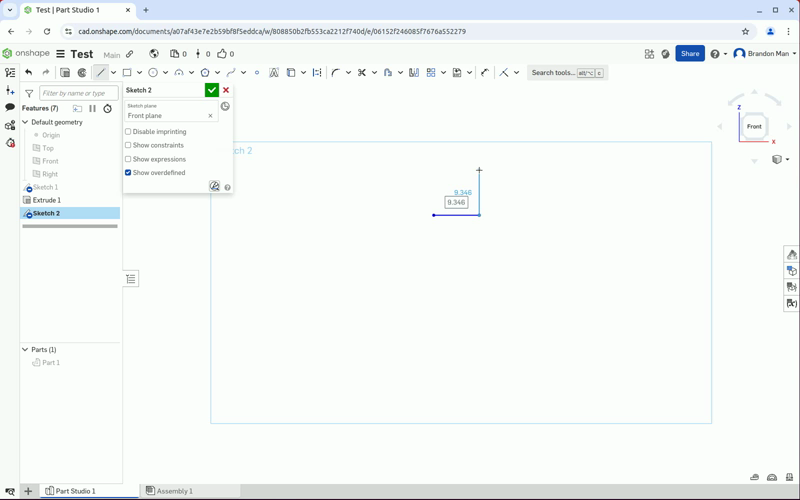
click(479, 169)
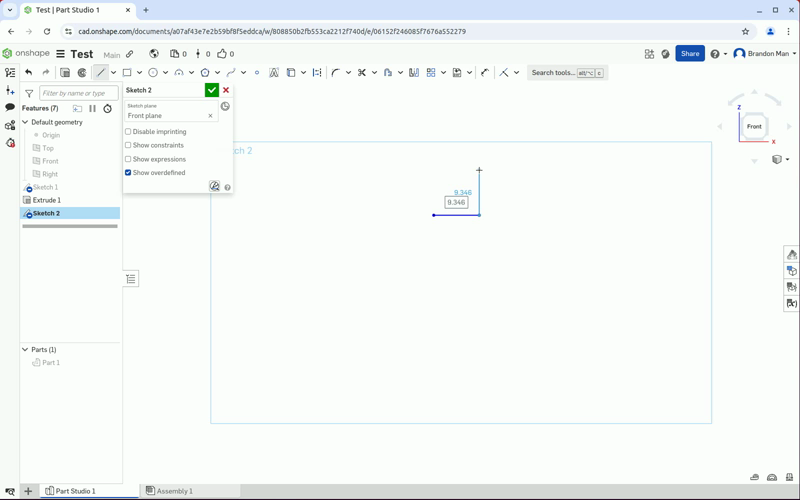
key_up(shift)
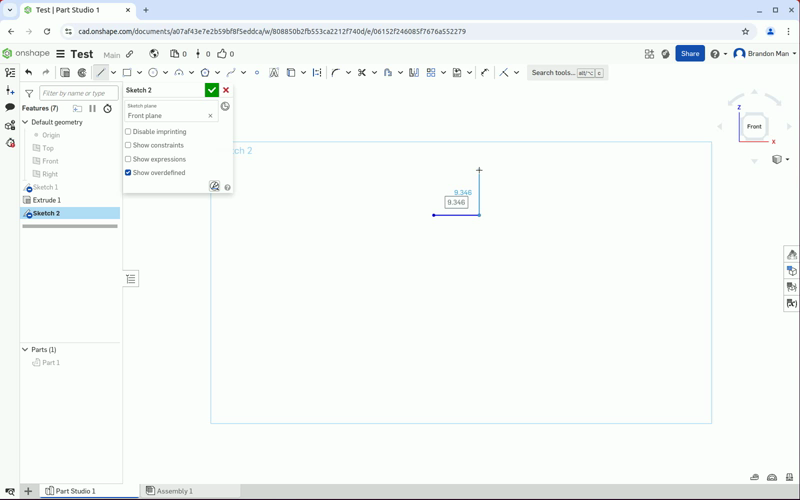
key_down(shift)
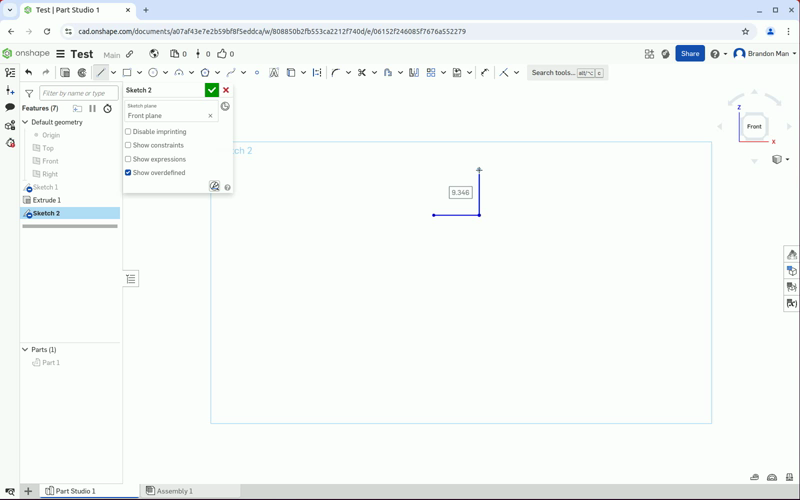
mouse_move(509, 169)
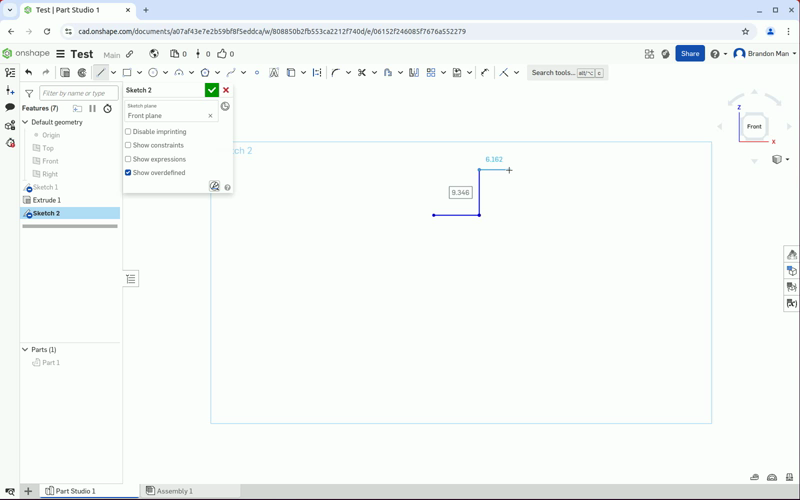
mouse_move(433, 169)
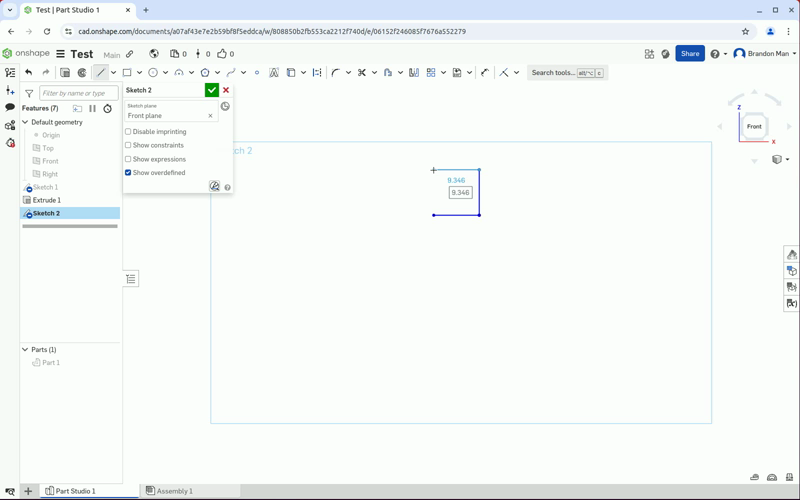
click(433, 169)
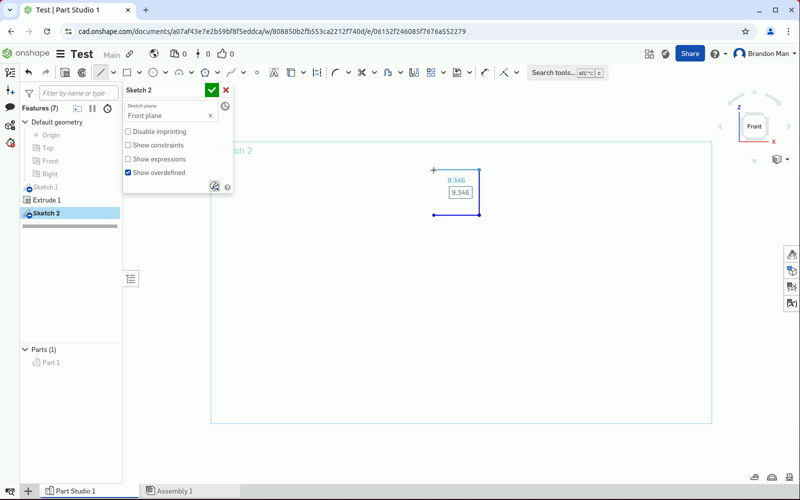
key_up(shift)
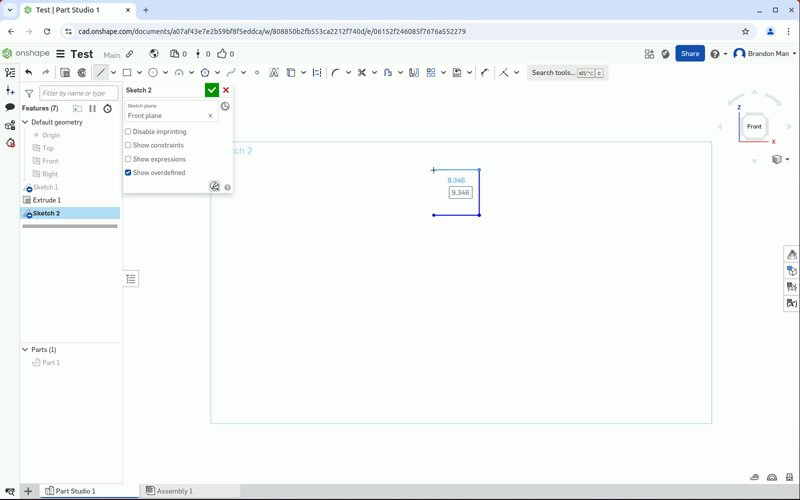
mouse_move(463, 169)
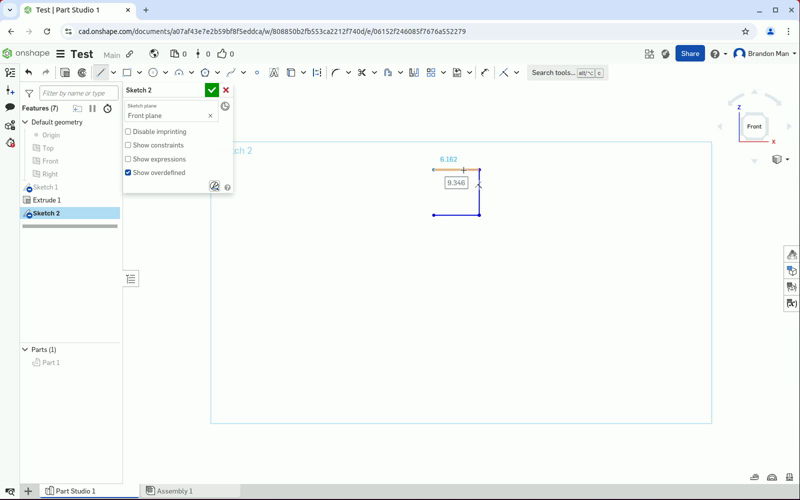
key_down(shift)
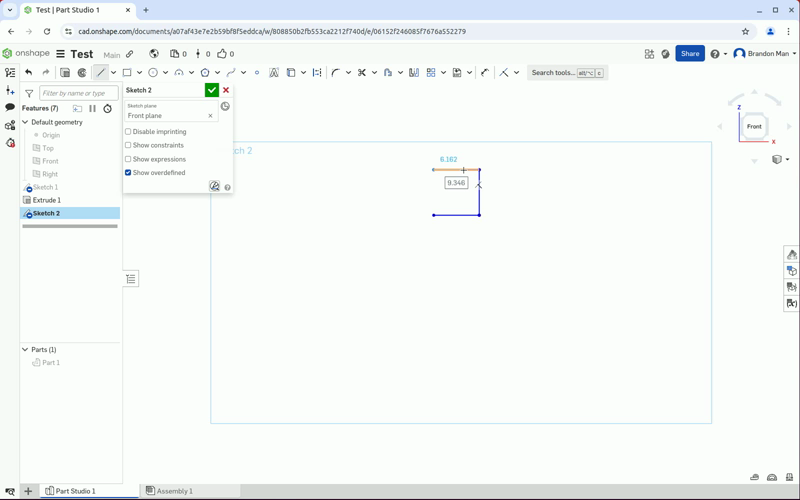
mouse_move(433, 215)
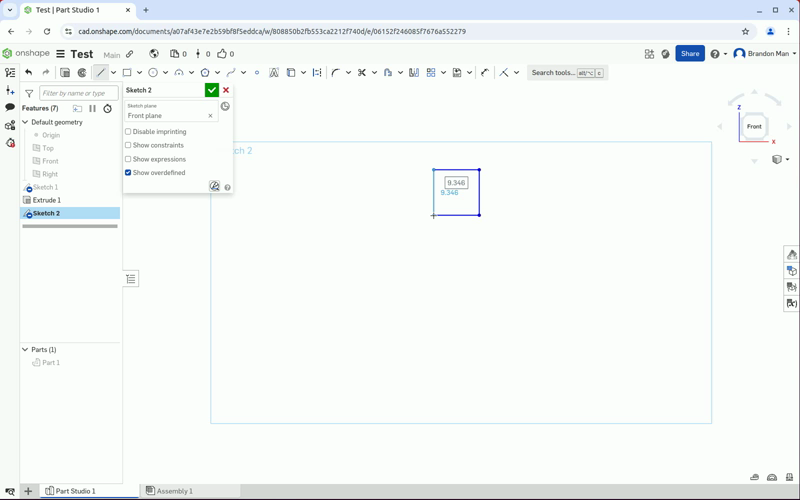
key_up(shift)
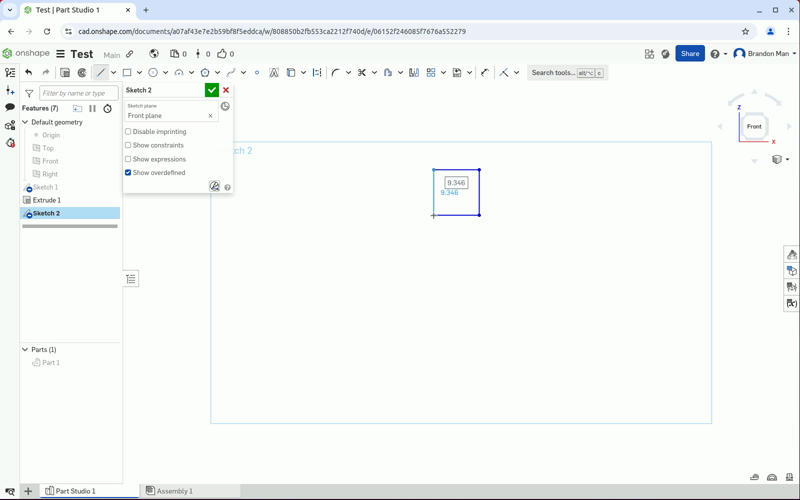
click(433, 215)
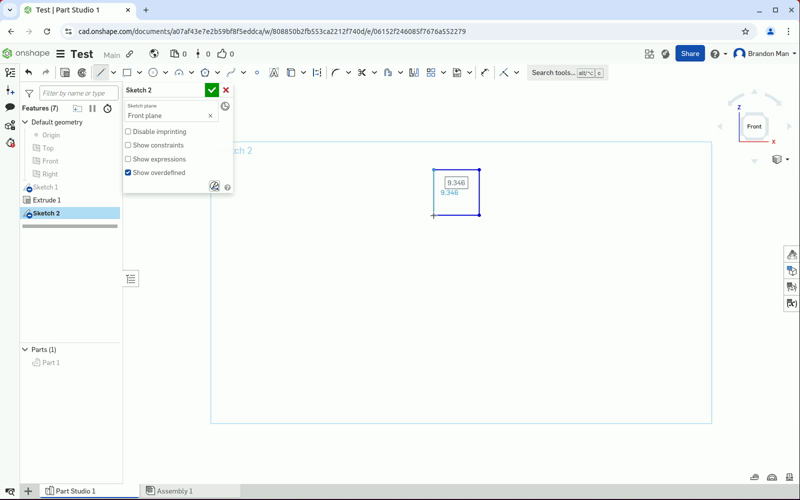
key(esc)
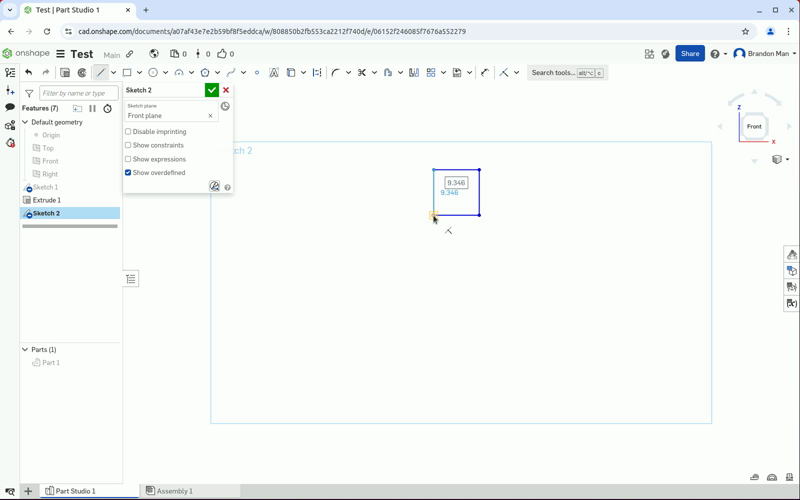
mouse_move(457, 187)
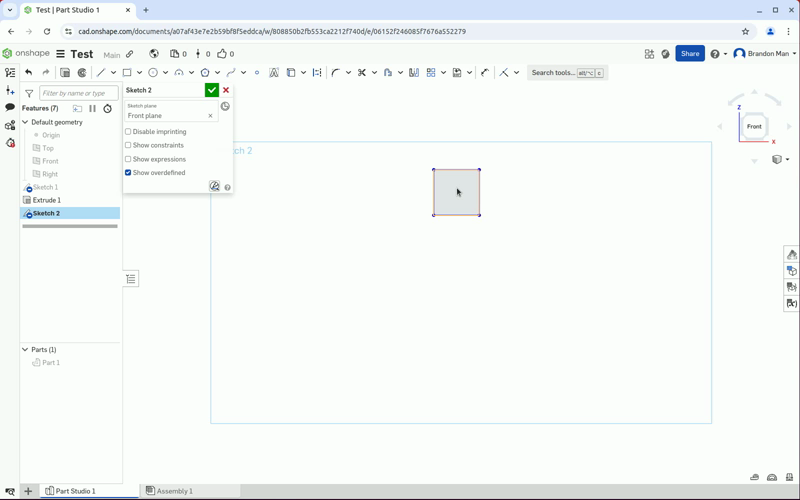
click(457, 187)
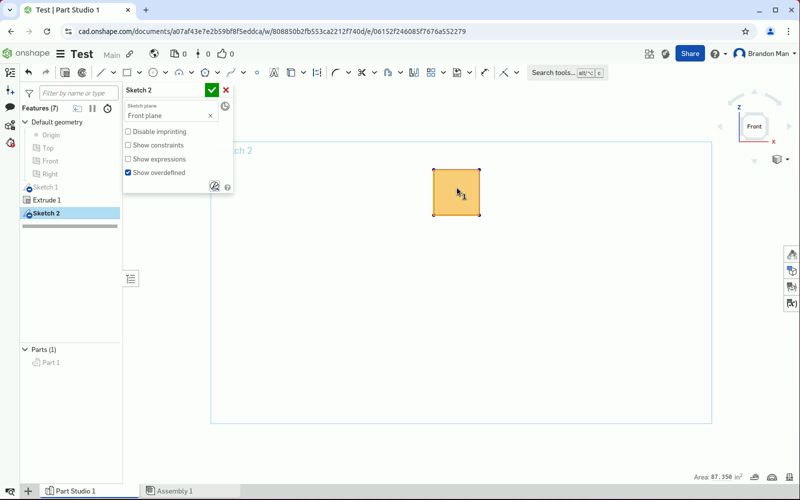
mouse_move(73, 352)
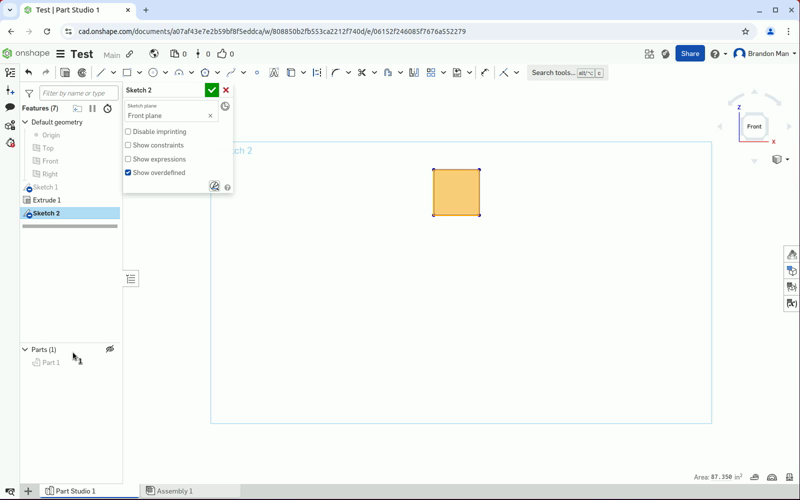
key(shift+y)
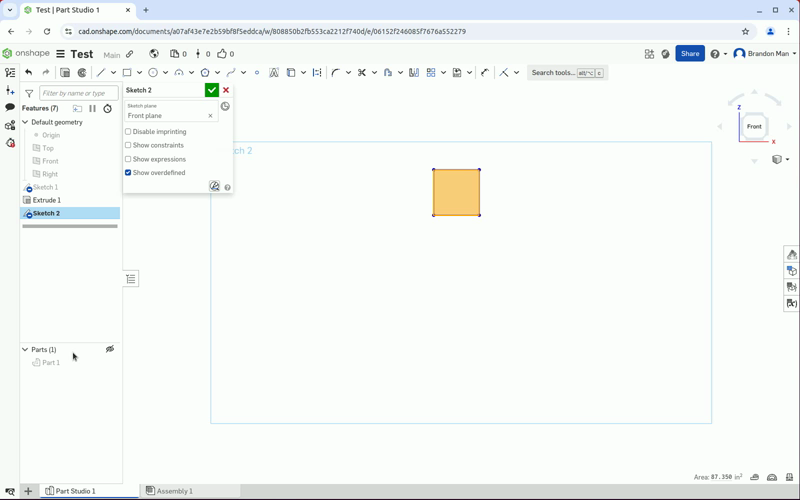
key(shift+e)
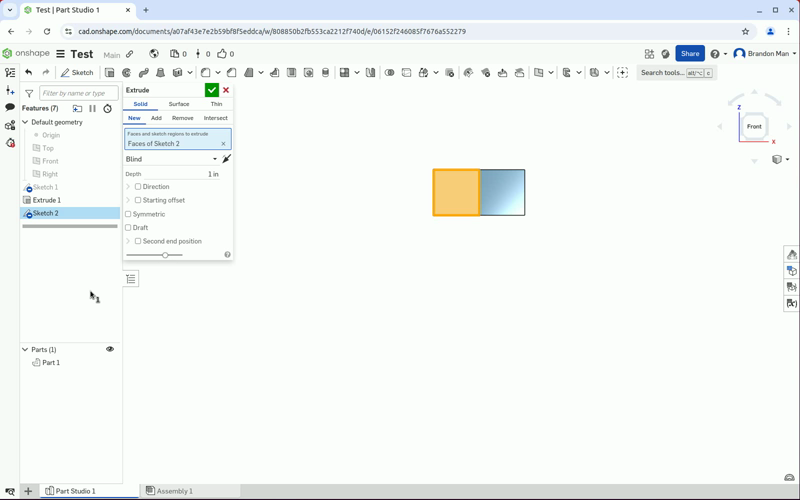
mouse_move(143, 106)
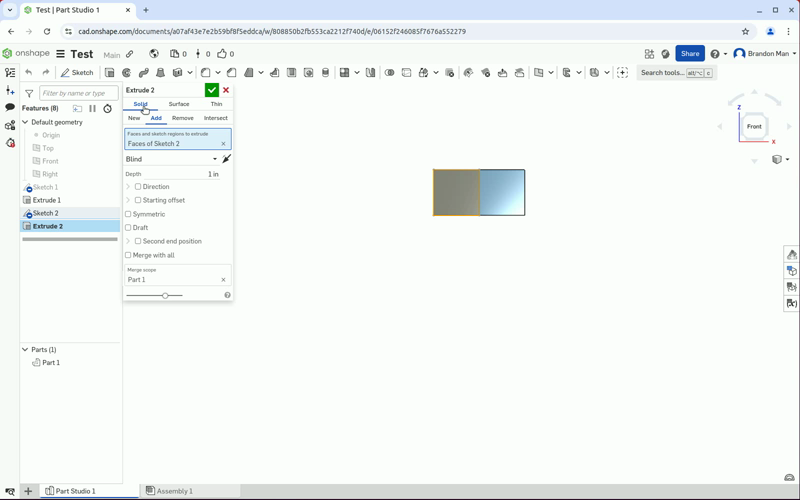
click(143, 106)
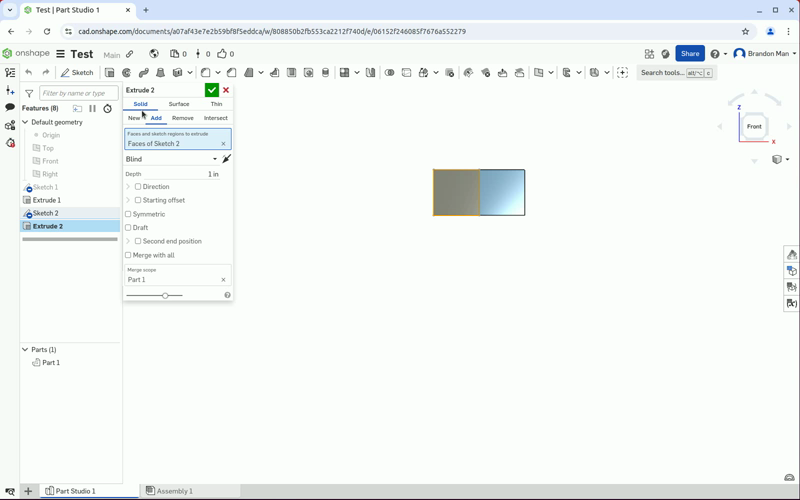
mouse_move(137, 120)
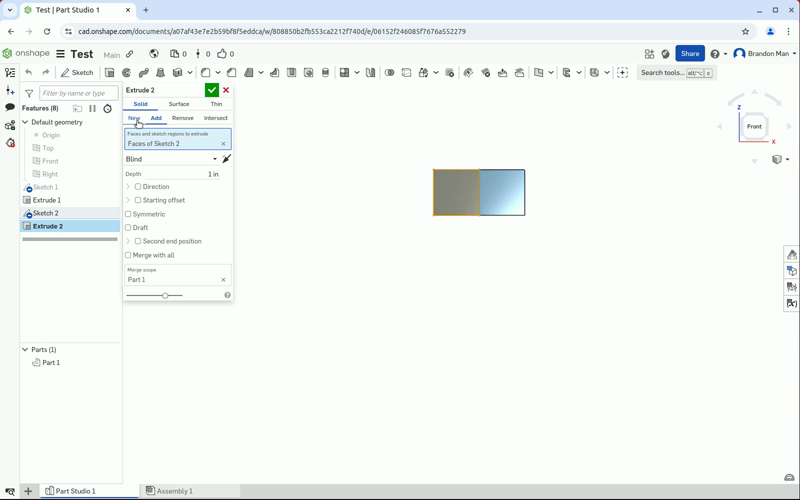
click(137, 120)
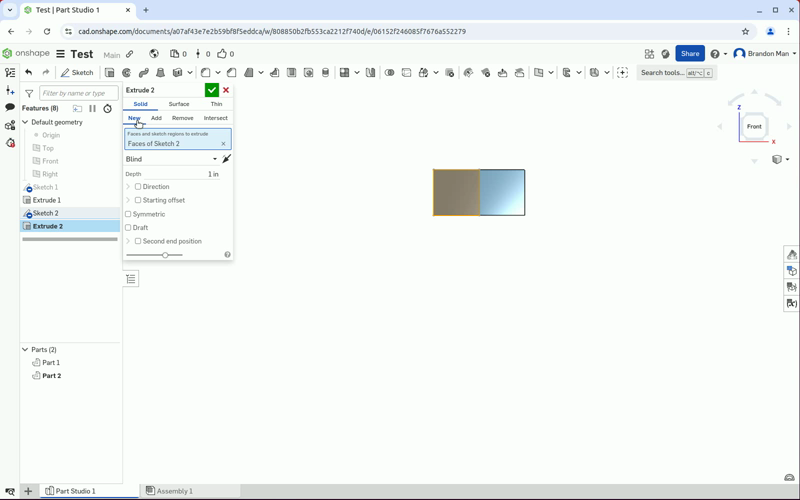
key(tab, 4)
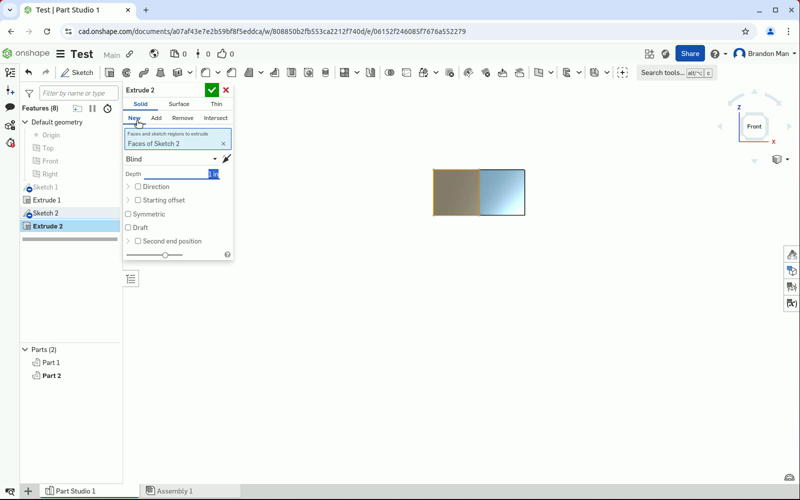
text(9.147)
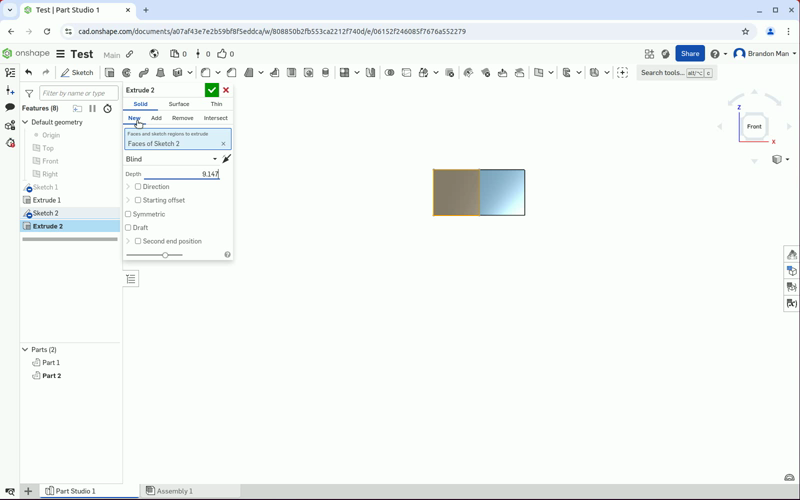
key(enter)
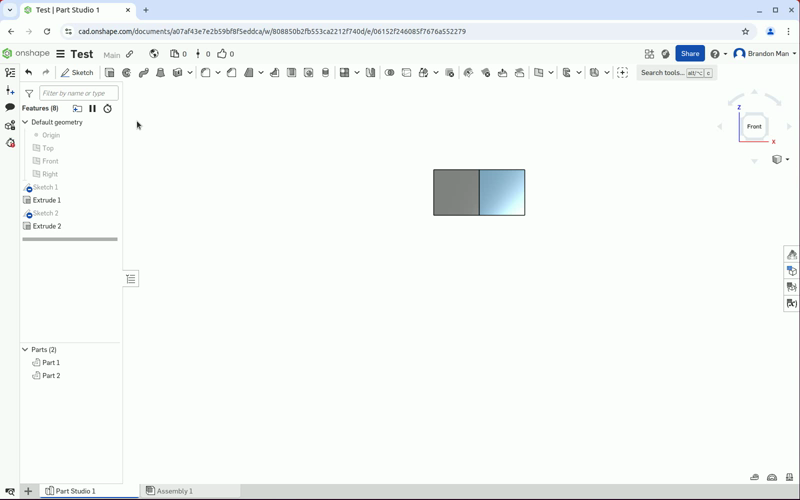
key(shift+h)
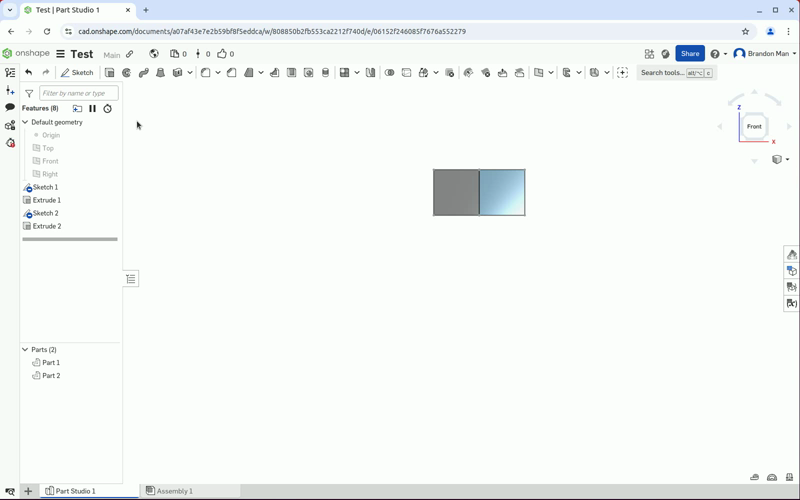
key(shift+h)
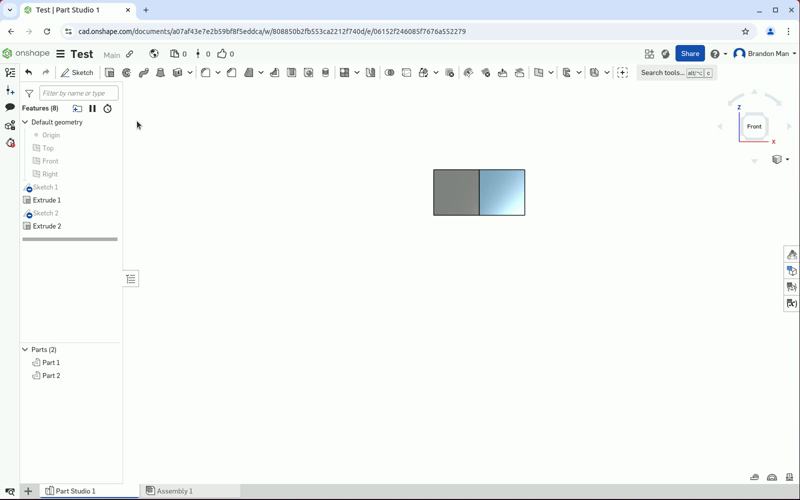
mouse_move(73, 189)
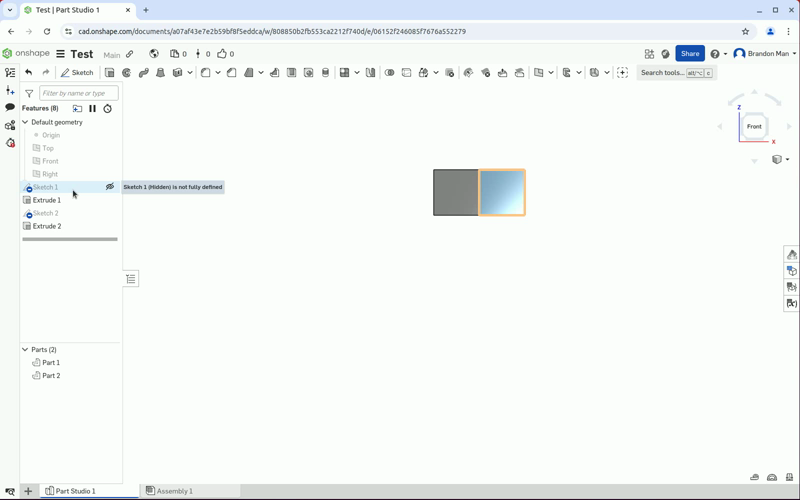
click(73, 189)
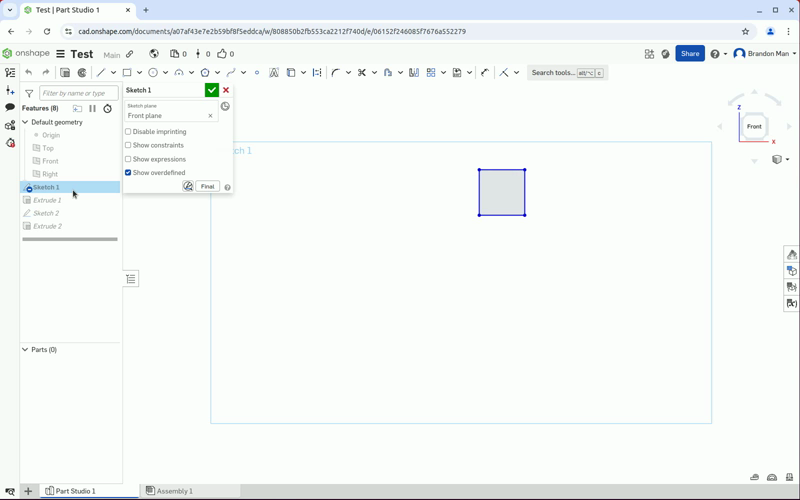
mouse_move(229, 92)
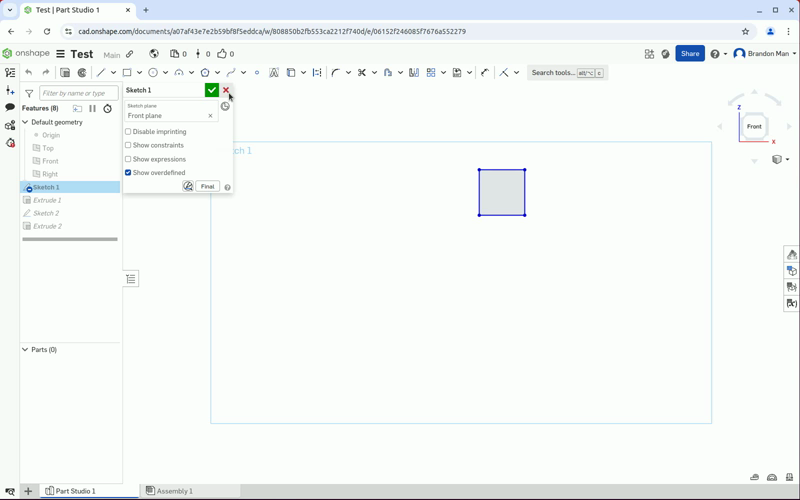
click(229, 92)
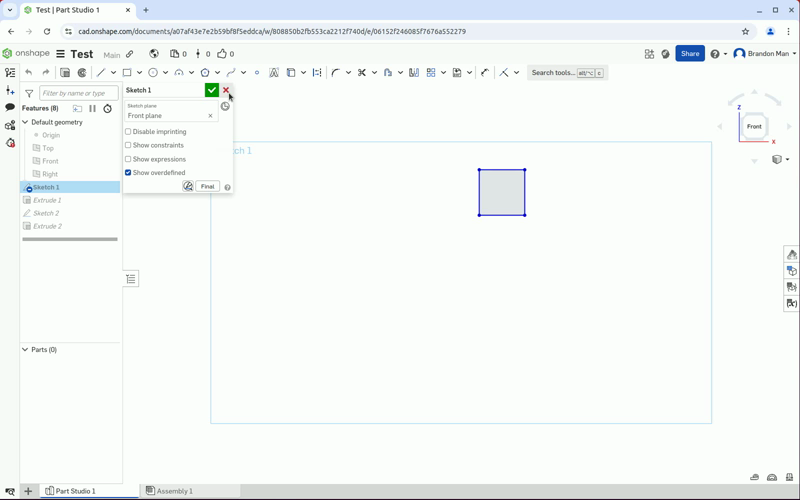
key(shift+s)
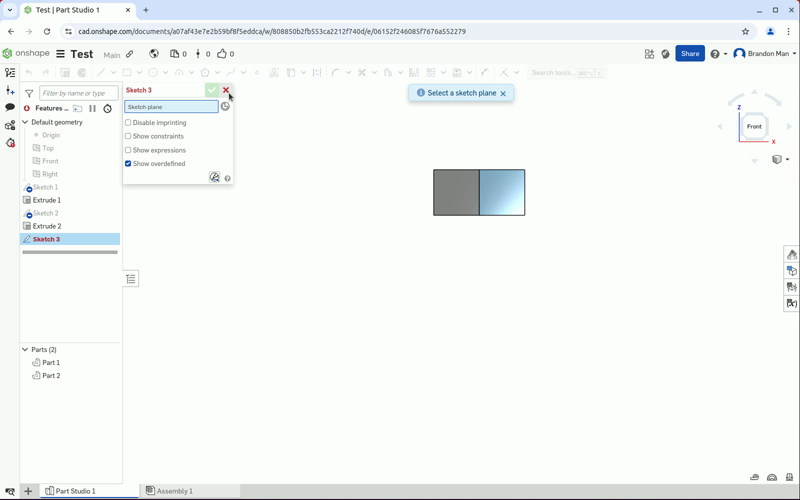
mouse_move(73, 163)
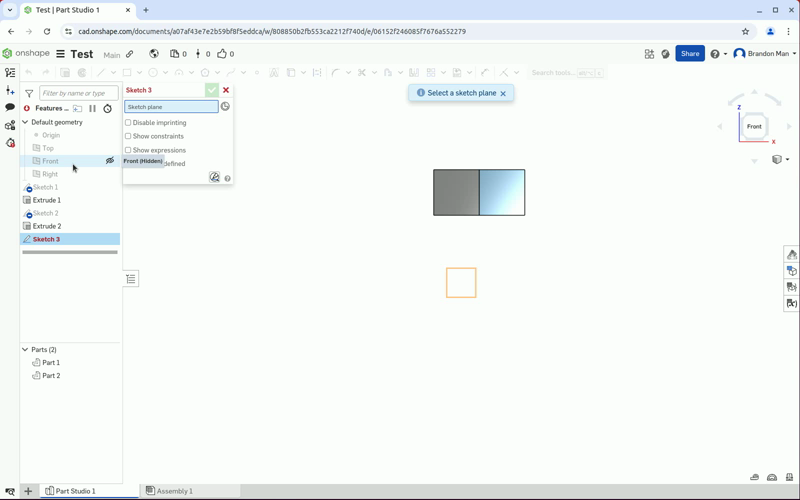
click(73, 163)
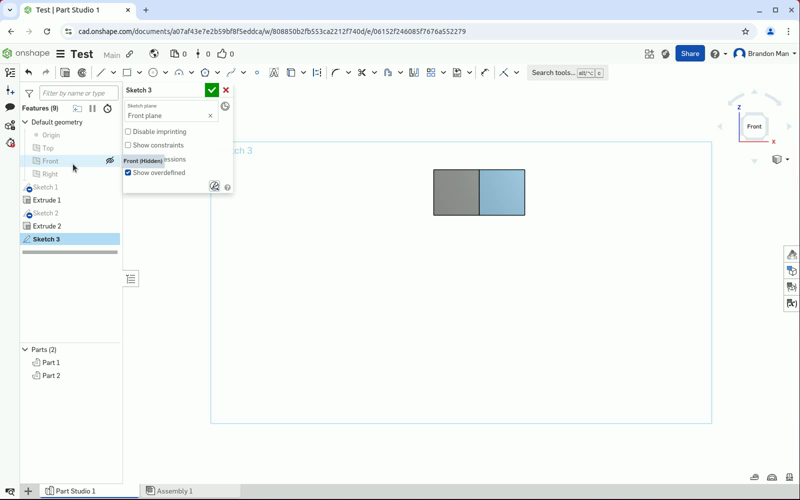
mouse_move(73, 352)
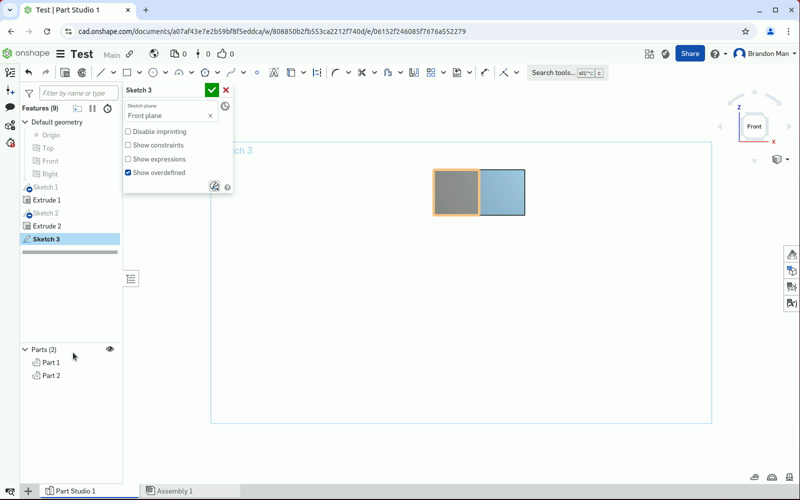
key(y)
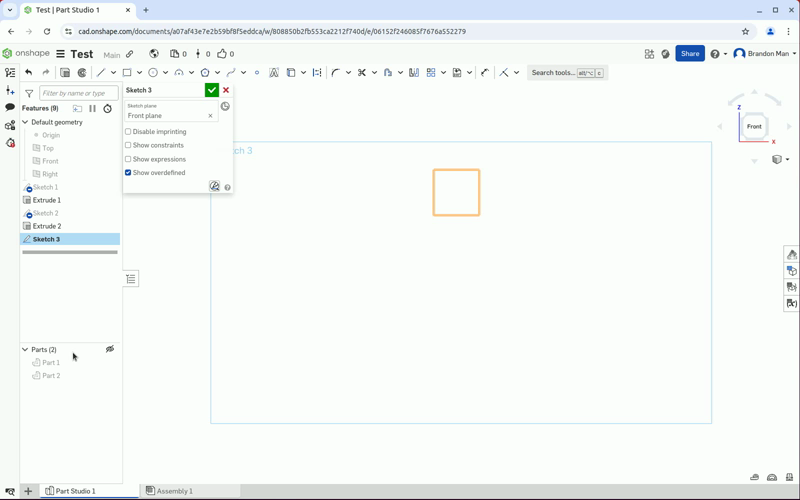
key(l)
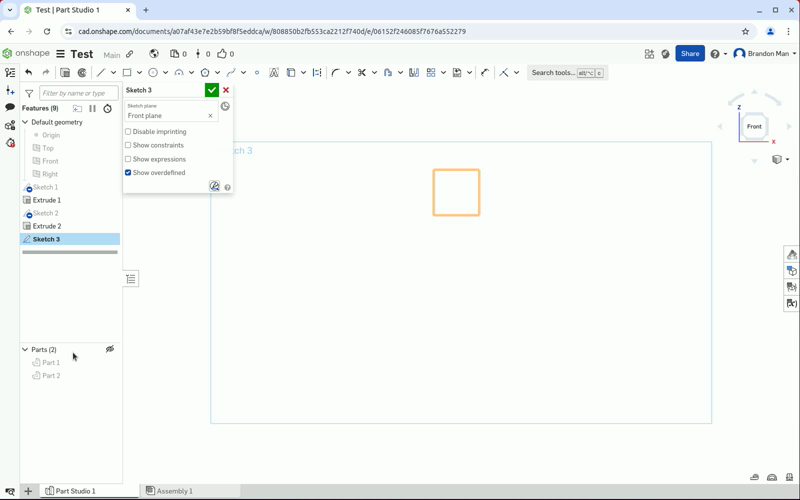
key_down(shift)
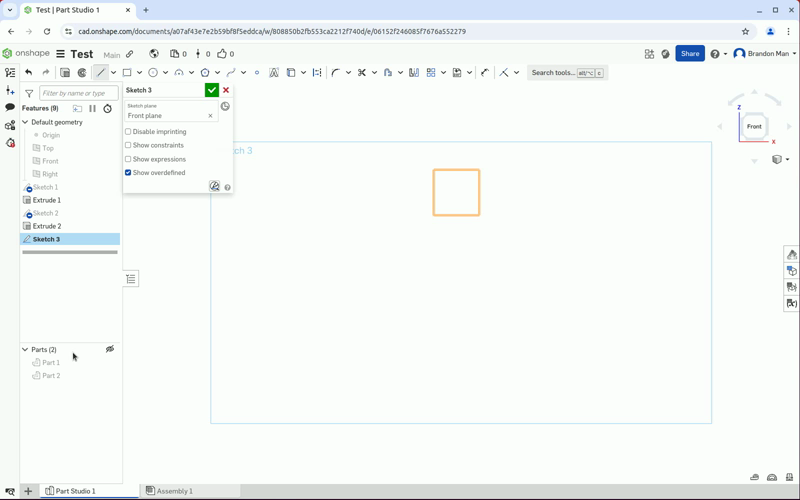
mouse_move(479, 260)
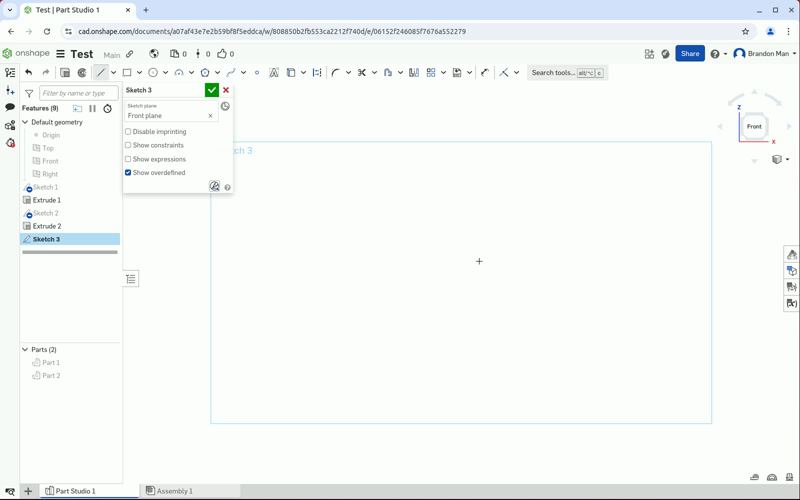
click(479, 260)
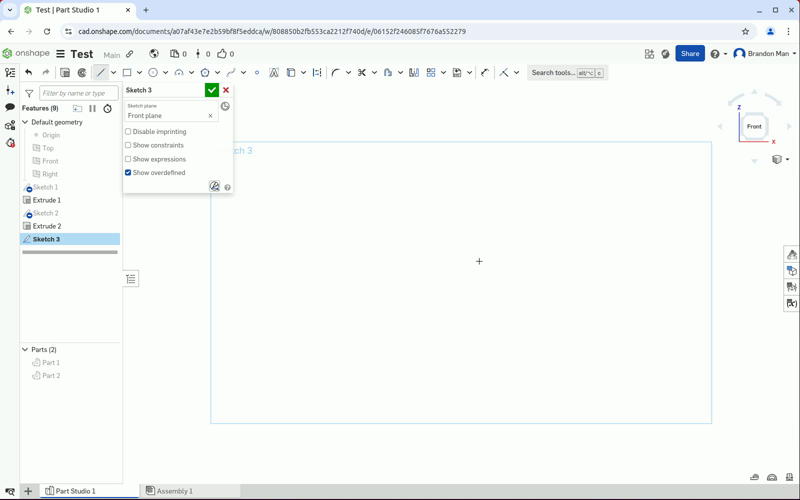
key_up(shift)
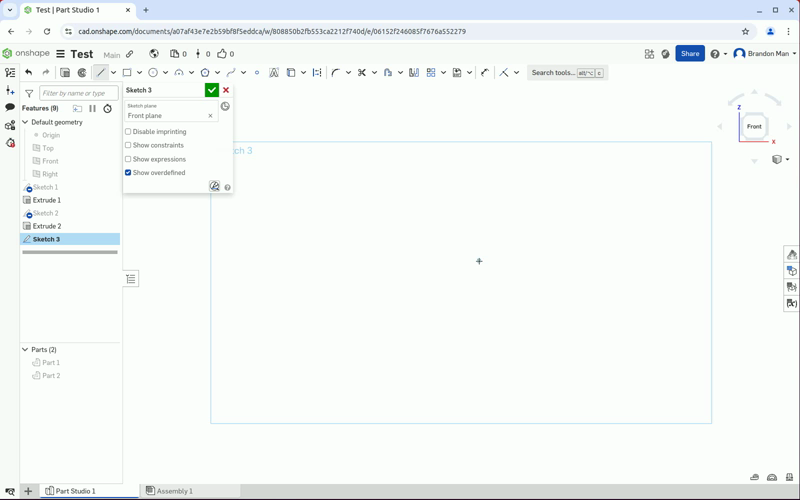
key_down(shift)
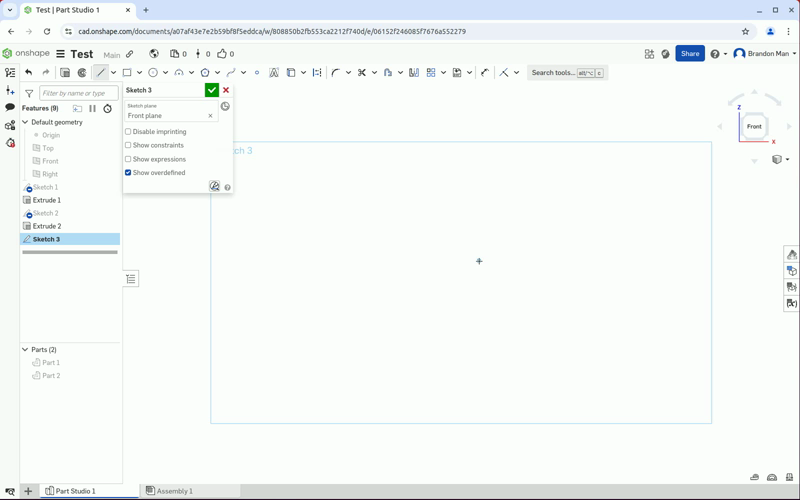
mouse_move(509, 260)
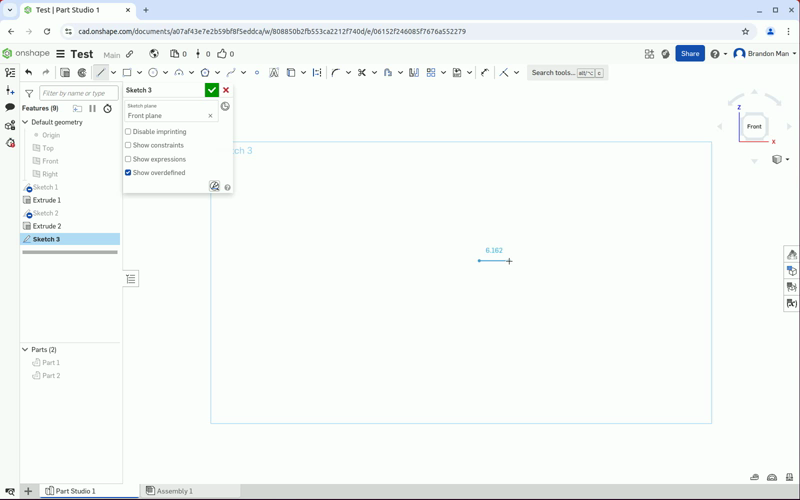
mouse_move(524, 260)
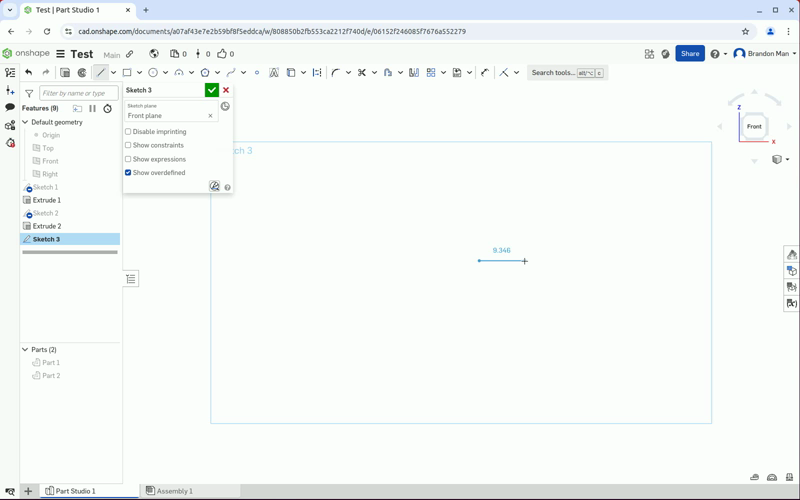
click(524, 260)
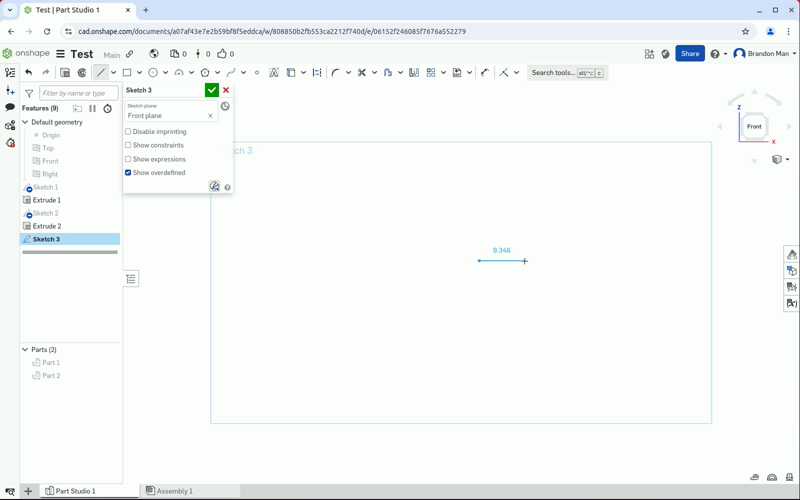
key_up(shift)
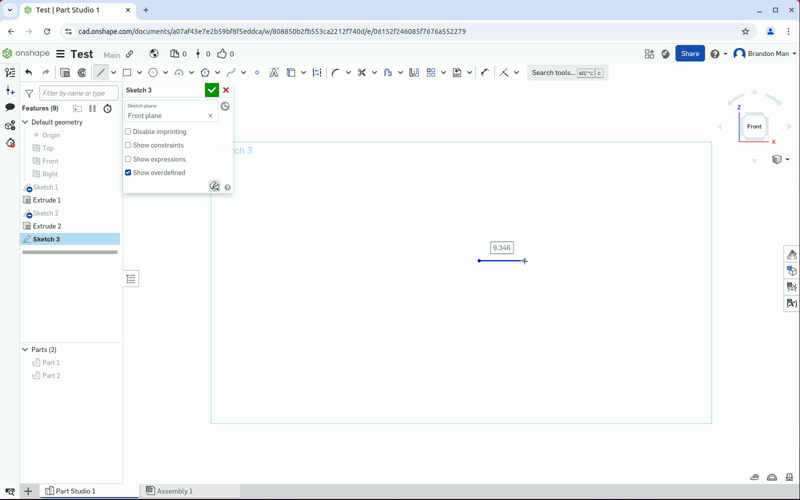
key_down(shift)
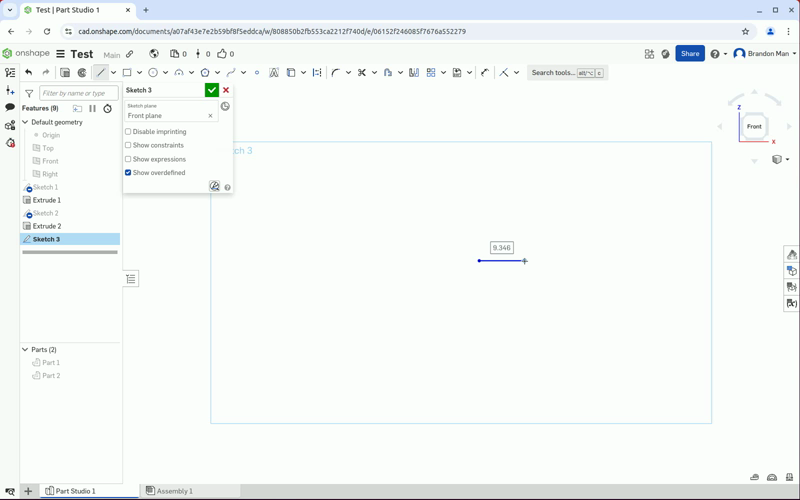
mouse_move(554, 260)
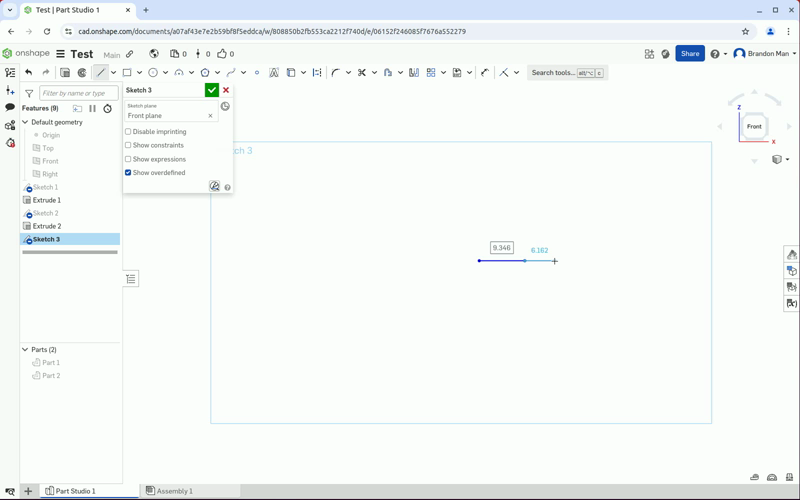
mouse_move(524, 215)
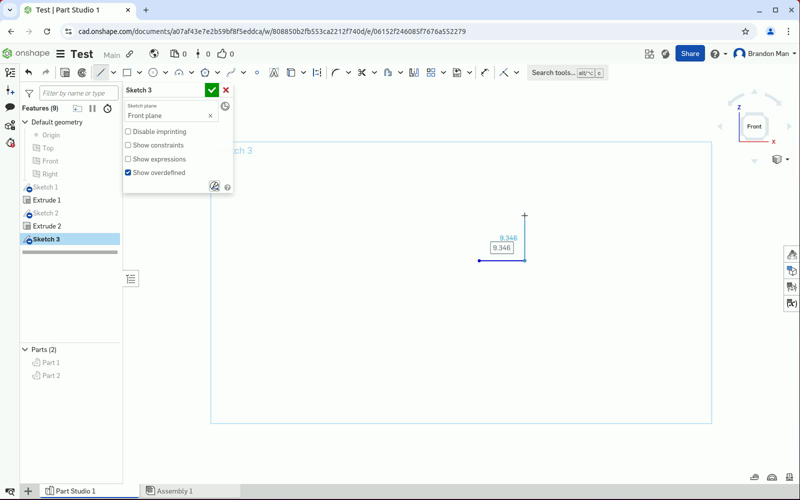
click(524, 215)
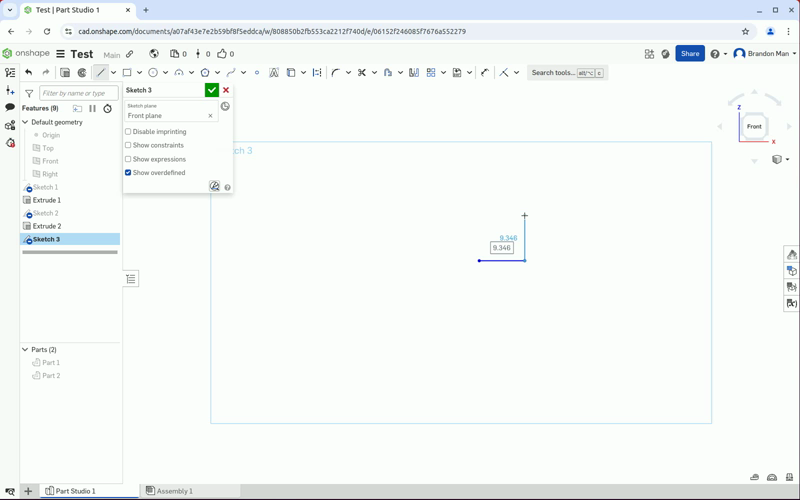
key_up(shift)
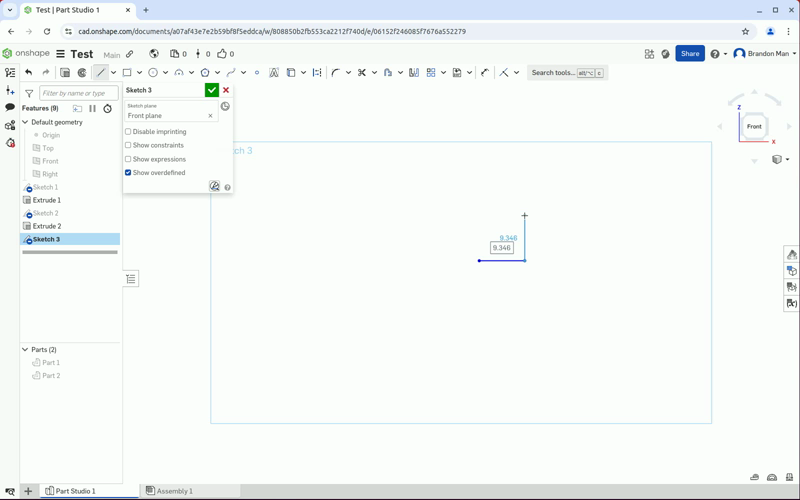
key_down(shift)
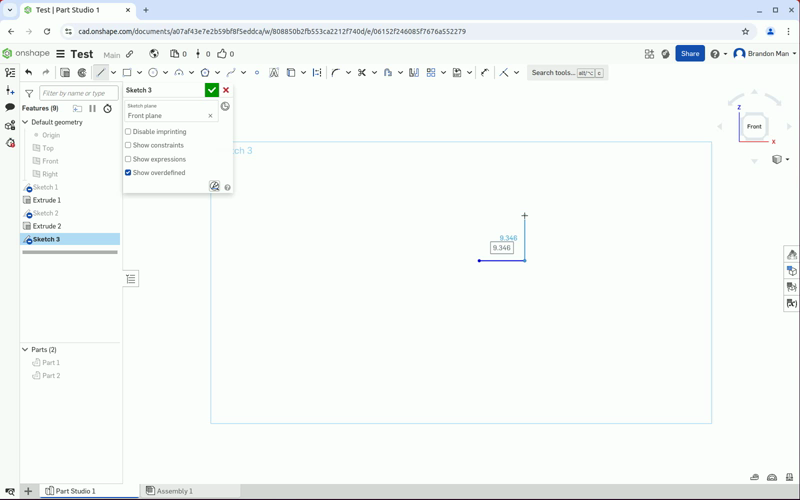
mouse_move(554, 215)
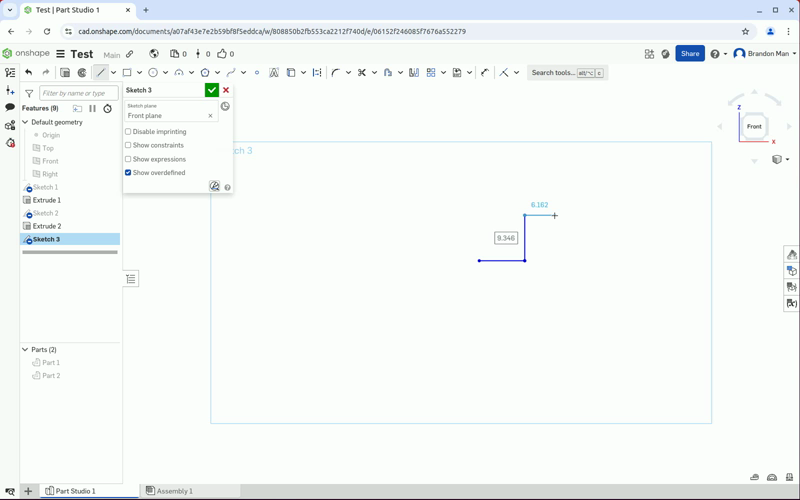
mouse_move(479, 215)
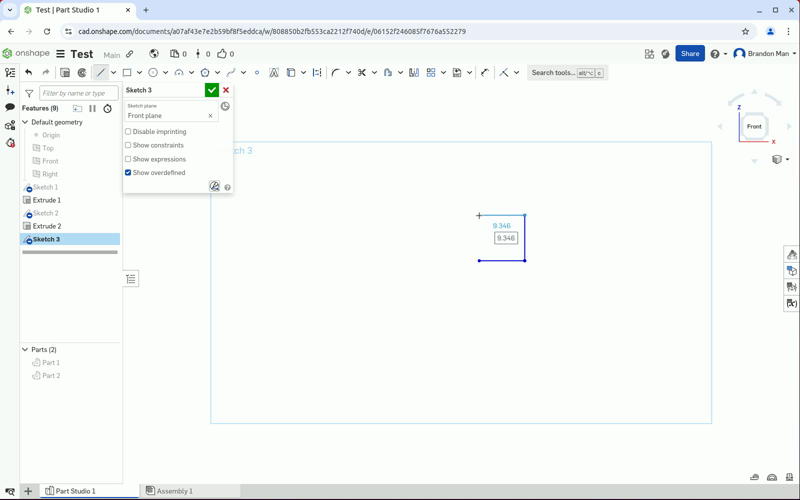
click(479, 215)
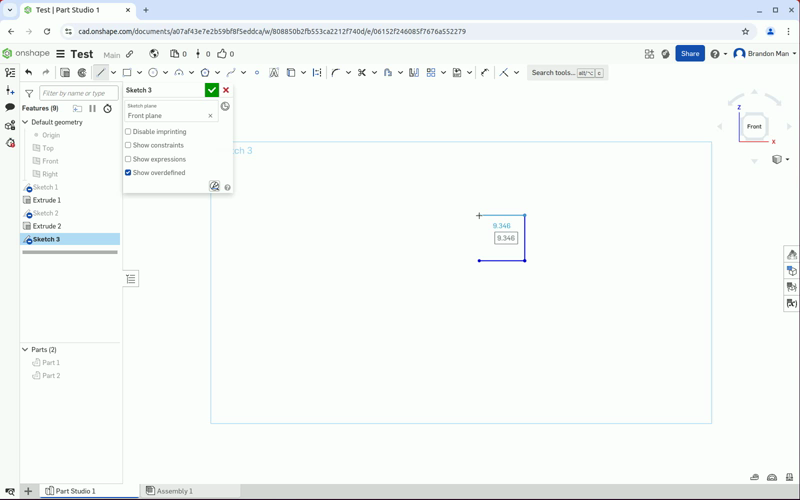
key_up(shift)
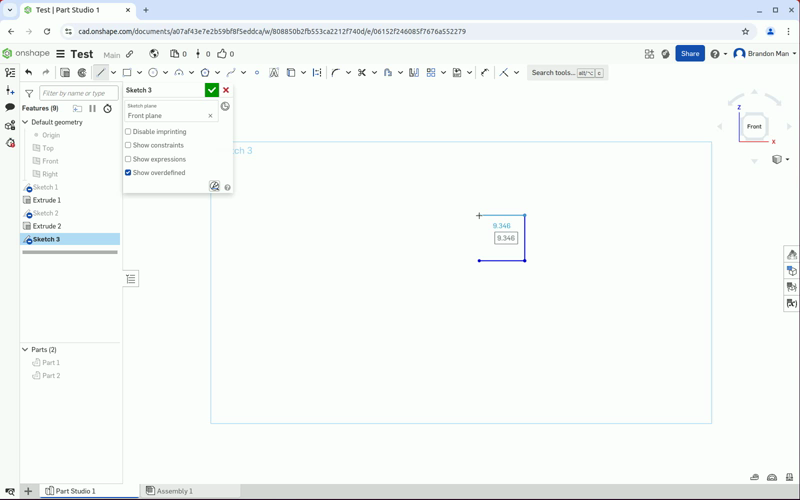
mouse_move(509, 215)
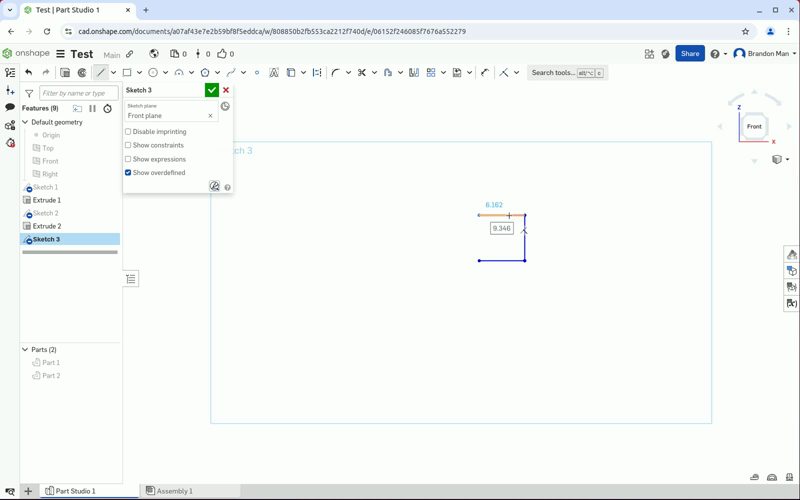
key_down(shift)
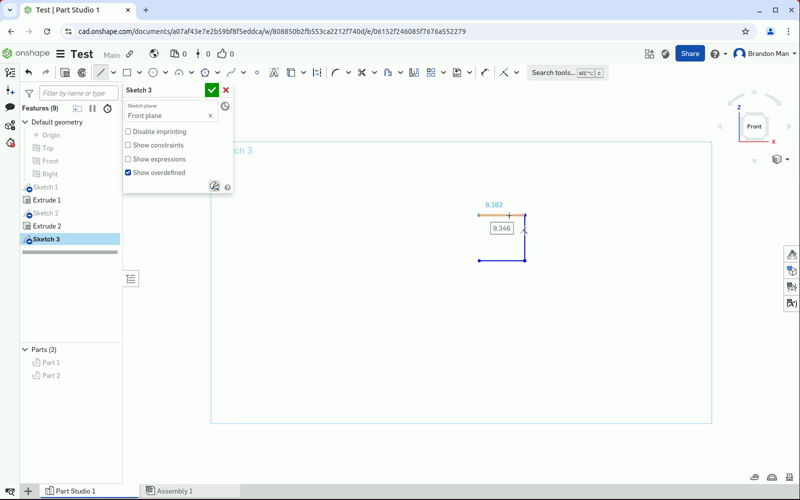
mouse_move(479, 260)
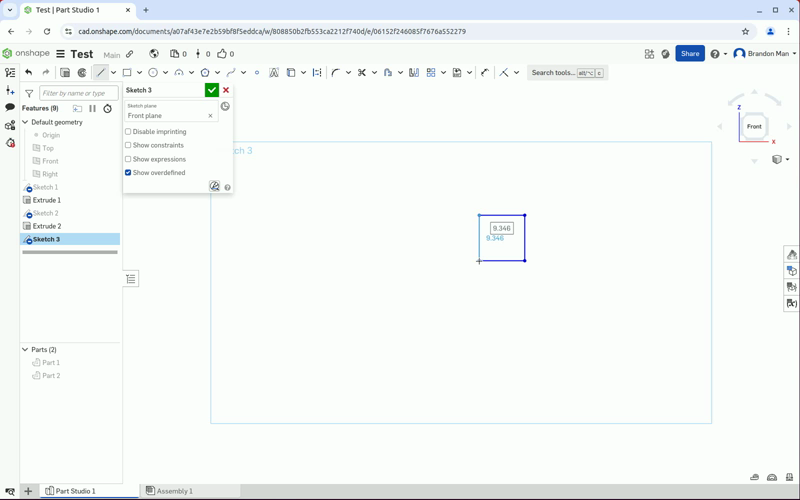
key_up(shift)
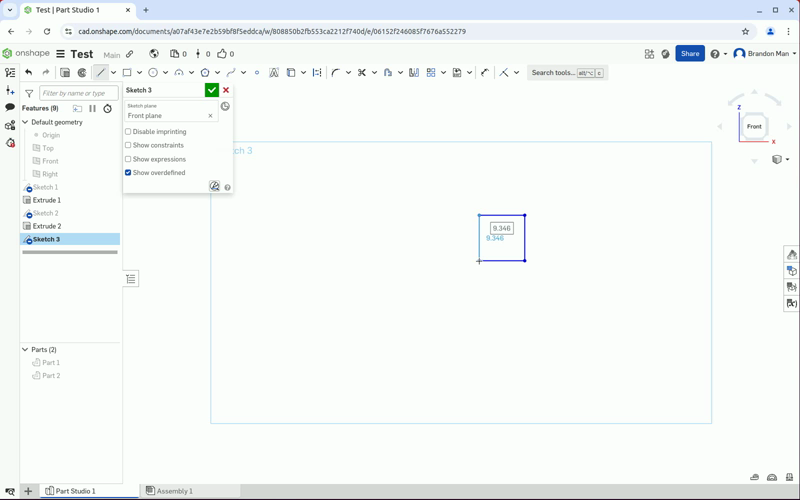
click(479, 260)
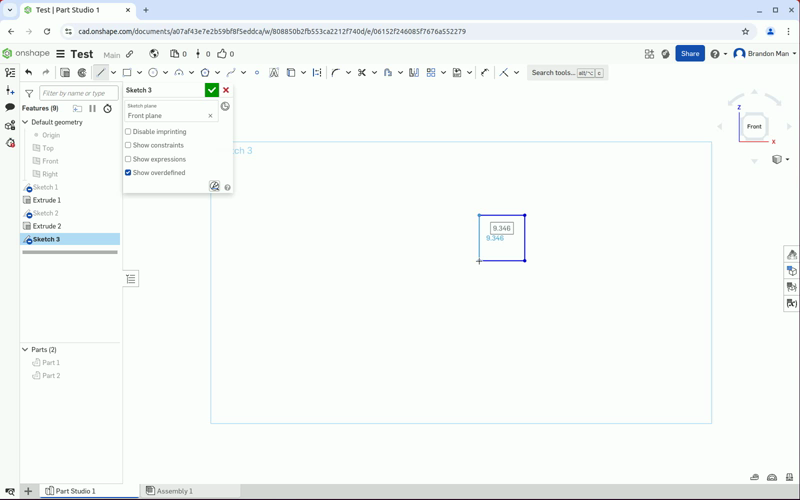
key(esc)
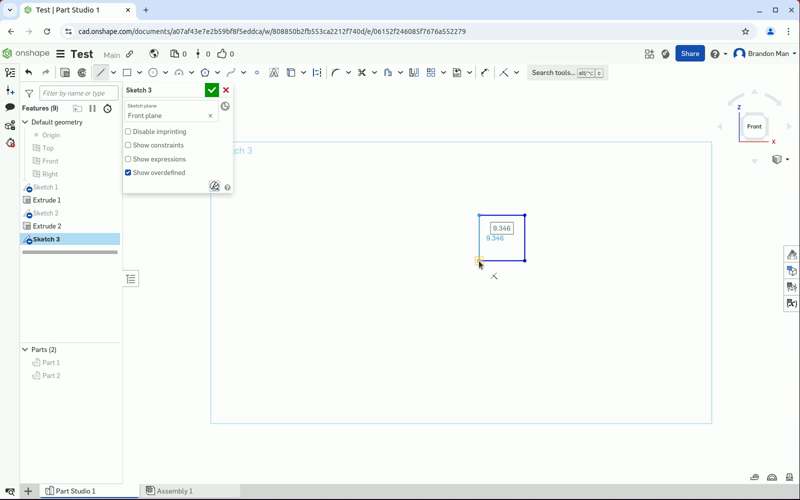
mouse_move(485, 253)
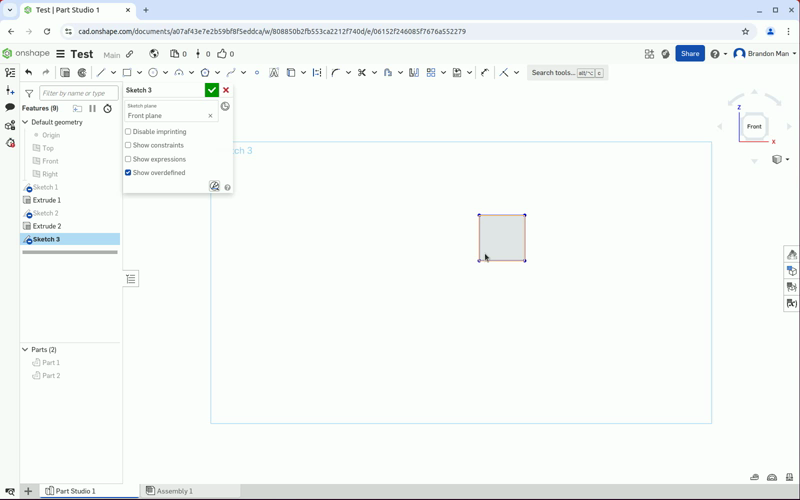
click(485, 253)
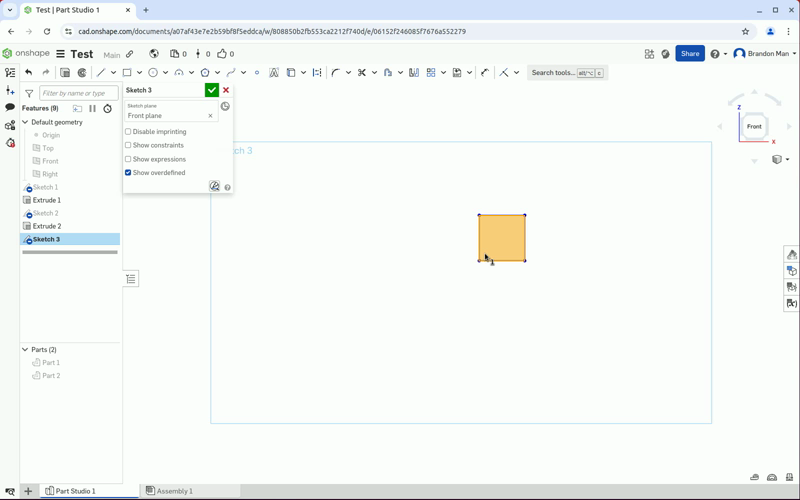
mouse_move(73, 352)
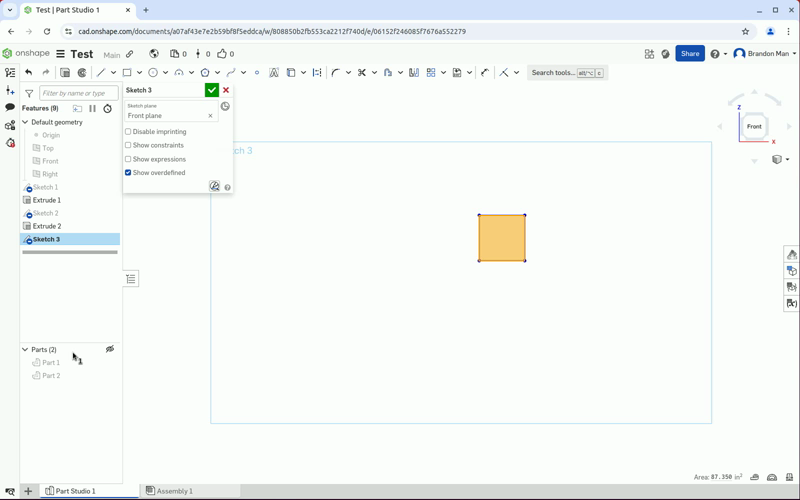
key(shift+y)
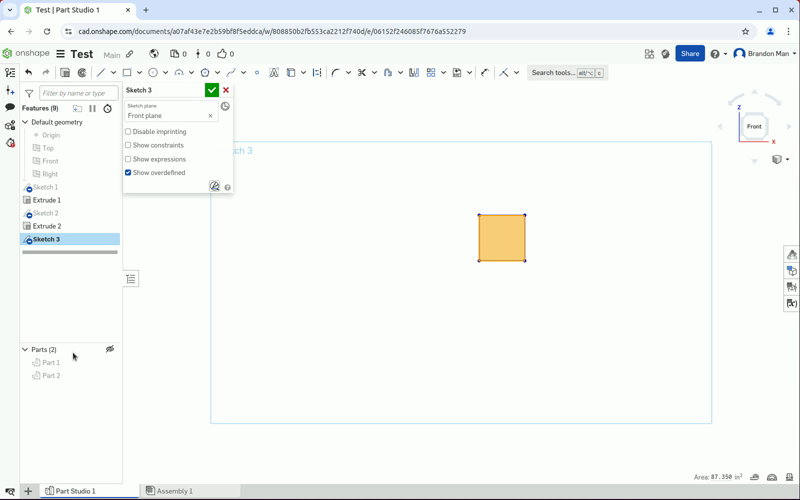
key(shift+e)
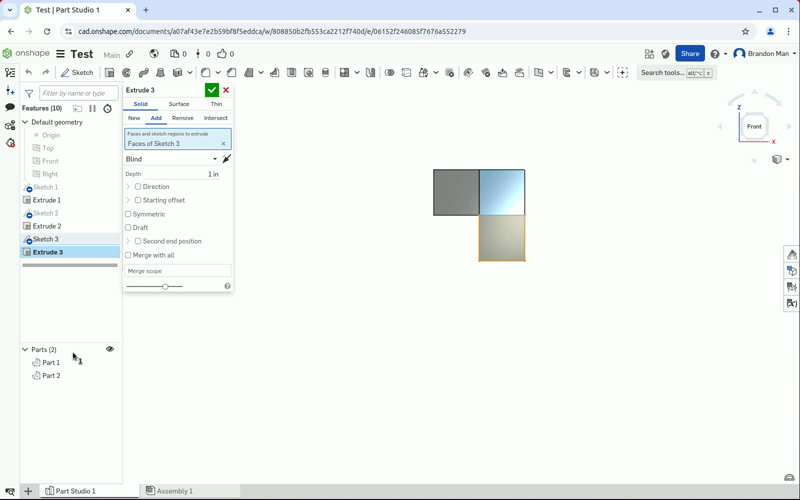
mouse_move(143, 106)
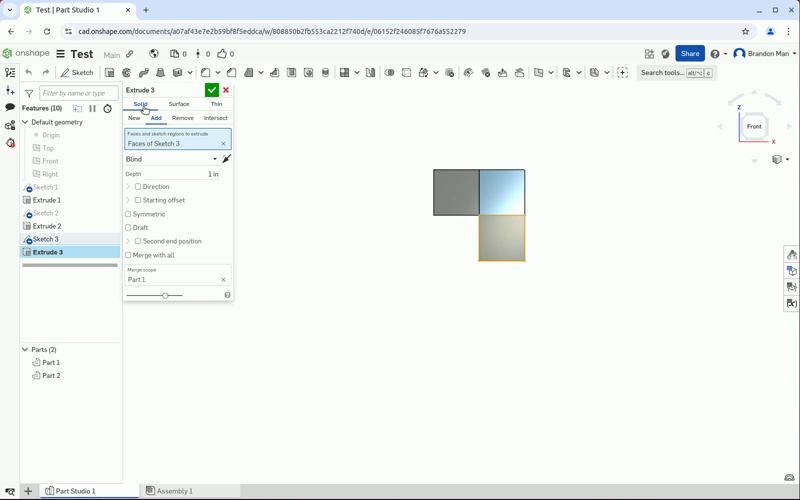
click(143, 106)
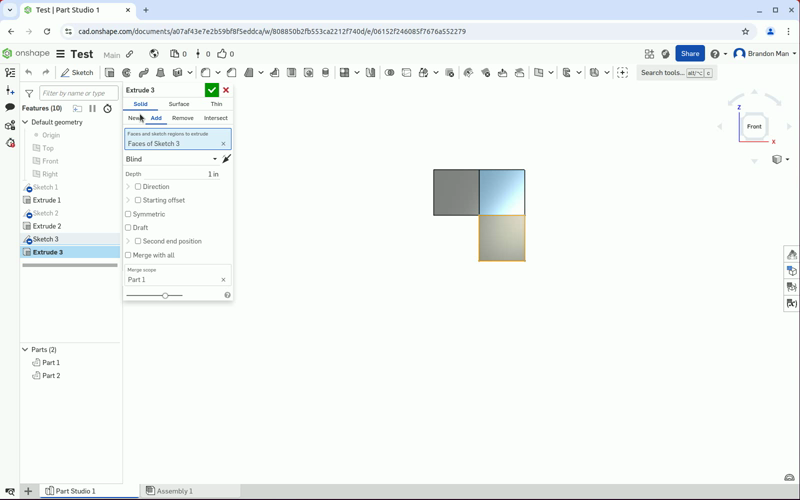
mouse_move(137, 120)
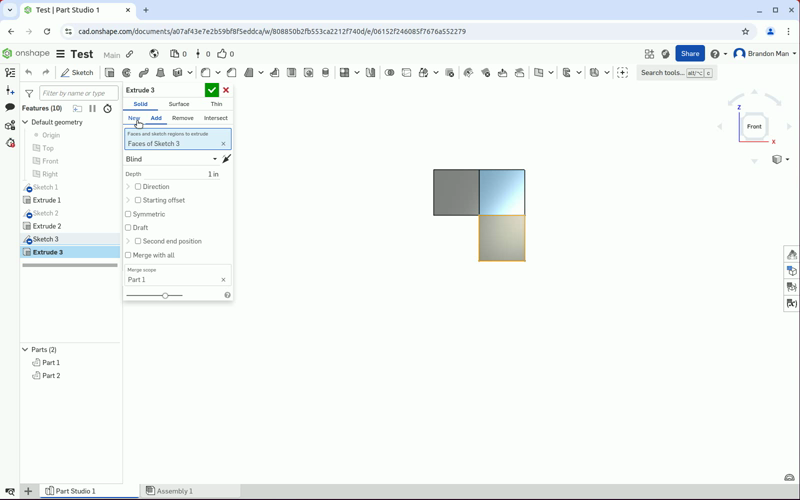
click(137, 120)
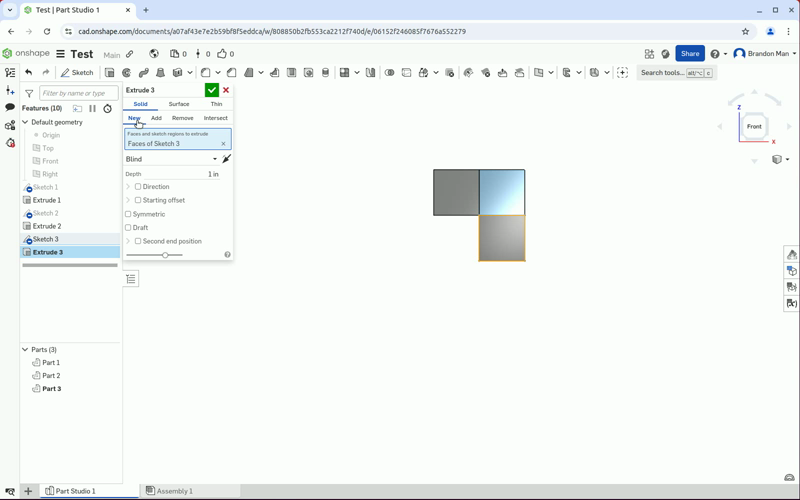
key(tab, 4)
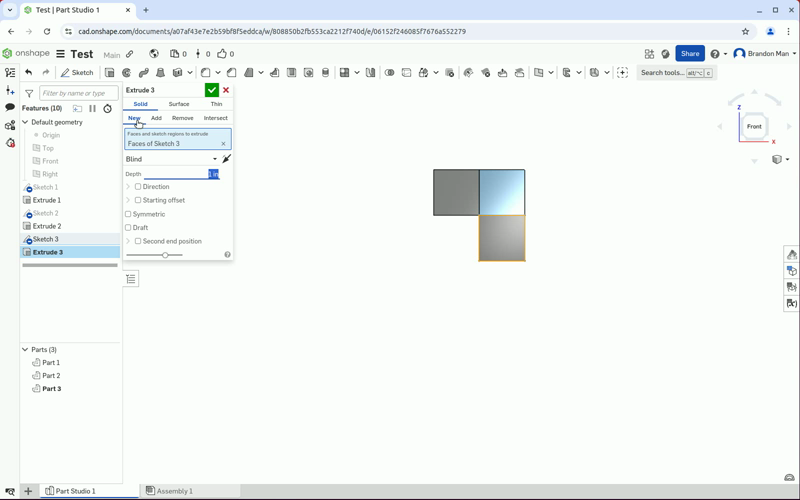
text(9.147)
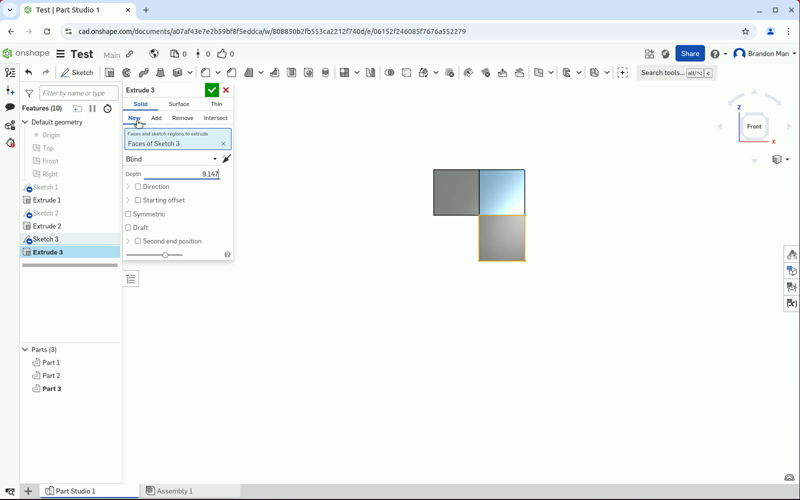
key(enter)
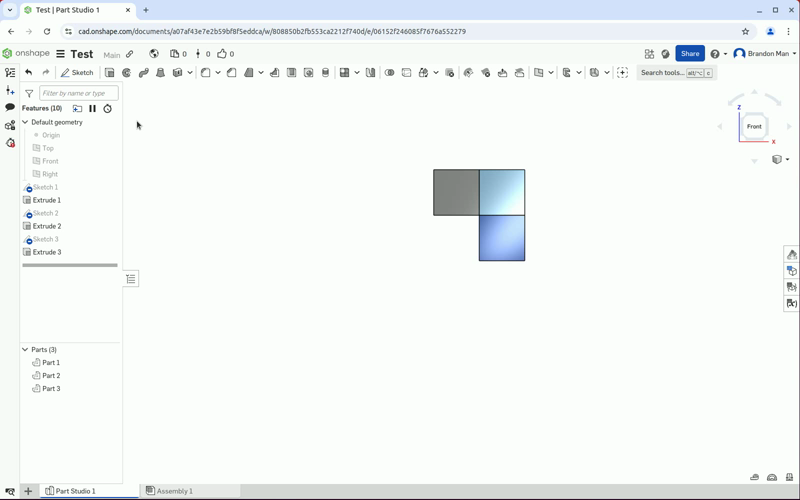
key(shift+h)
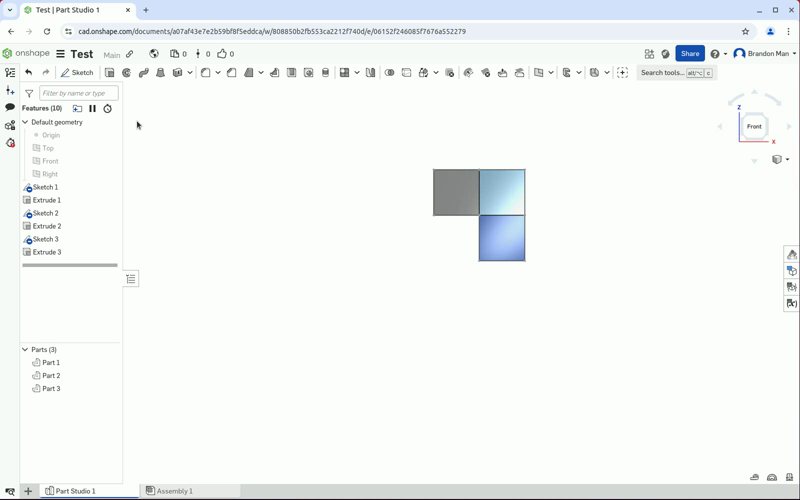
key(shift+h)
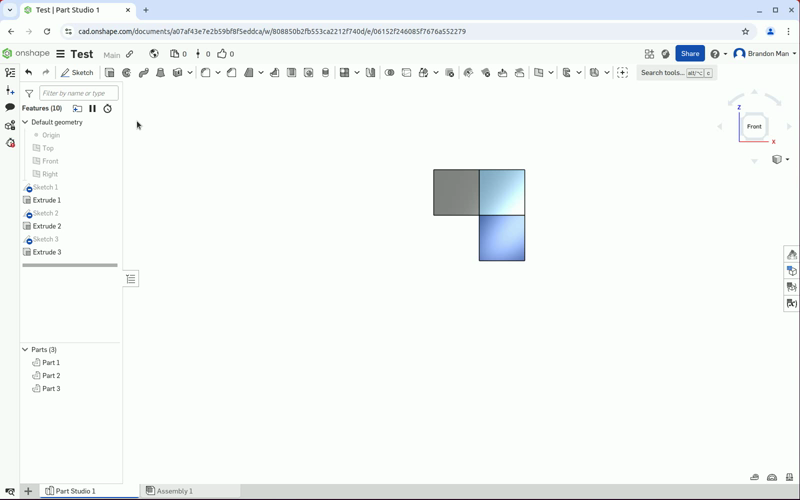
mouse_move(73, 189)
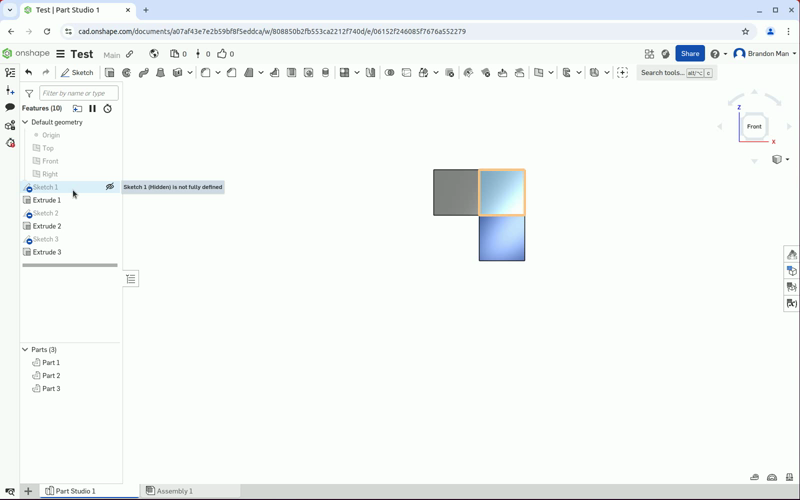
click(73, 189)
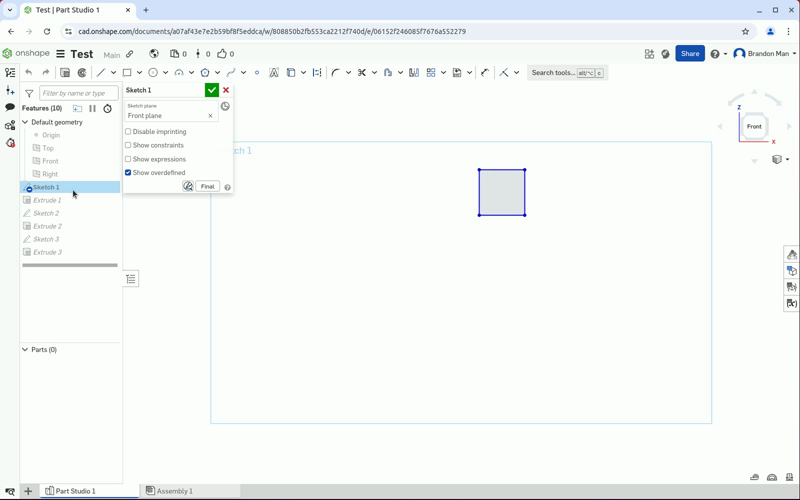
mouse_move(229, 92)
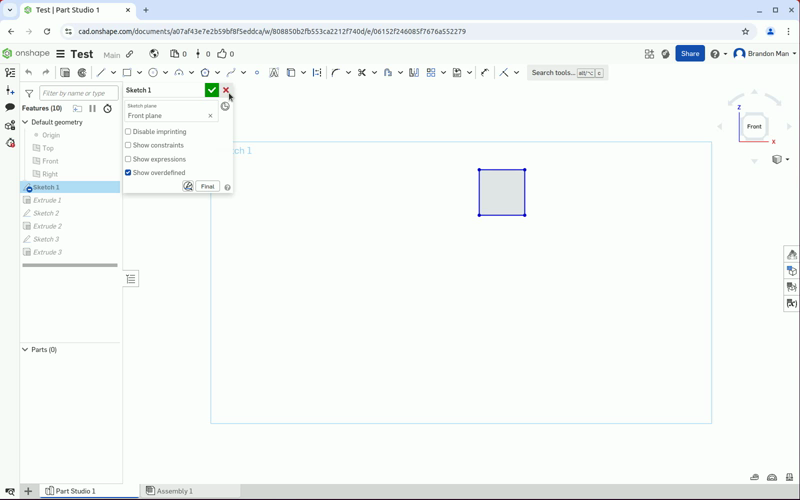
click(229, 92)
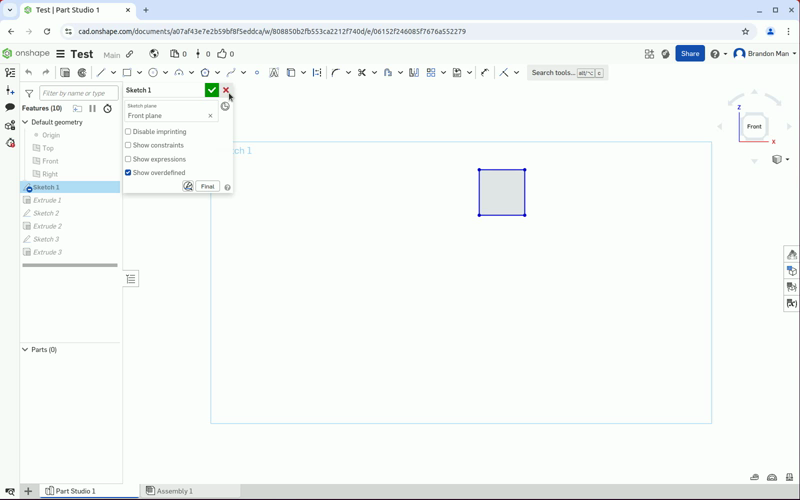
key(shift+s)
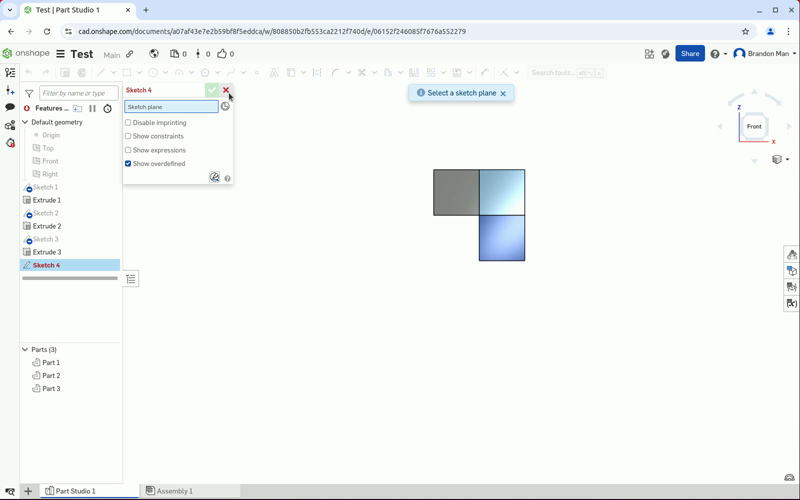
mouse_move(73, 163)
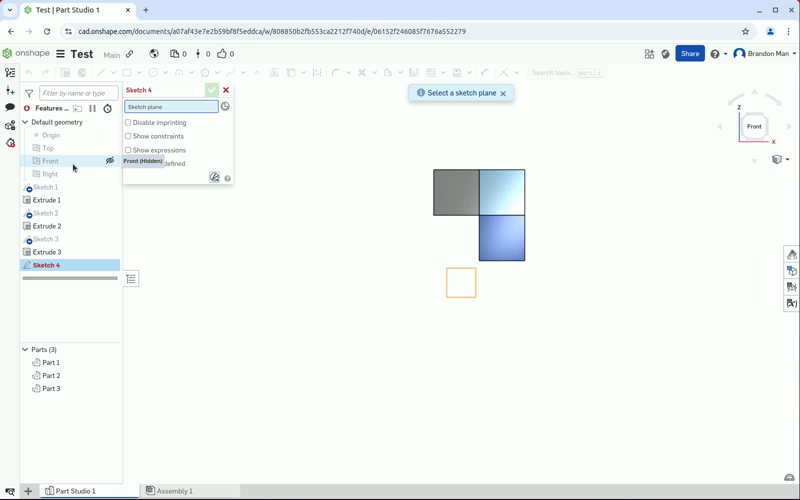
click(73, 163)
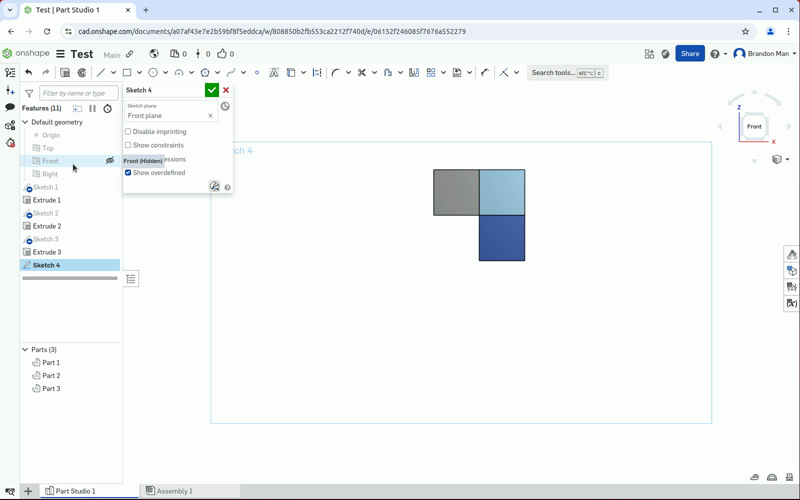
mouse_move(73, 352)
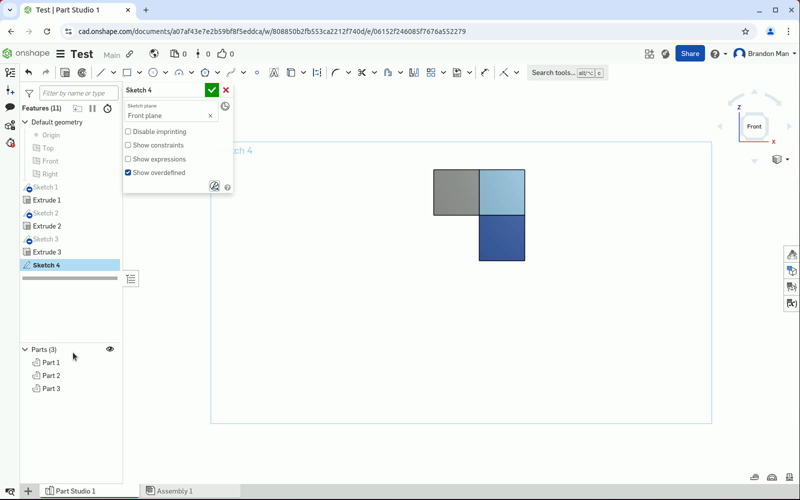
key(y)
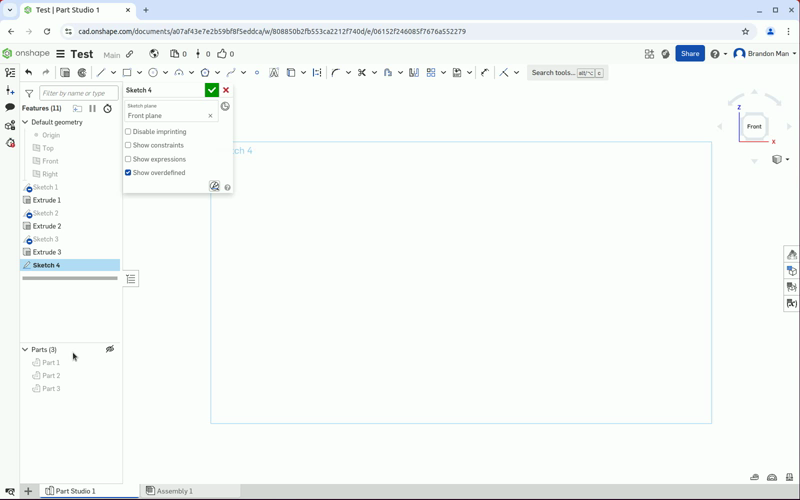
key(l)
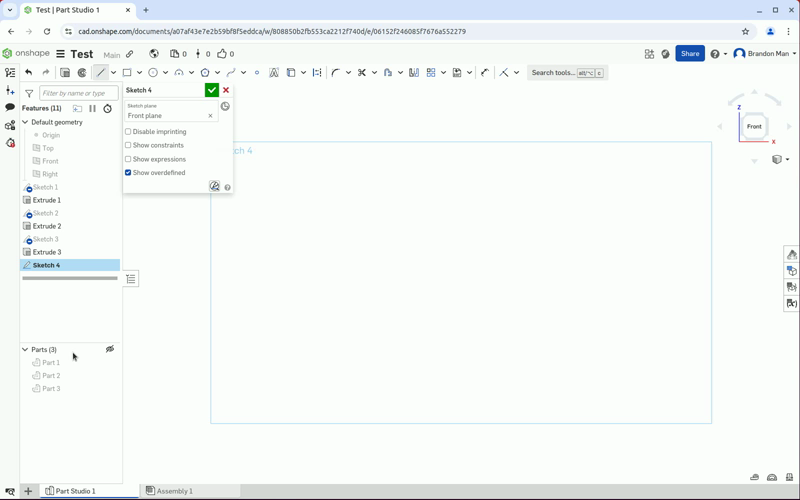
key_down(shift)
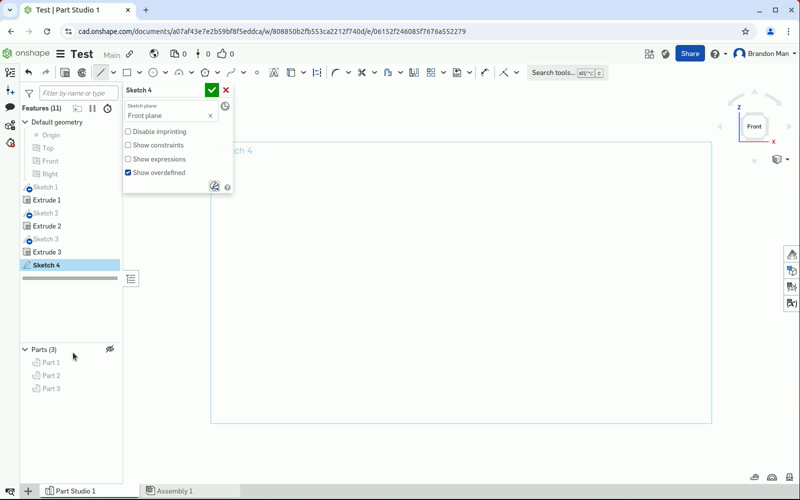
mouse_move(524, 215)
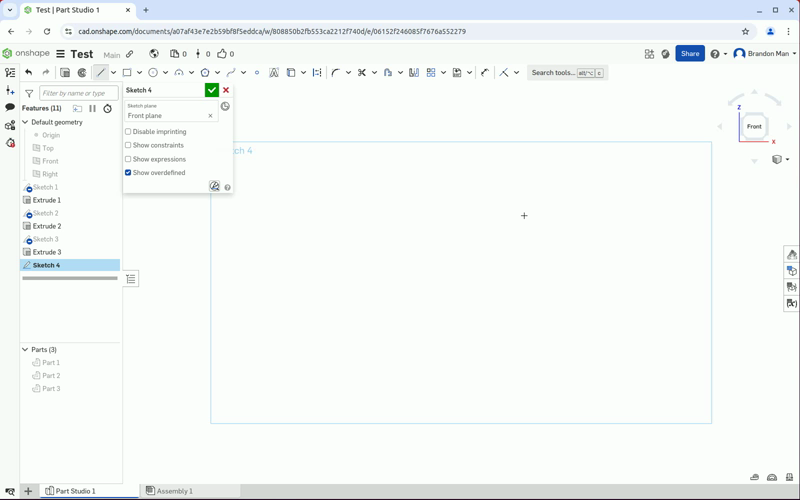
click(524, 215)
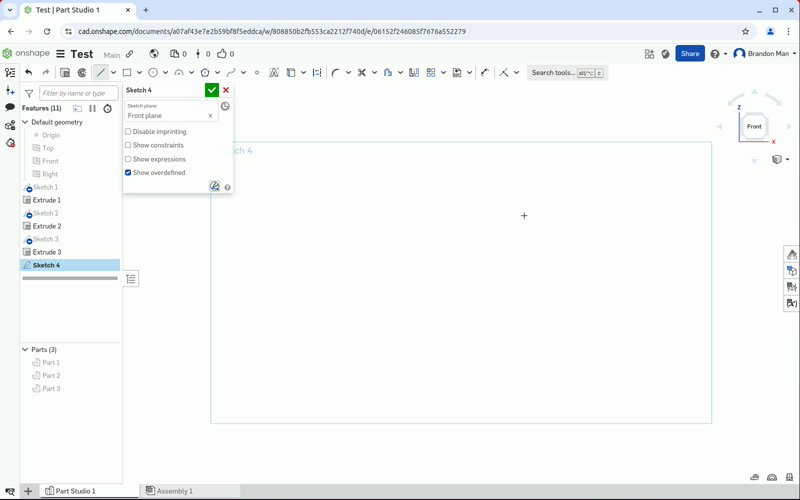
key_up(shift)
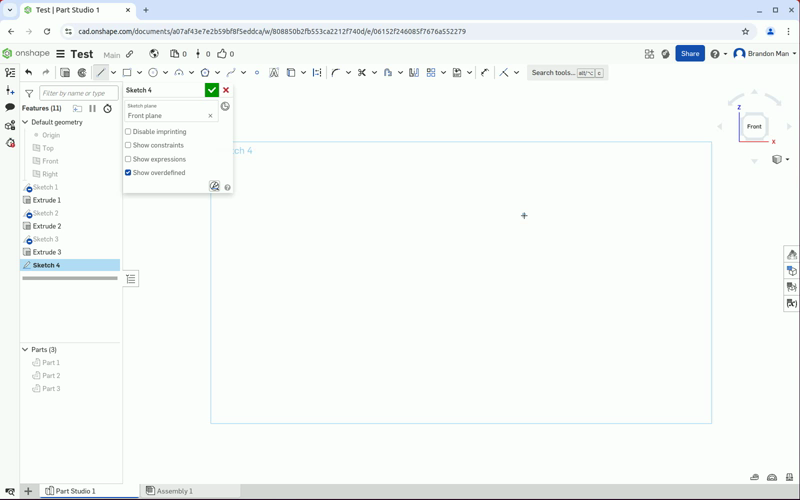
key_down(shift)
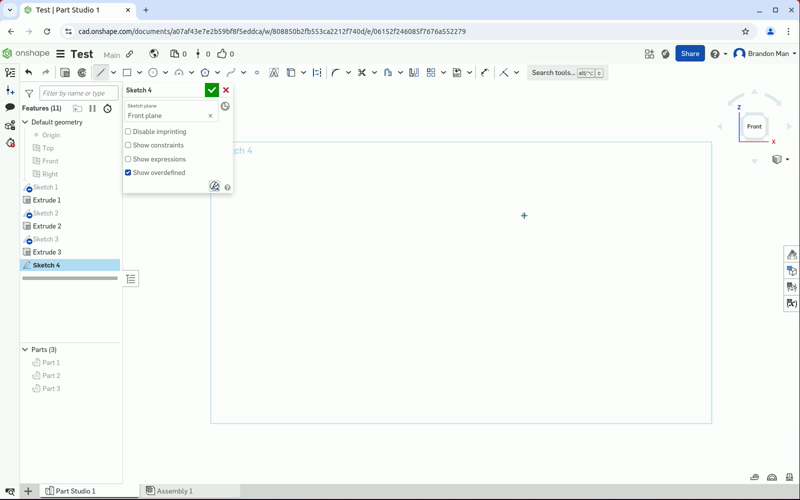
mouse_move(554, 215)
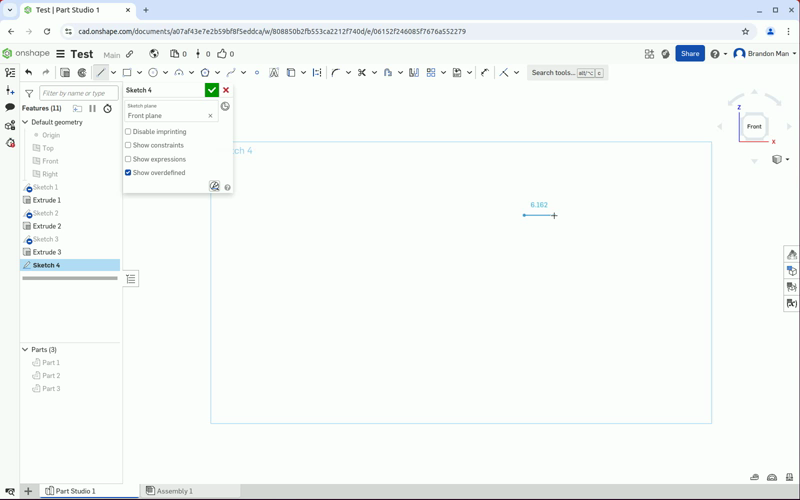
mouse_move(569, 215)
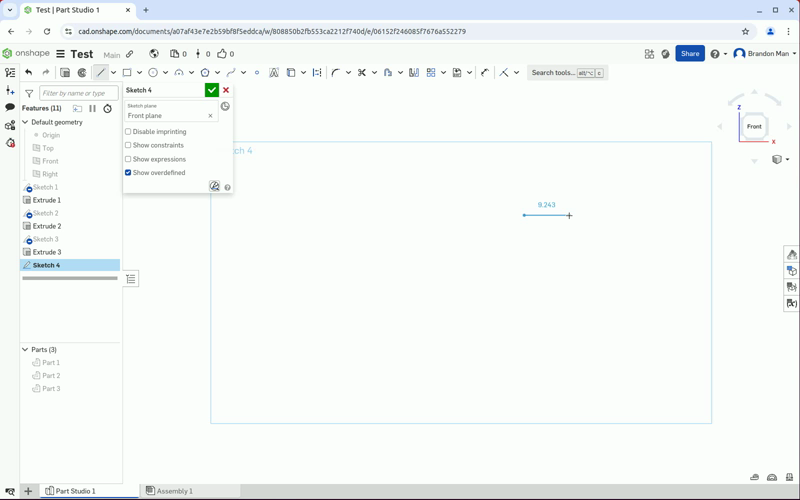
click(569, 215)
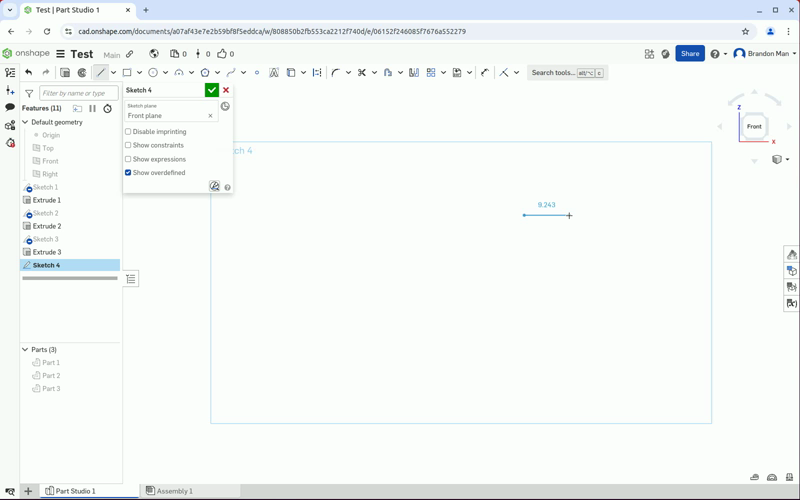
key_up(shift)
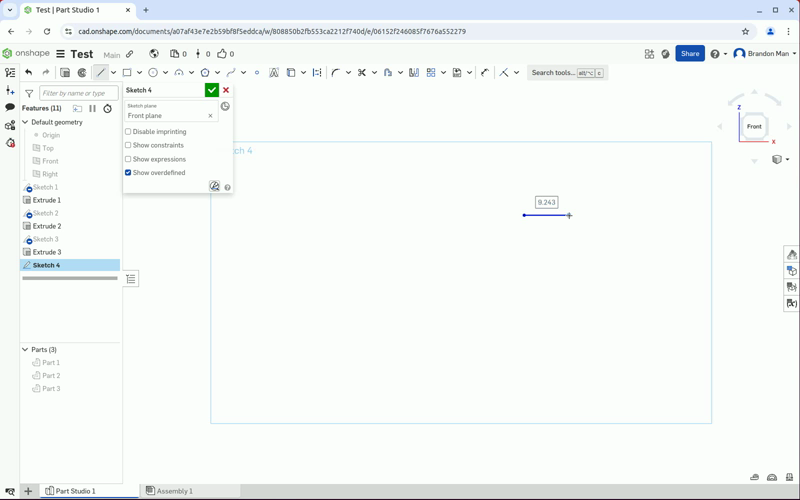
key_down(shift)
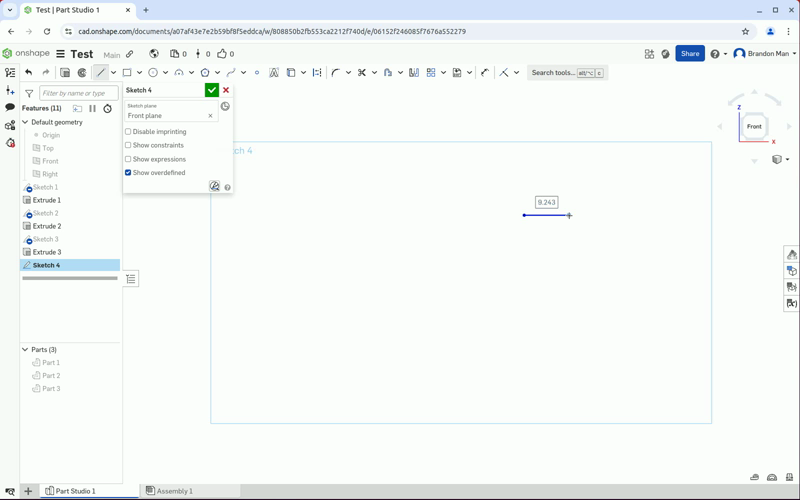
mouse_move(589, 215)
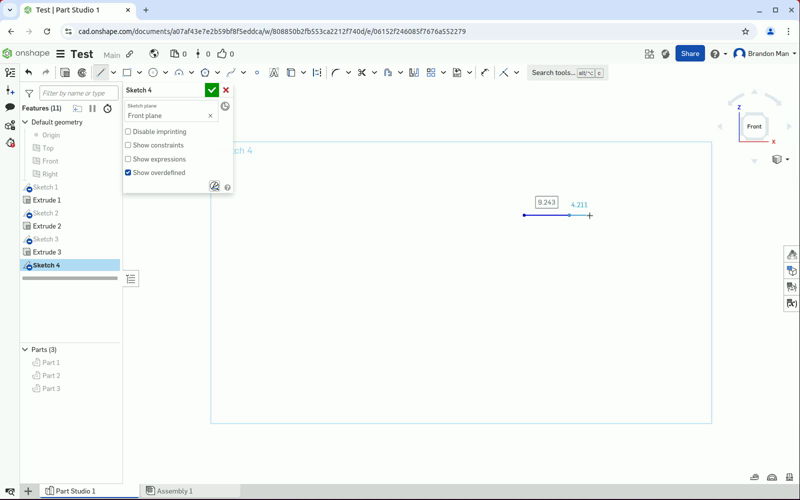
mouse_move(569, 169)
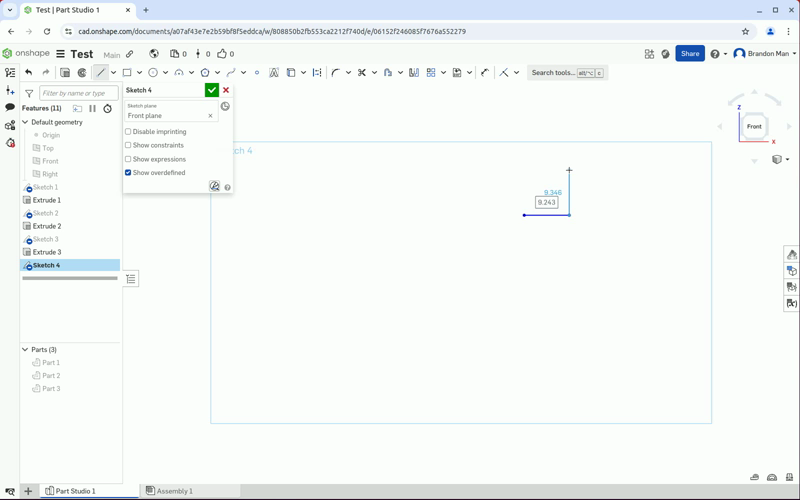
click(569, 169)
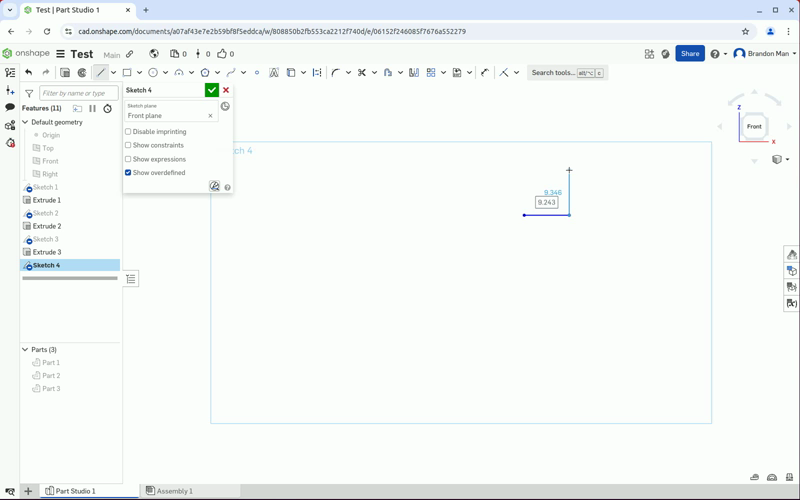
key_up(shift)
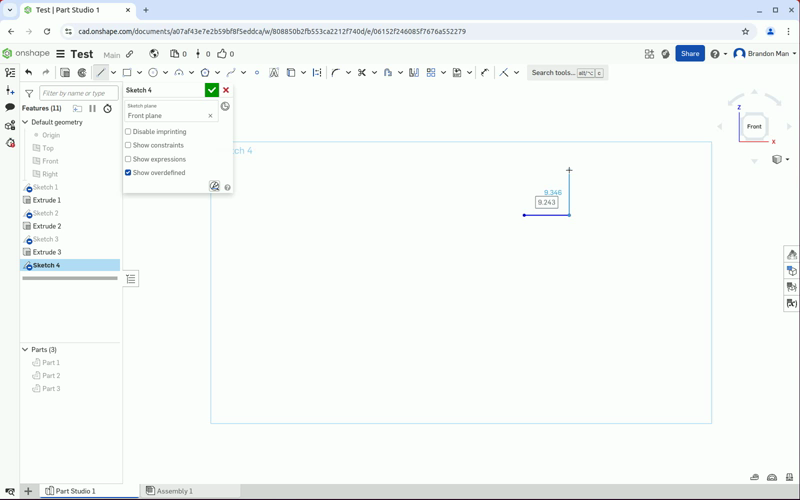
key_down(shift)
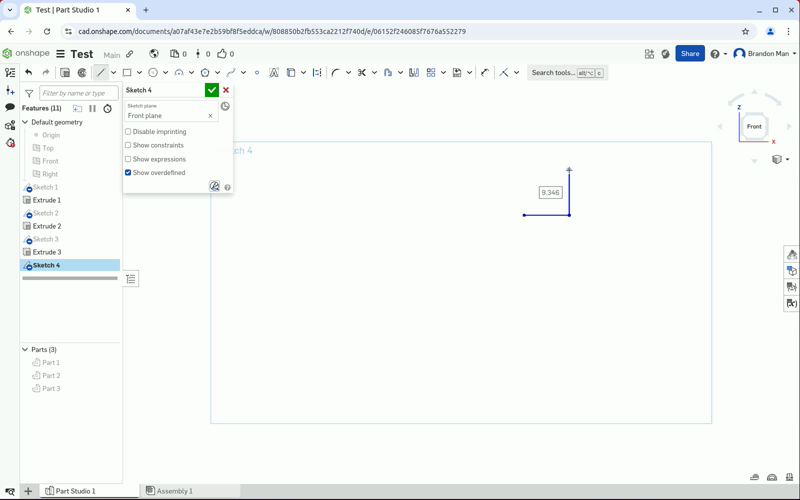
mouse_move(589, 169)
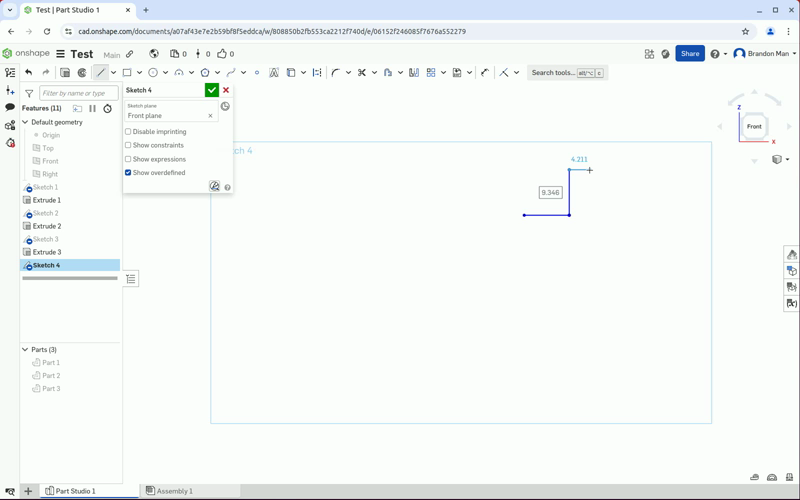
mouse_move(524, 169)
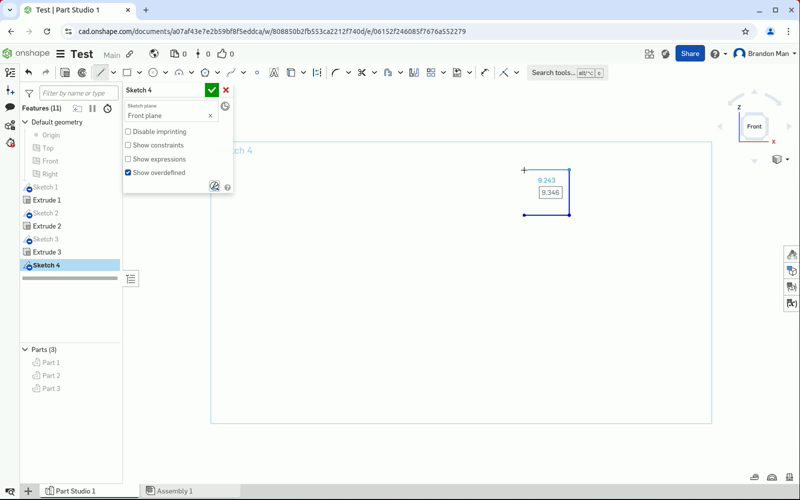
click(524, 169)
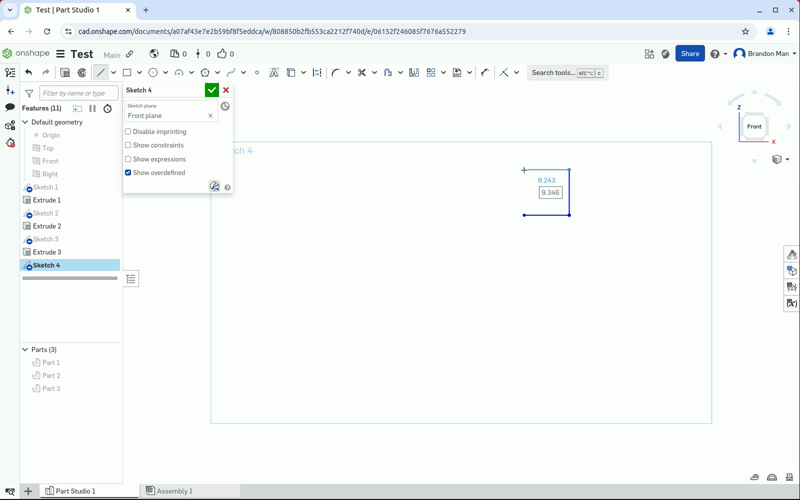
key_up(shift)
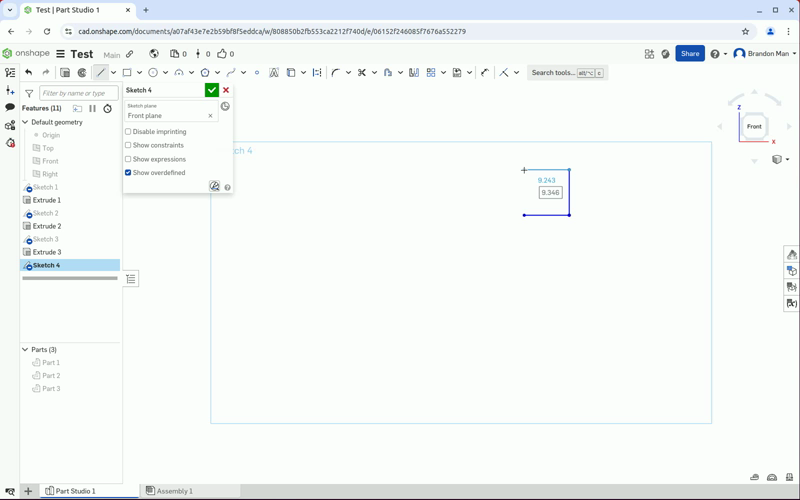
mouse_move(554, 169)
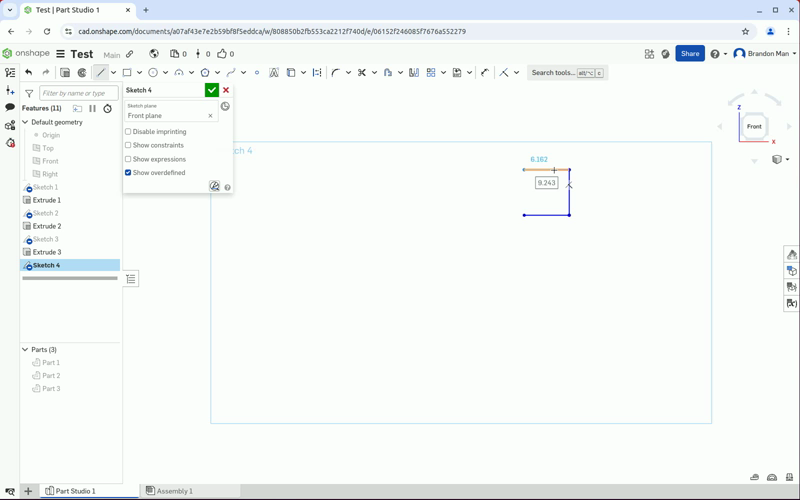
key_down(shift)
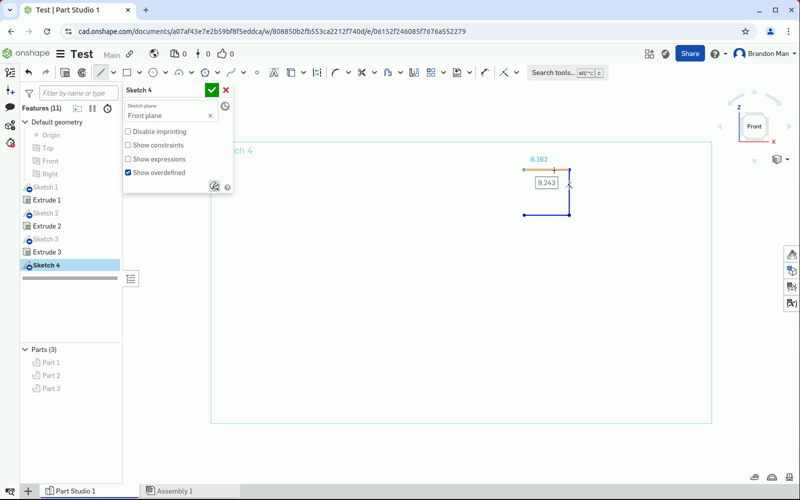
mouse_move(524, 215)
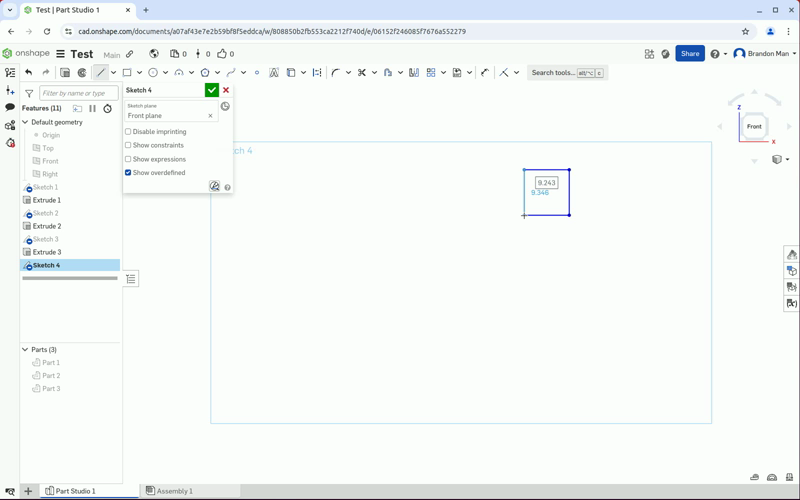
key_up(shift)
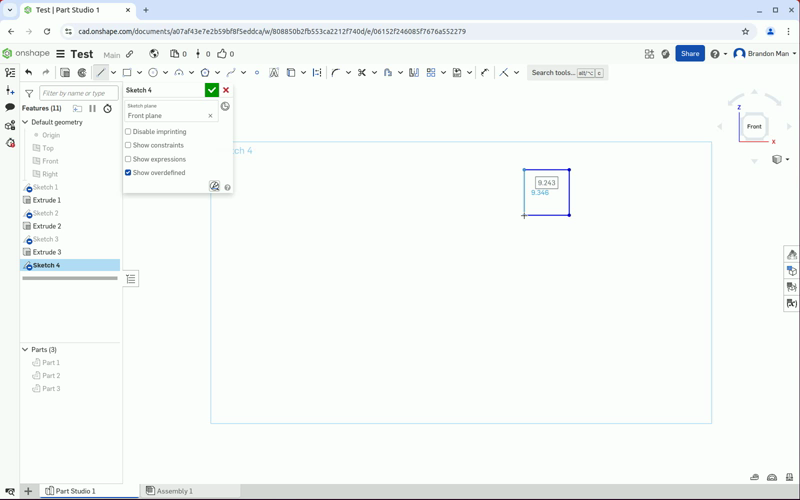
click(524, 215)
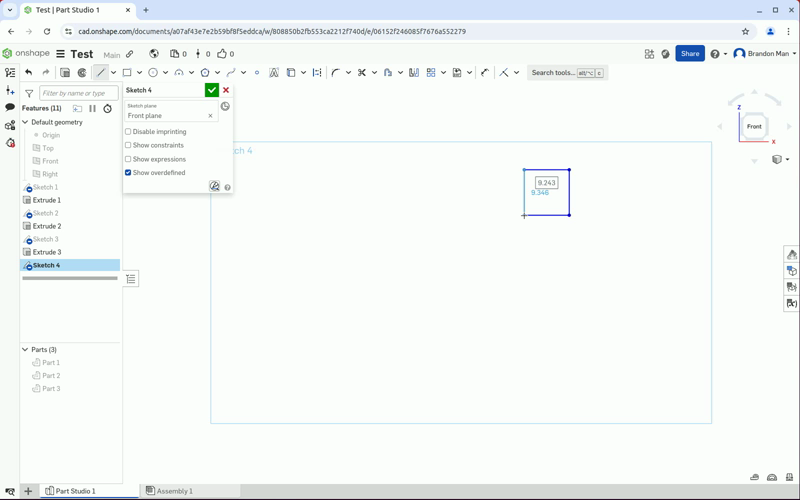
key(esc)
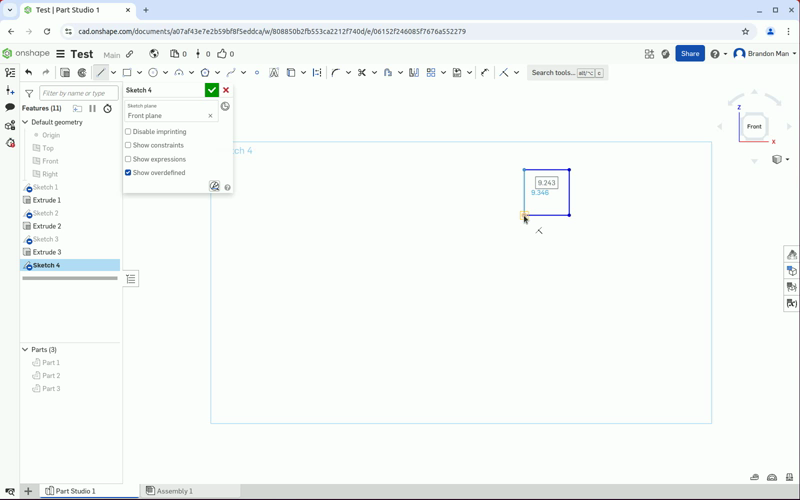
mouse_move(526, 179)
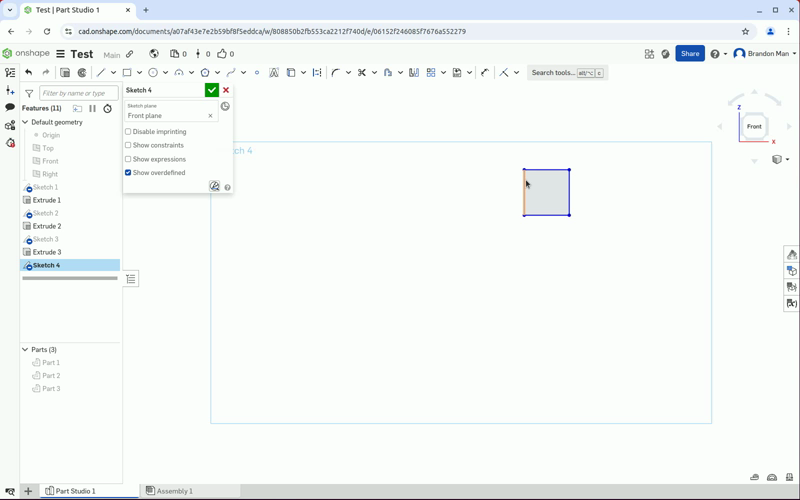
click(526, 179)
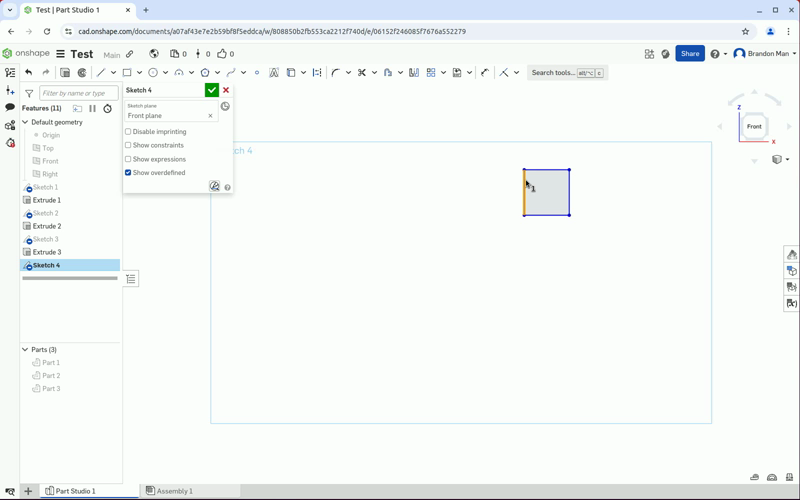
mouse_move(73, 352)
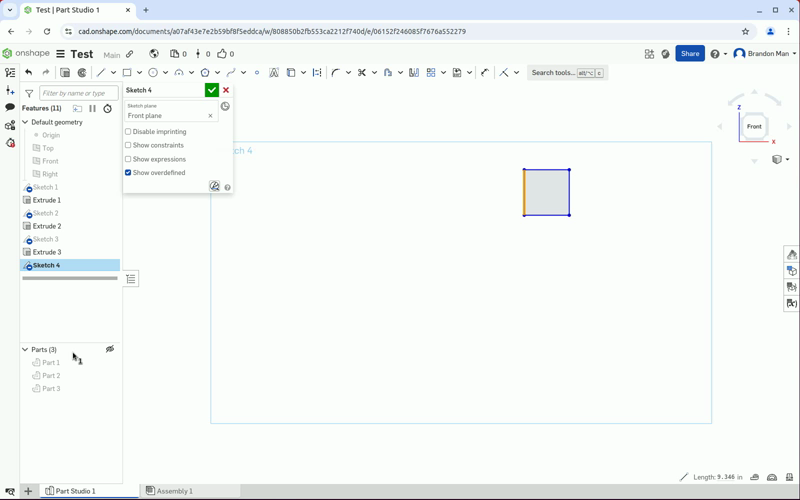
key(shift+y)
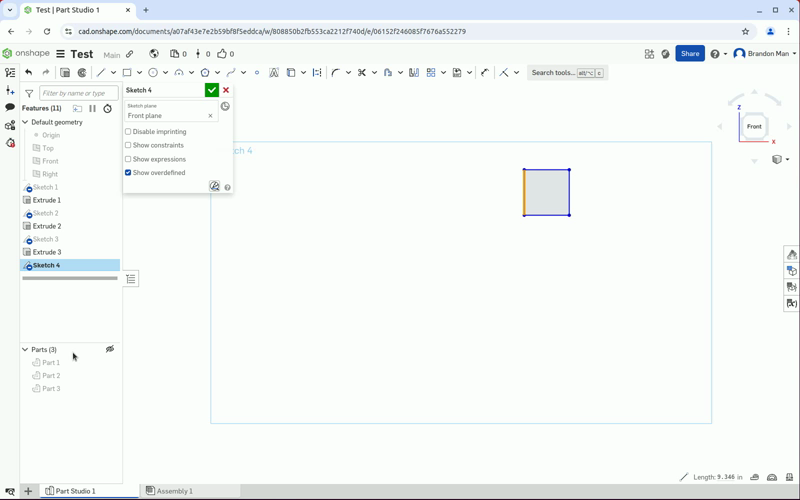
key(shift+e)
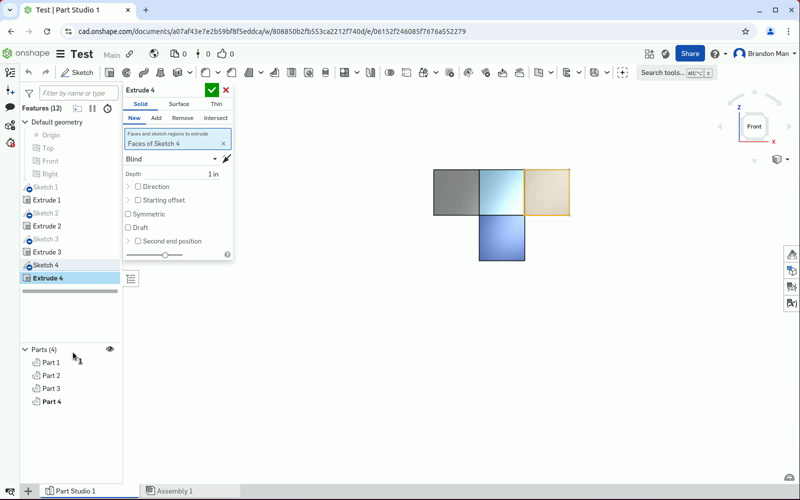
mouse_move(143, 106)
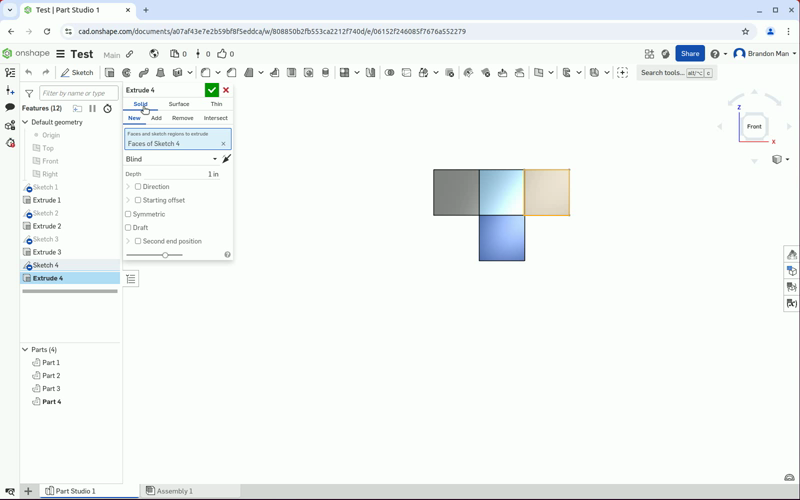
click(143, 106)
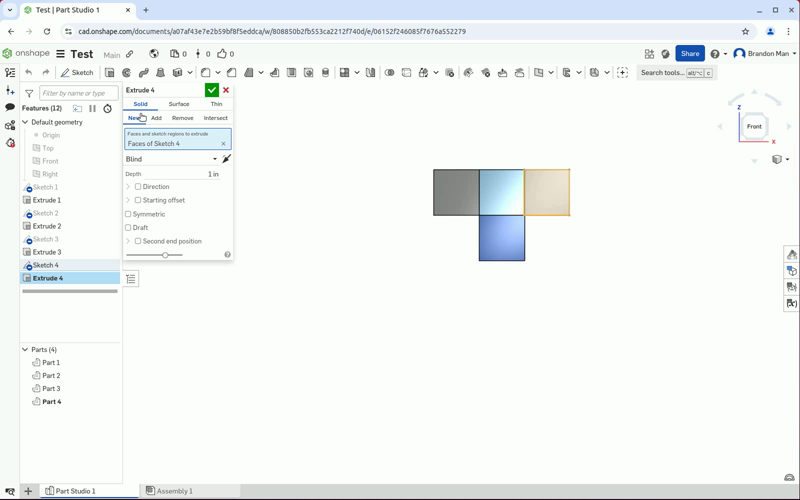
mouse_move(137, 120)
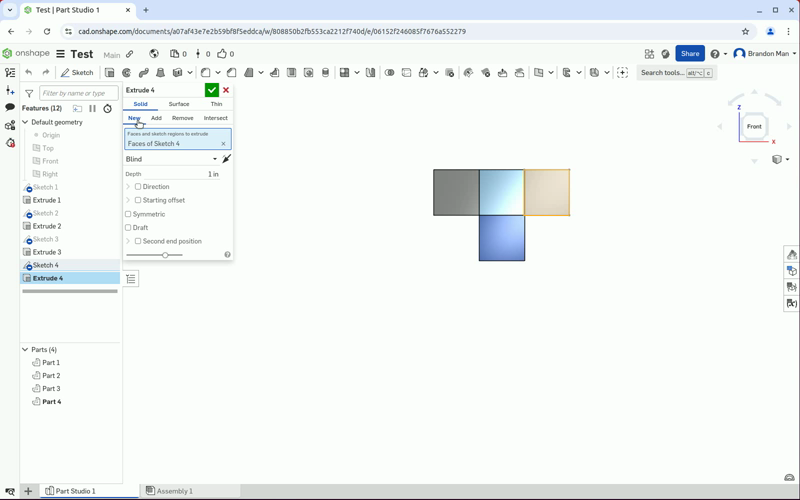
click(137, 120)
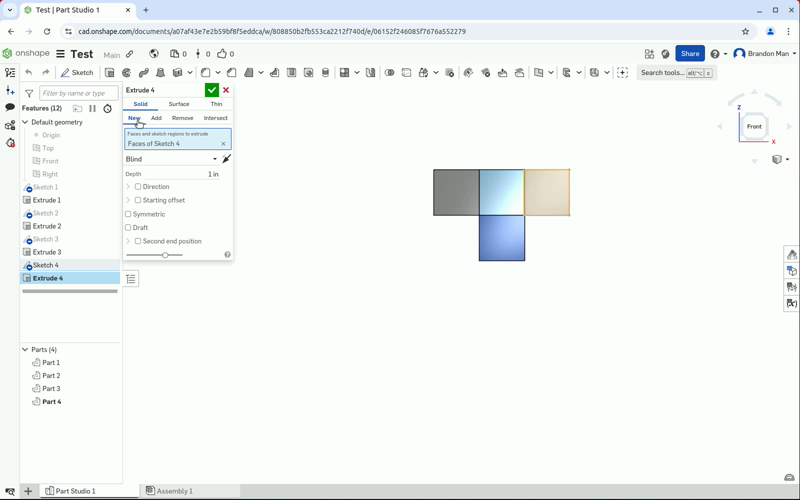
key(tab, 4)
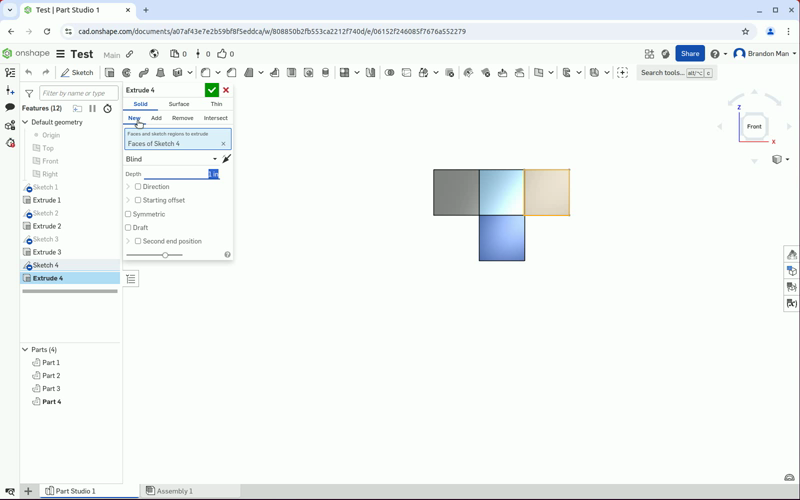
text(9.147)
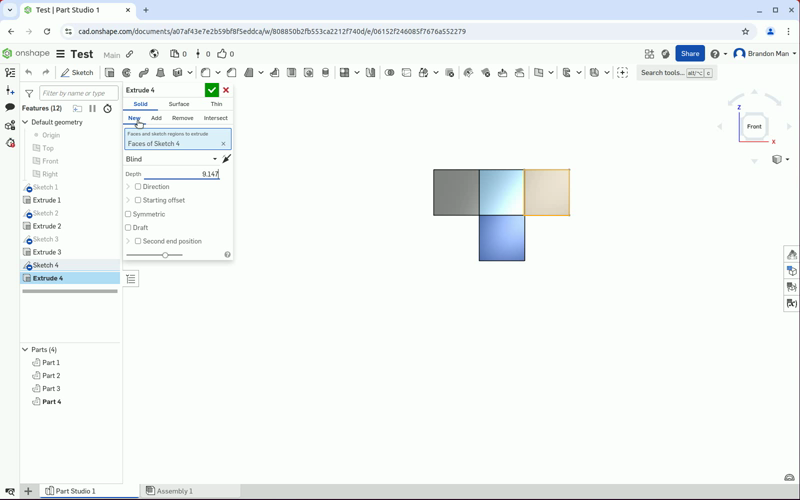
key(enter)
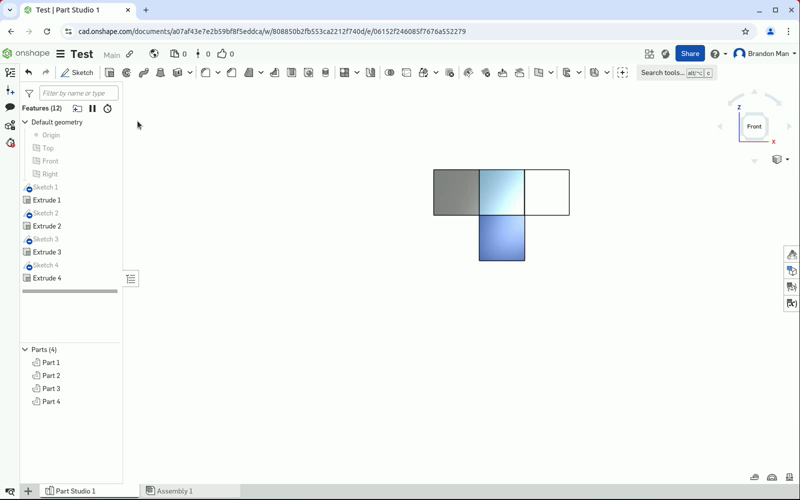
key(shift+h)
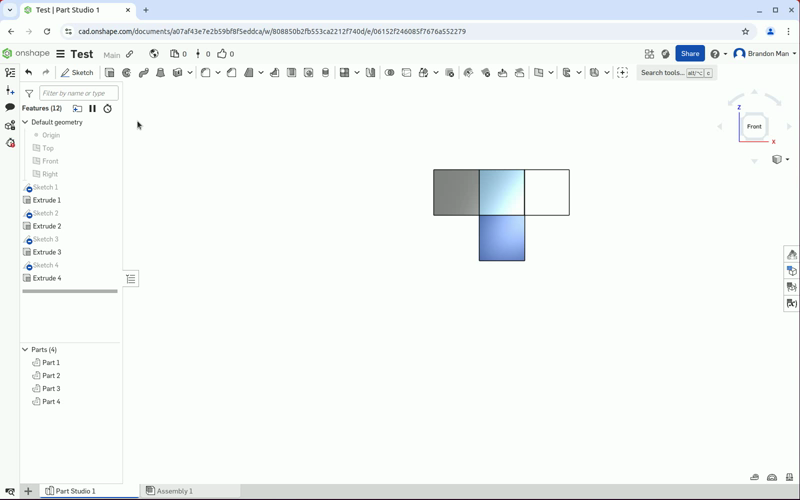
key(shift+h)
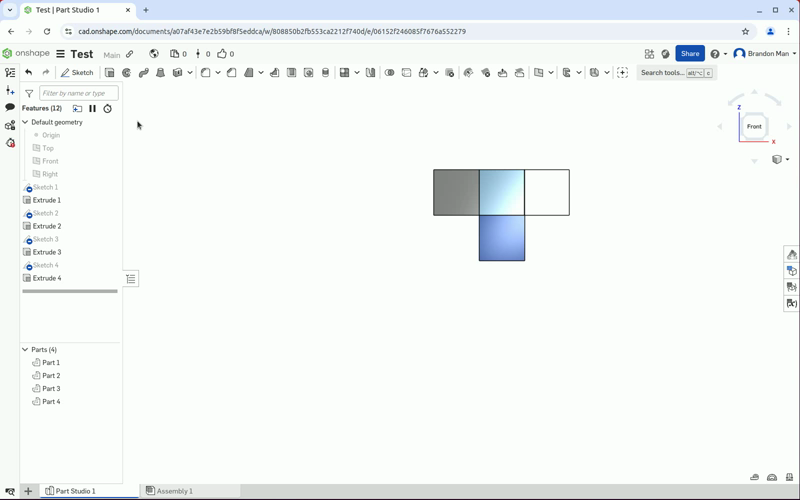
mouse_move(73, 189)
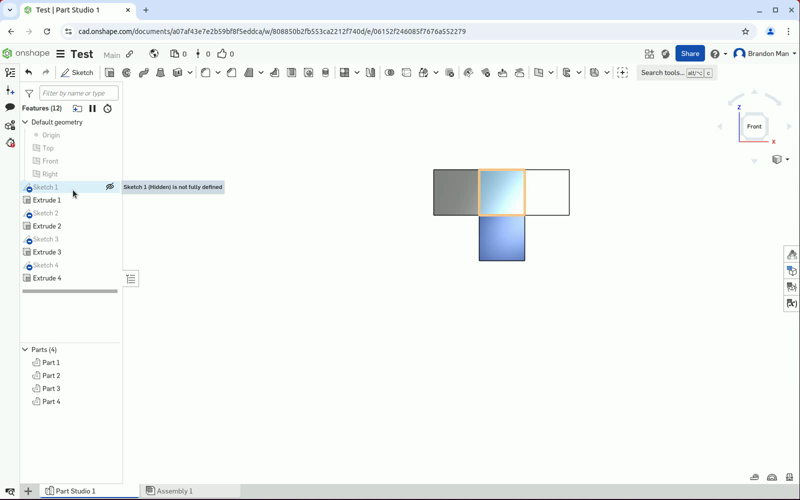
click(73, 189)
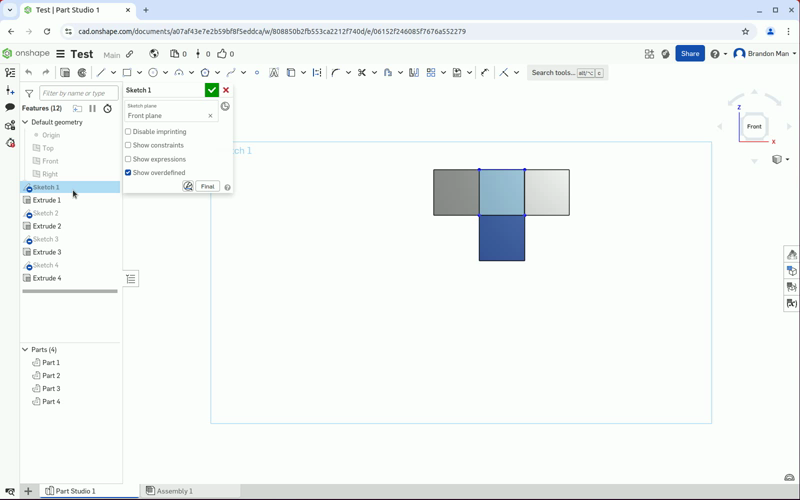
mouse_move(229, 92)
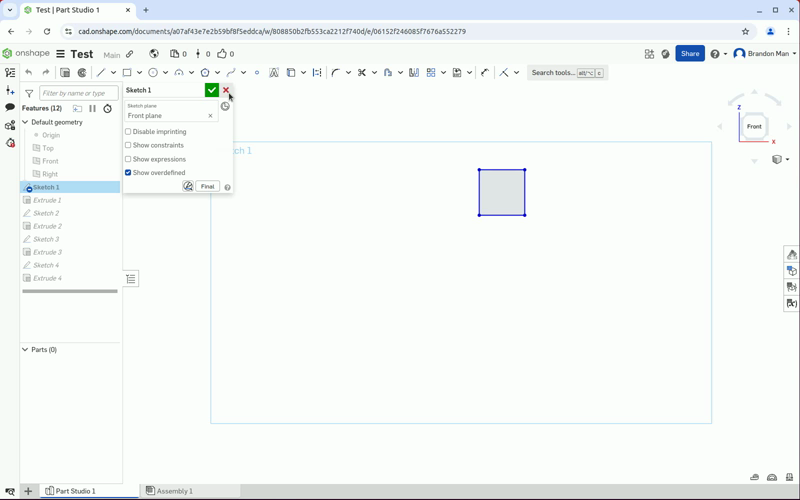
click(229, 92)
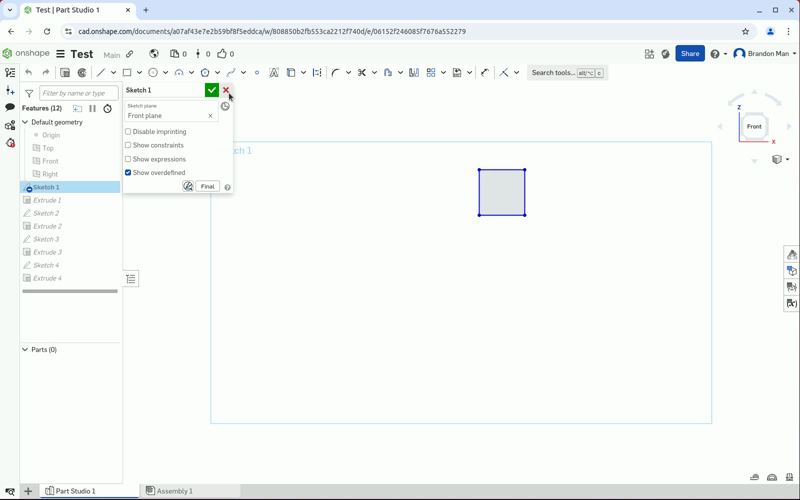
key(shift+s)
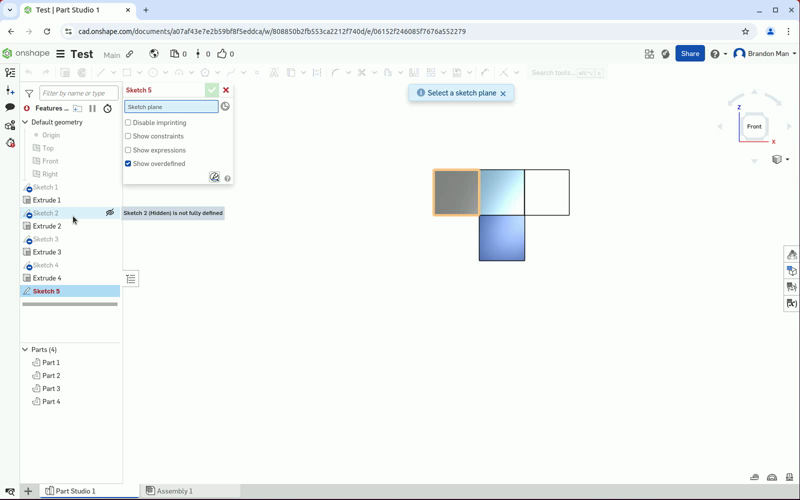
scroll(3)
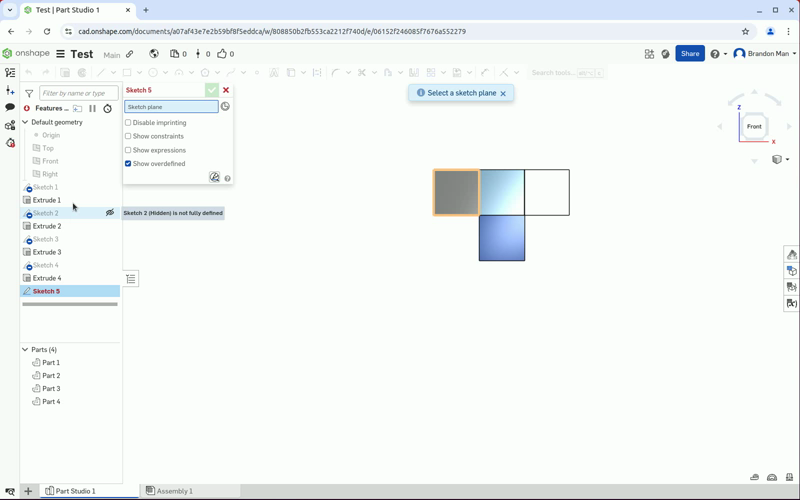
mouse_move(73, 163)
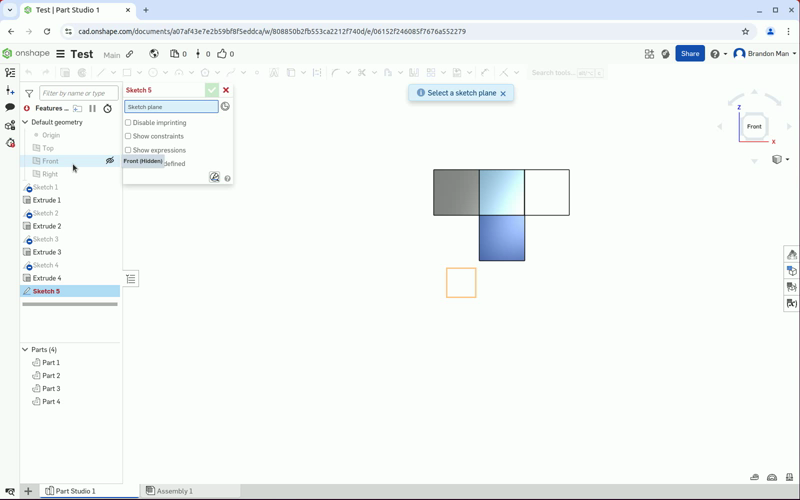
click(73, 163)
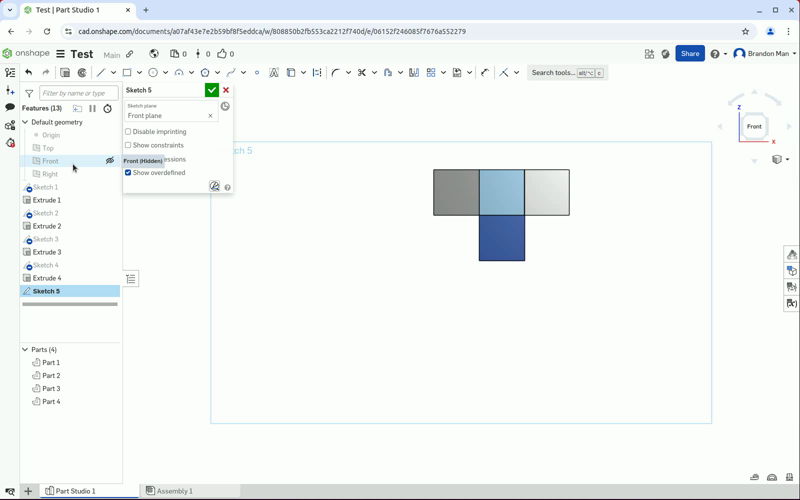
mouse_move(73, 352)
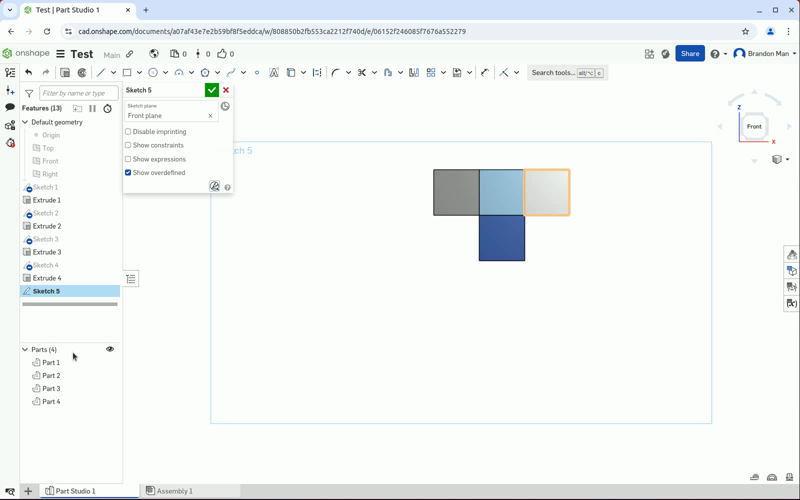
key(y)
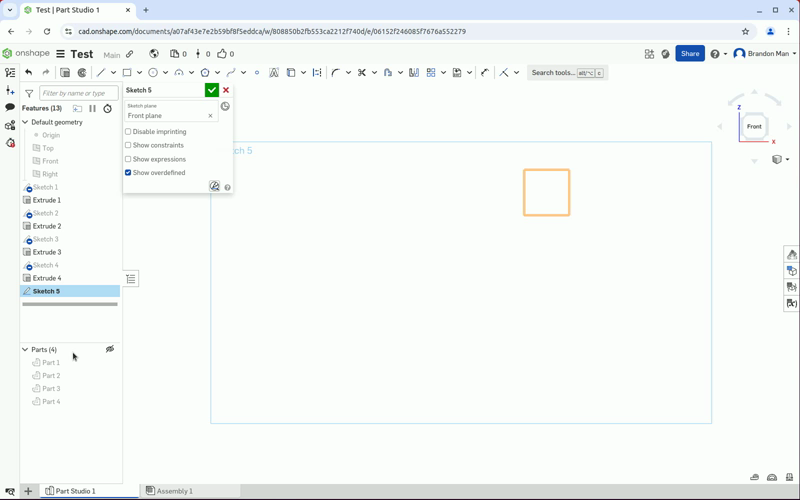
key(l)
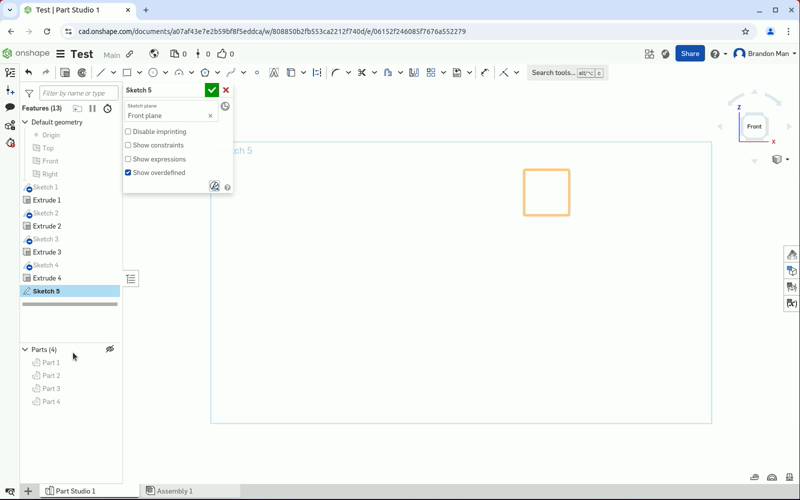
key_down(shift)
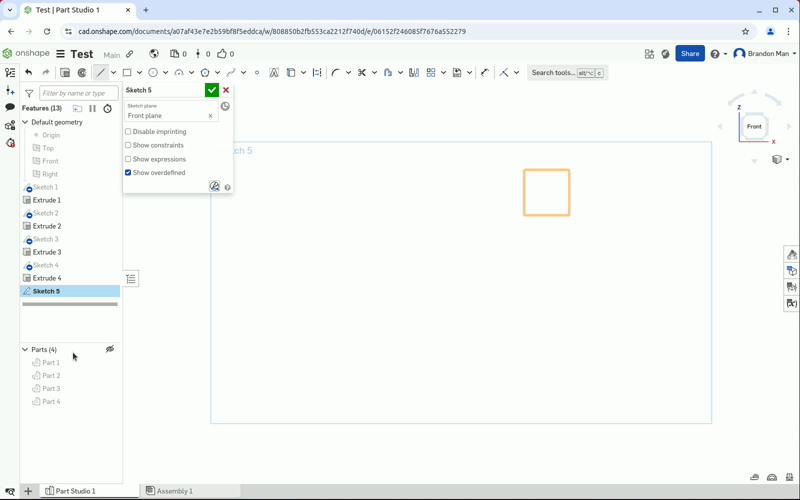
mouse_move(433, 260)
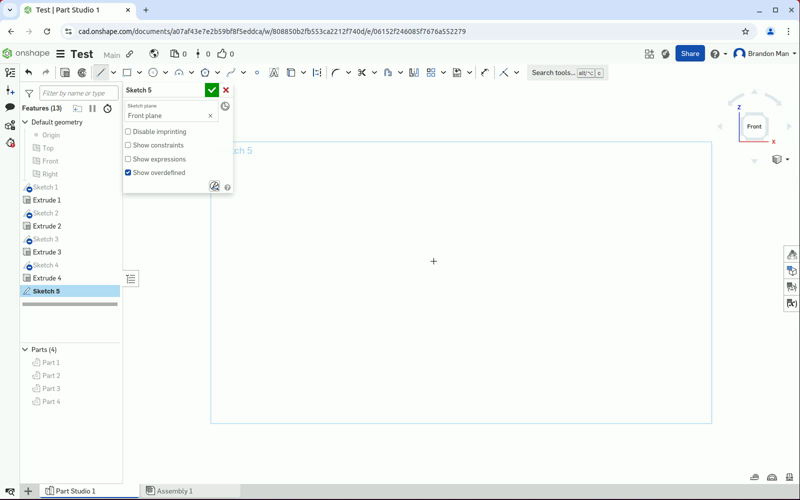
click(433, 260)
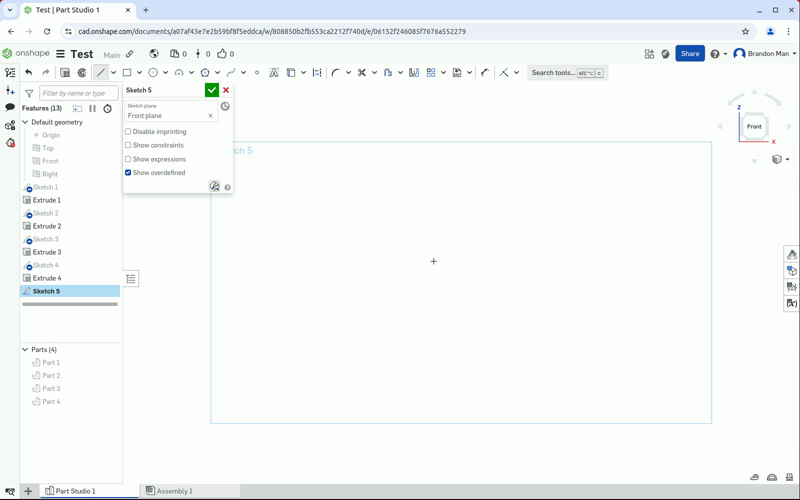
key_up(shift)
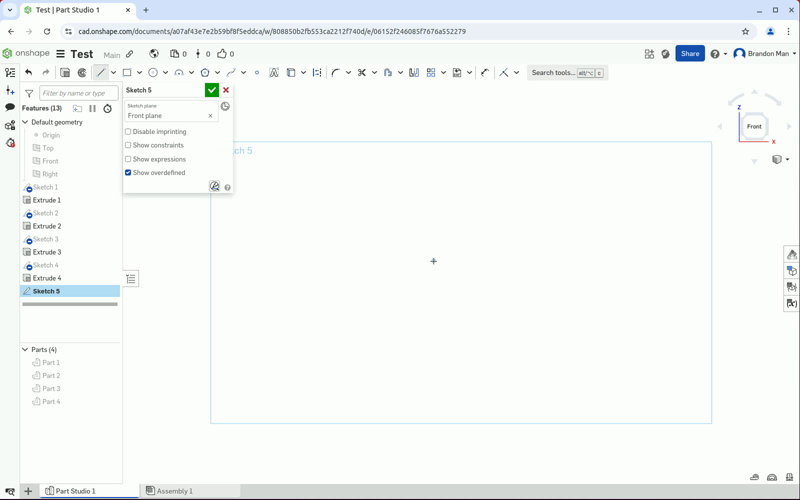
key_down(shift)
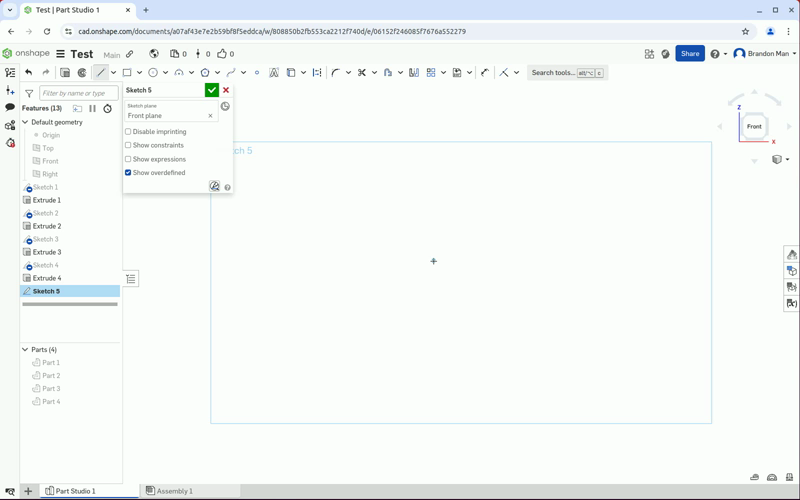
mouse_move(463, 260)
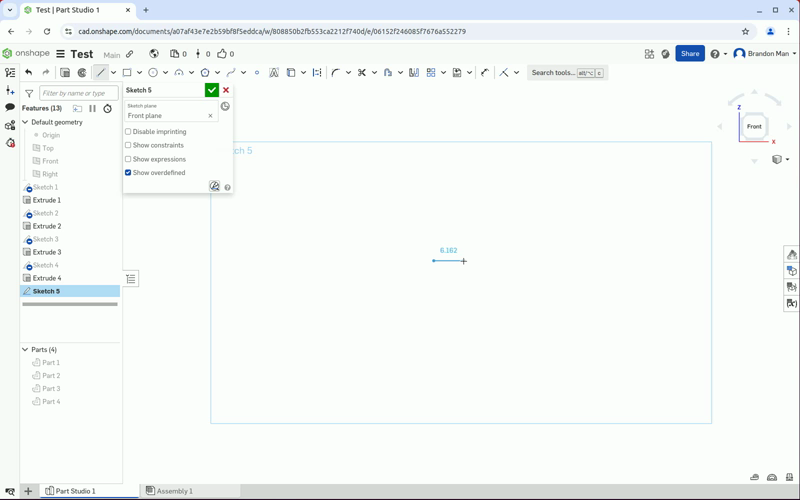
mouse_move(479, 260)
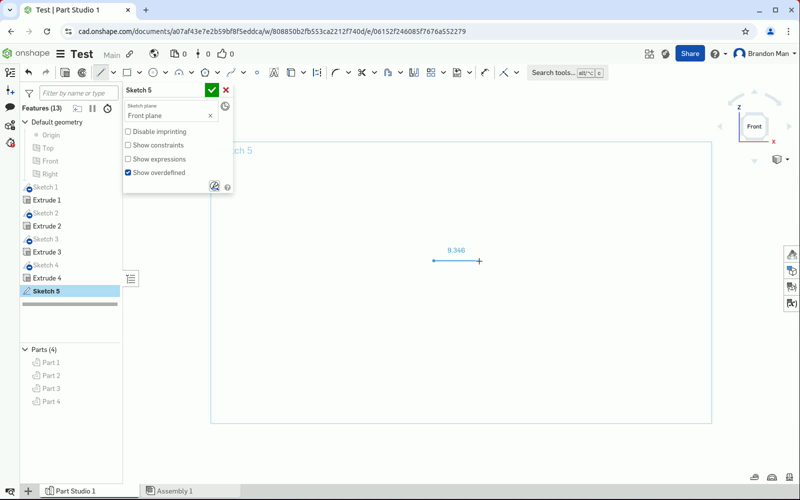
click(479, 260)
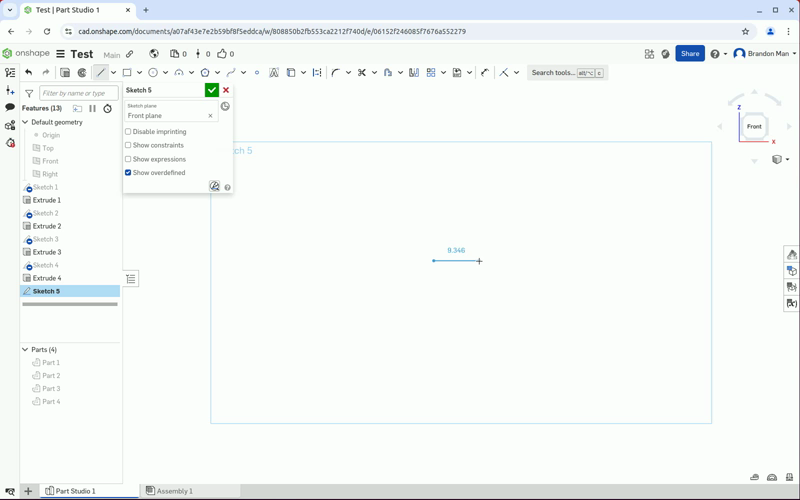
key_up(shift)
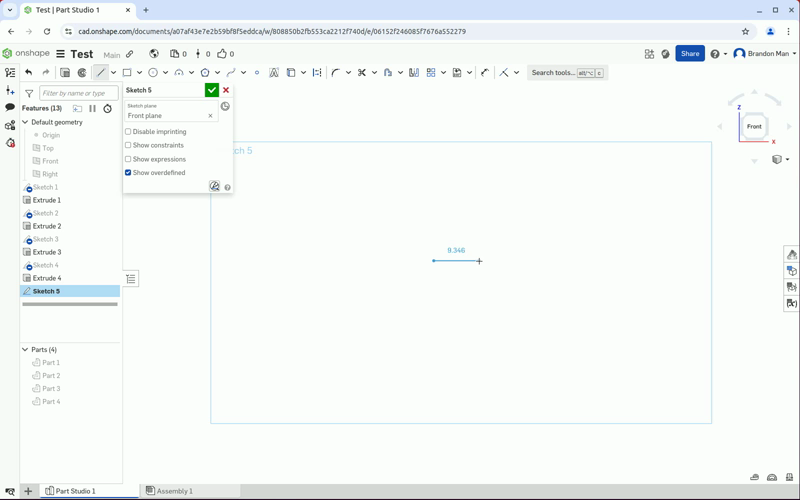
key_down(shift)
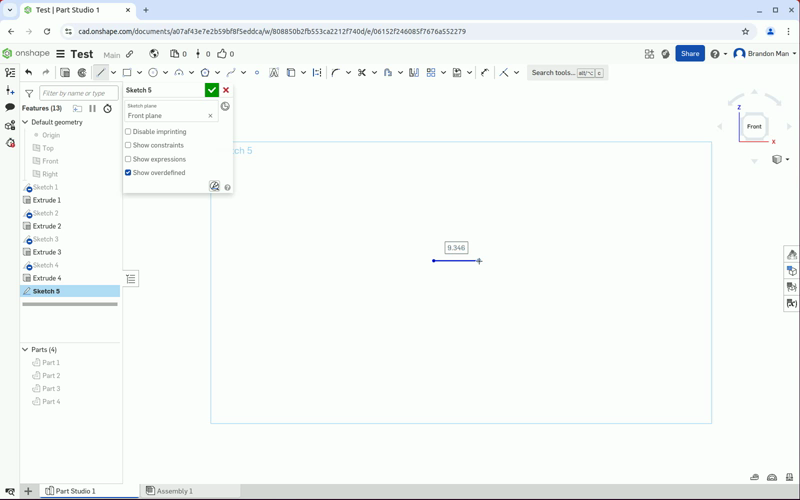
mouse_move(509, 260)
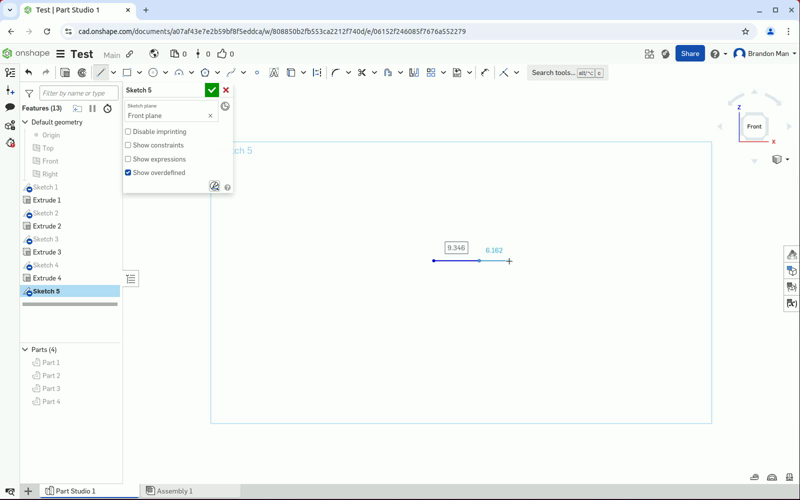
mouse_move(479, 215)
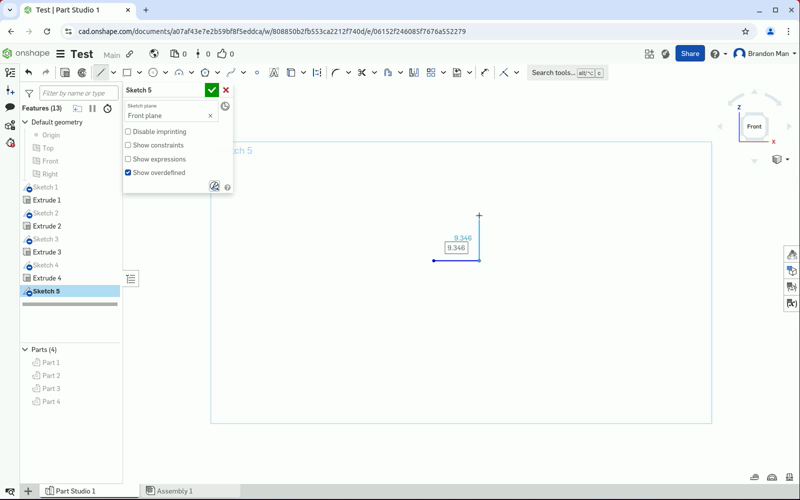
click(479, 215)
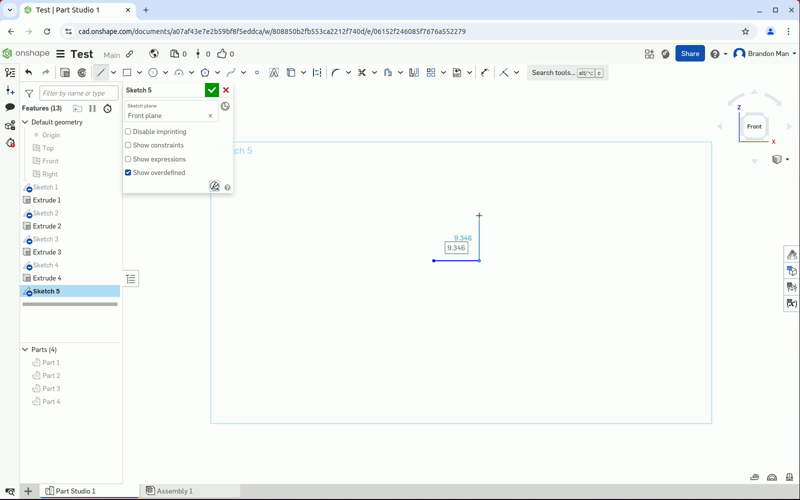
key_up(shift)
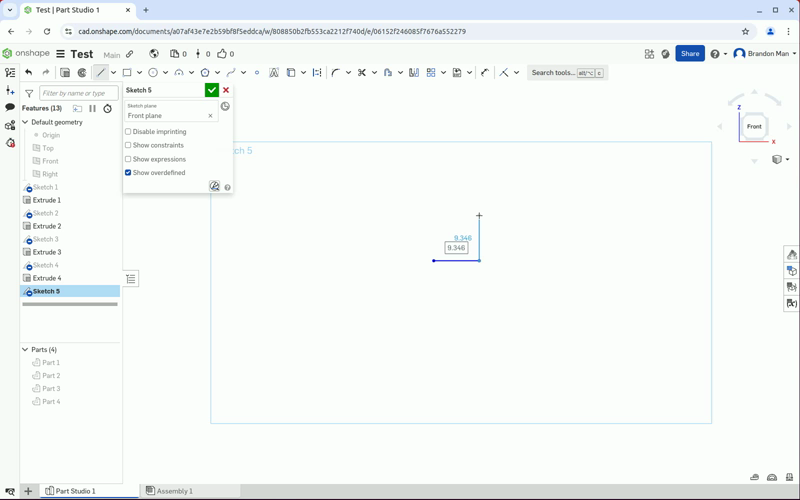
key_down(shift)
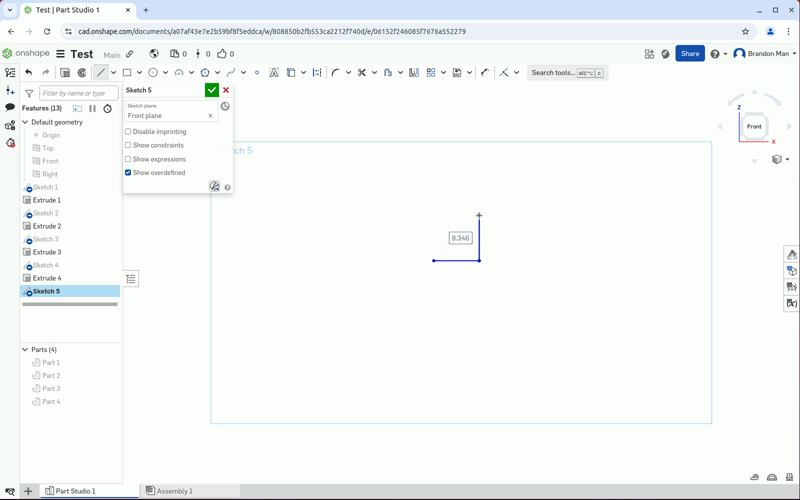
mouse_move(509, 215)
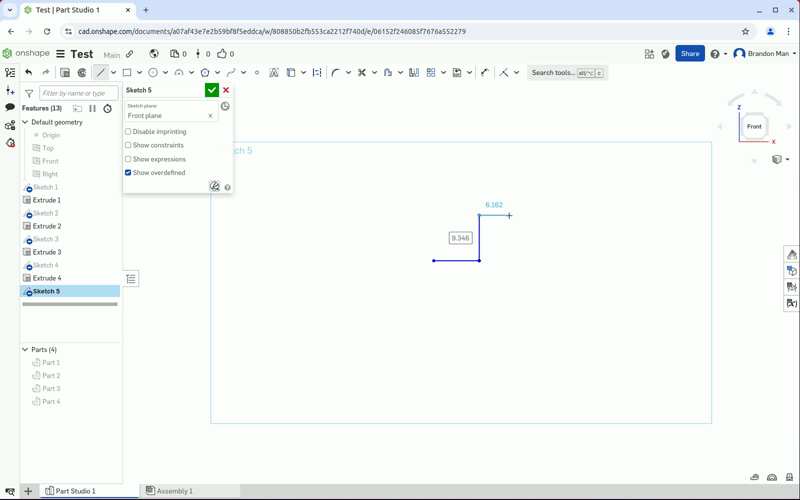
mouse_move(433, 215)
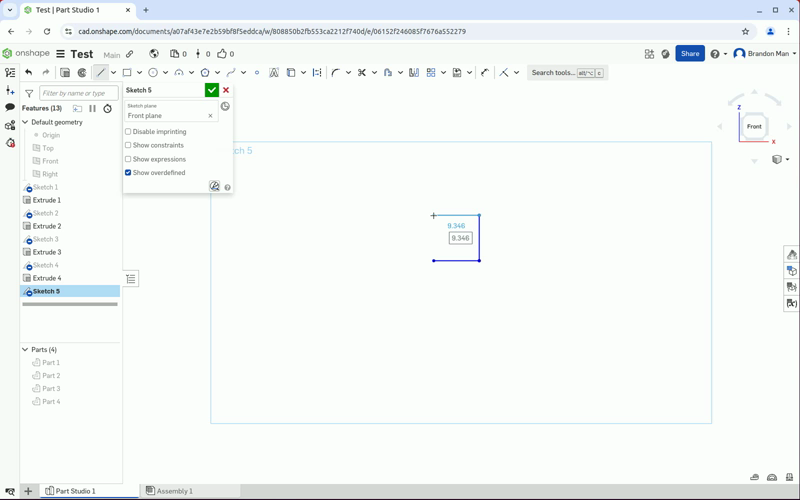
click(433, 215)
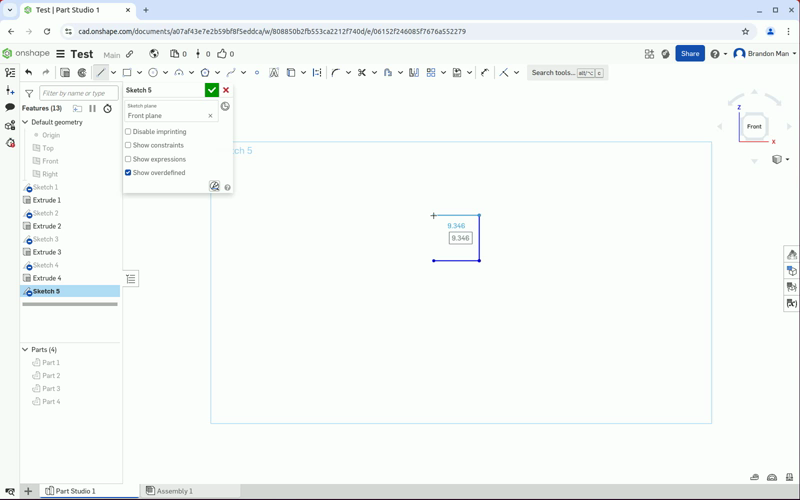
key_up(shift)
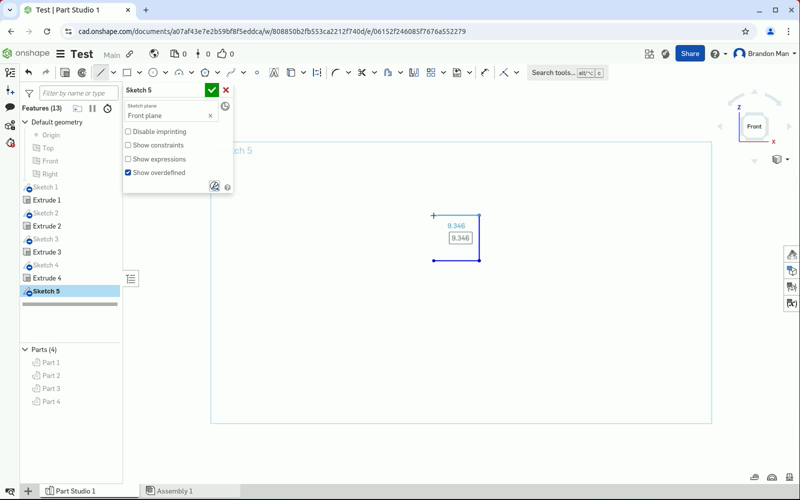
mouse_move(463, 215)
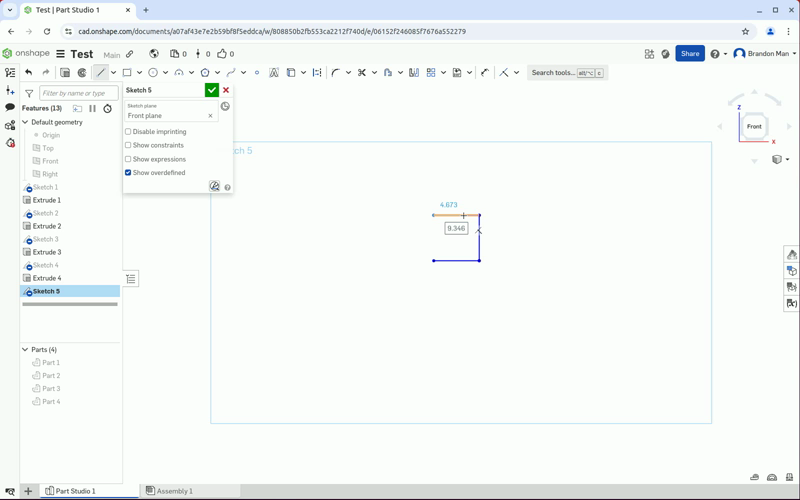
key_down(shift)
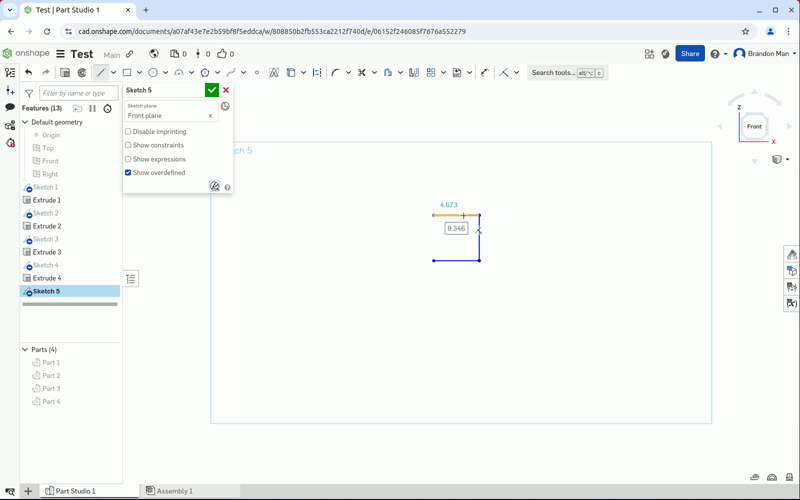
mouse_move(433, 260)
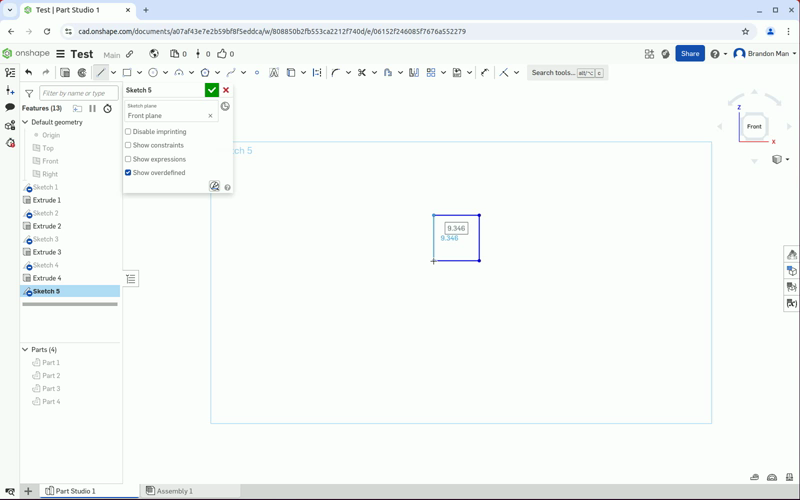
key_up(shift)
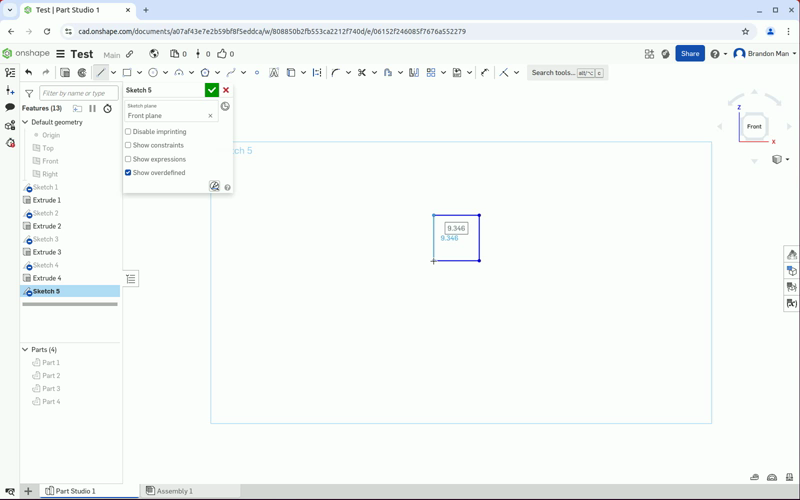
click(433, 260)
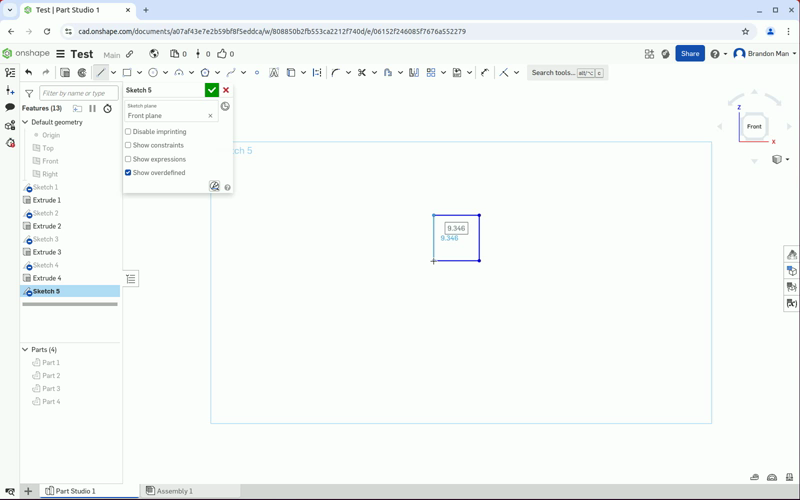
key(esc)
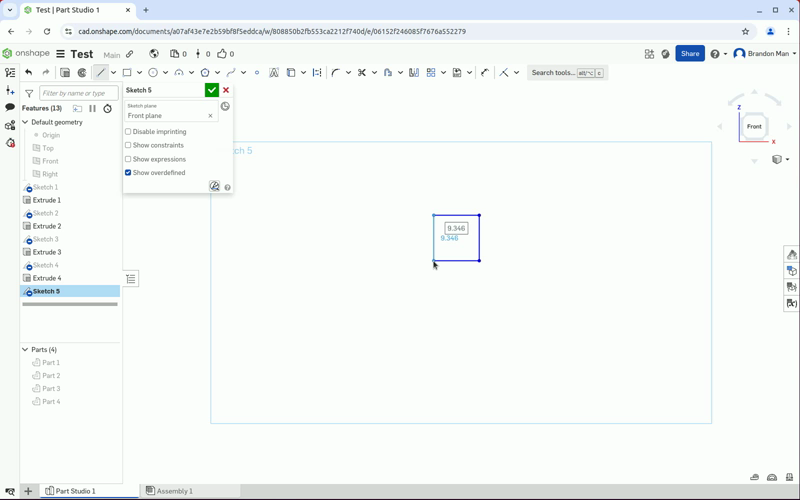
mouse_move(474, 231)
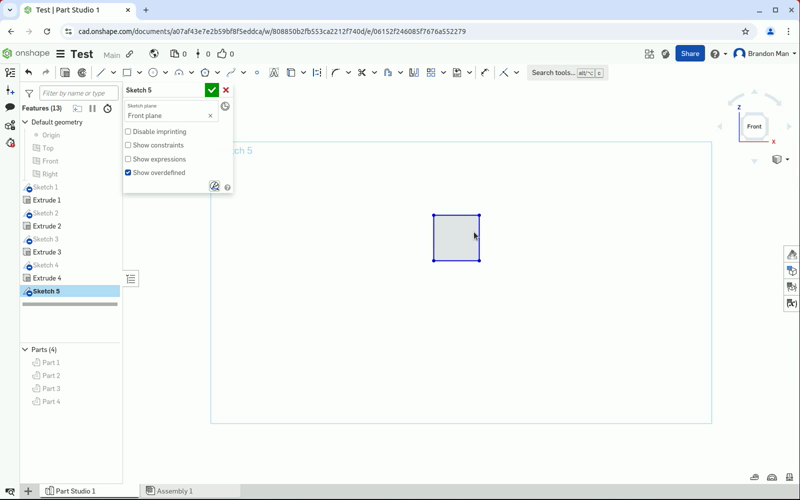
click(474, 231)
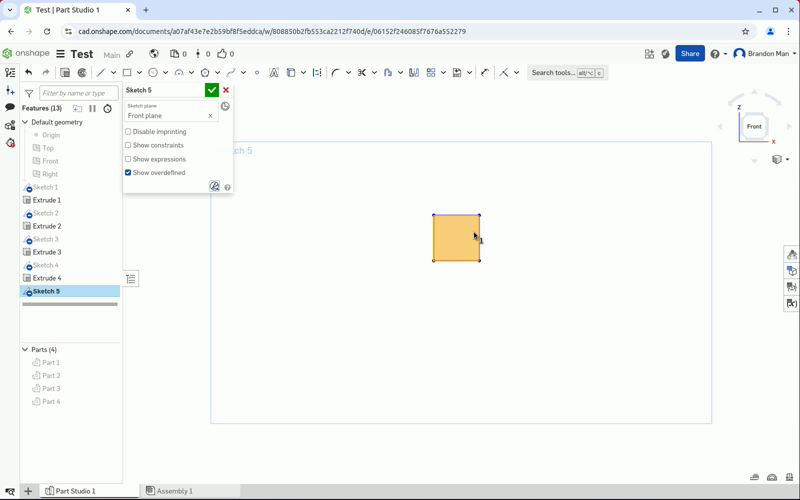
mouse_move(73, 352)
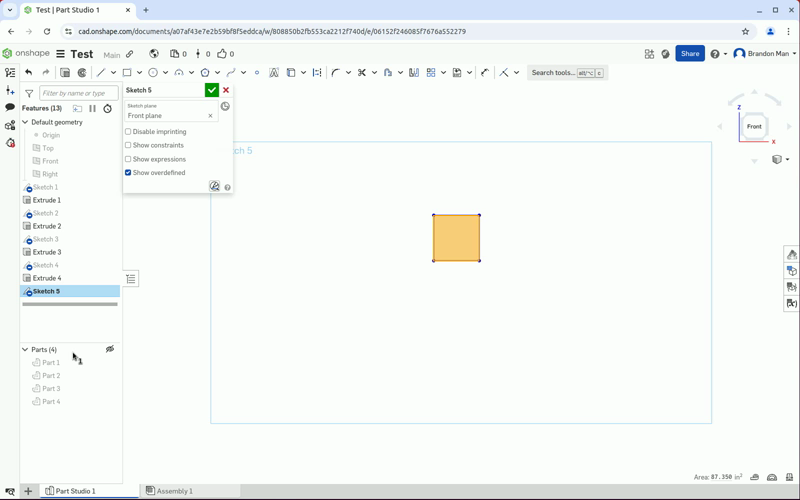
key(shift+y)
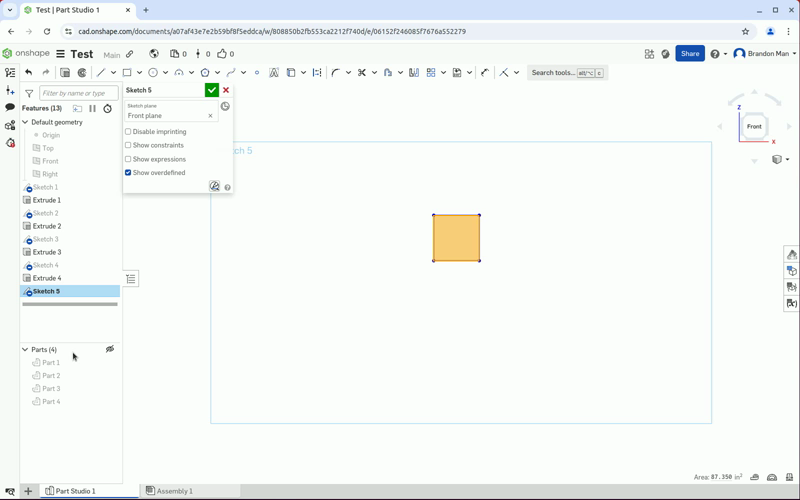
key(shift+e)
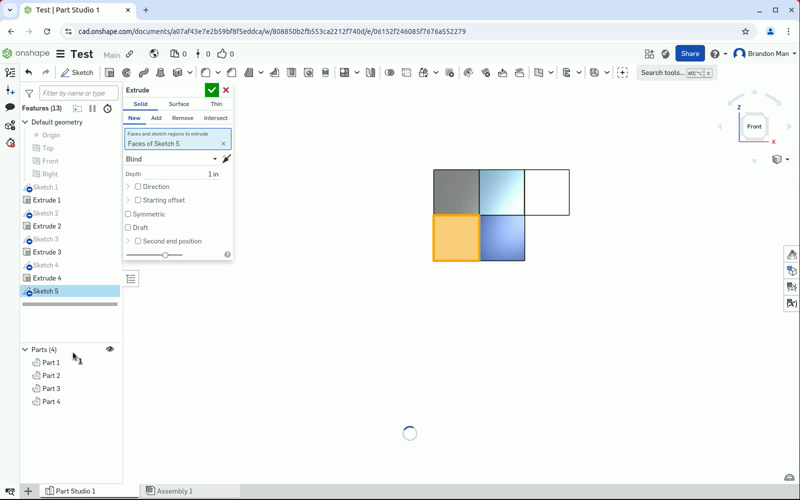
mouse_move(143, 106)
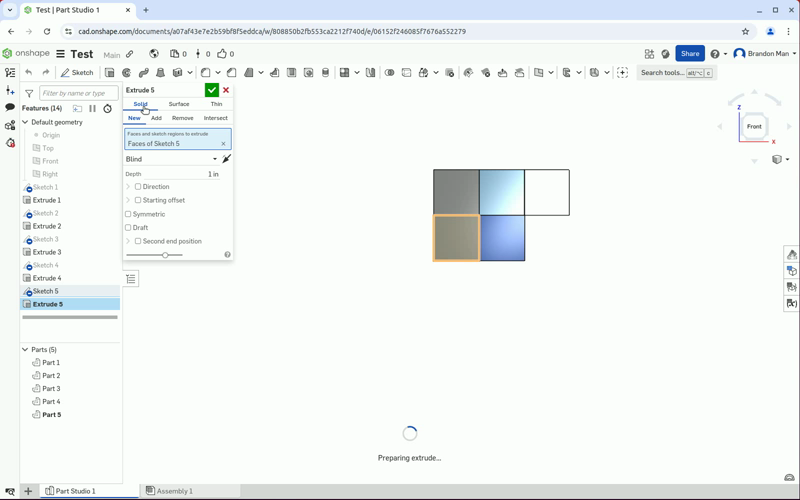
click(143, 106)
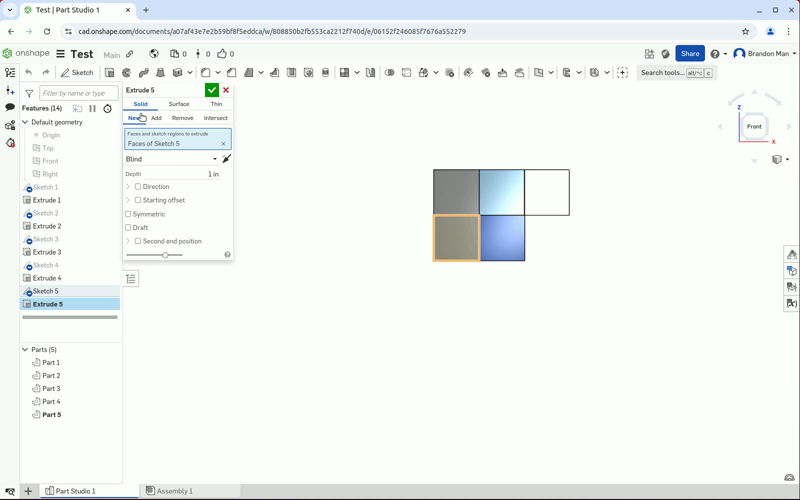
mouse_move(137, 120)
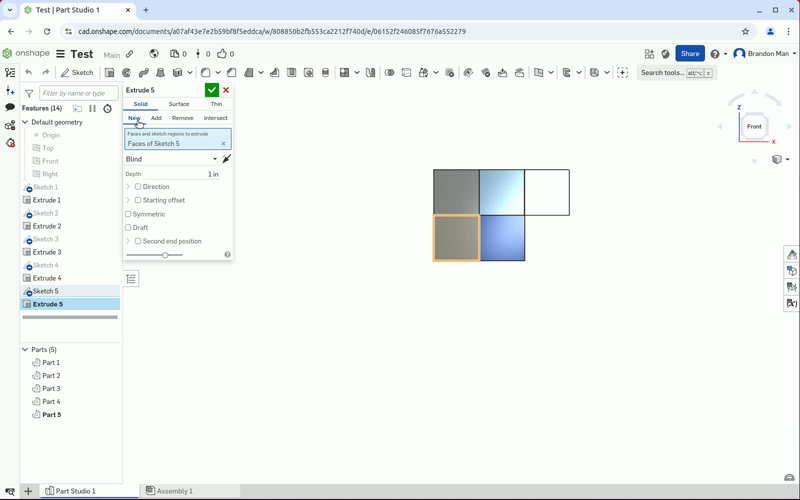
click(137, 120)
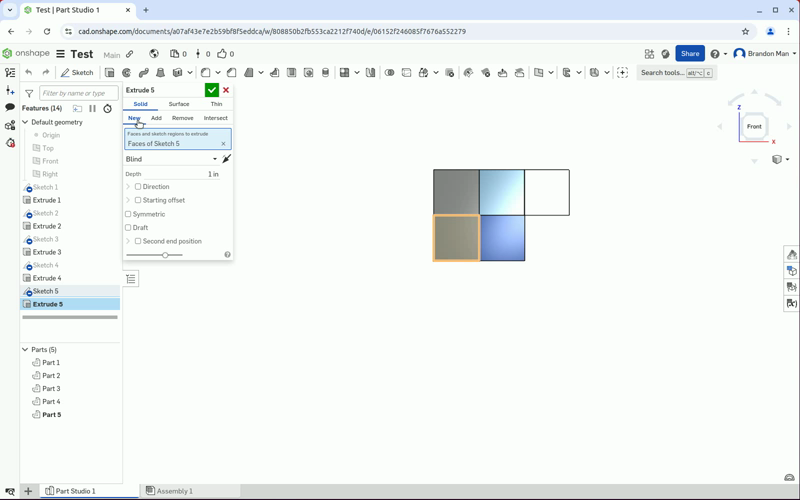
key(tab, 4)
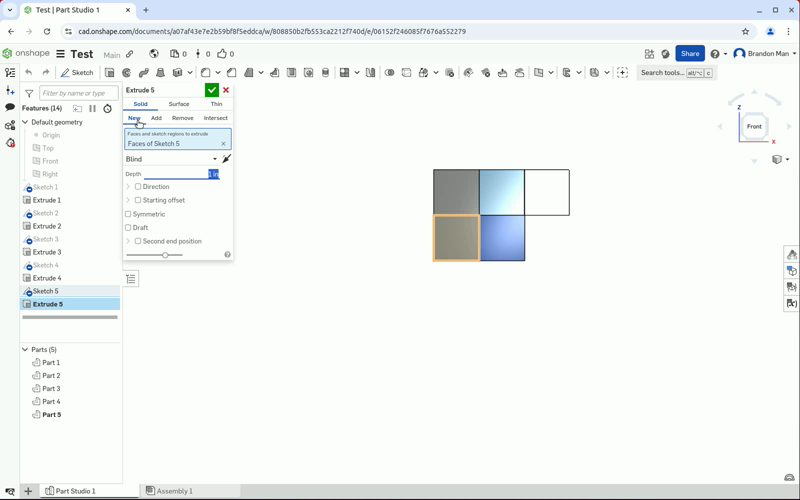
text(18.535)
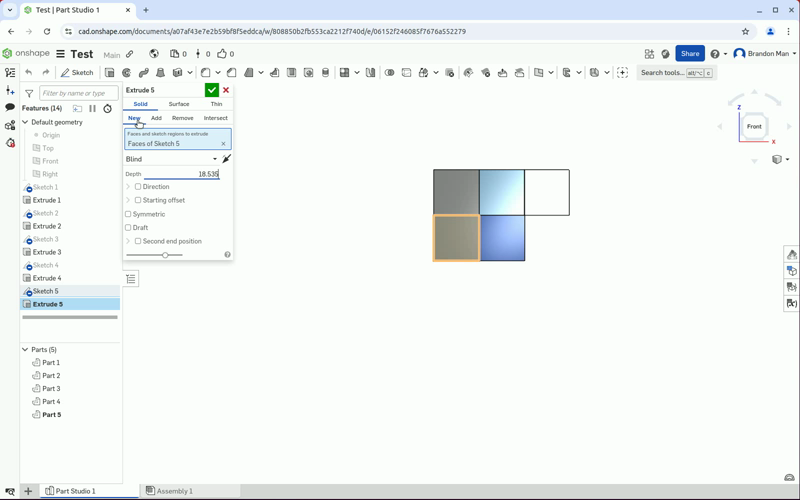
key(enter)
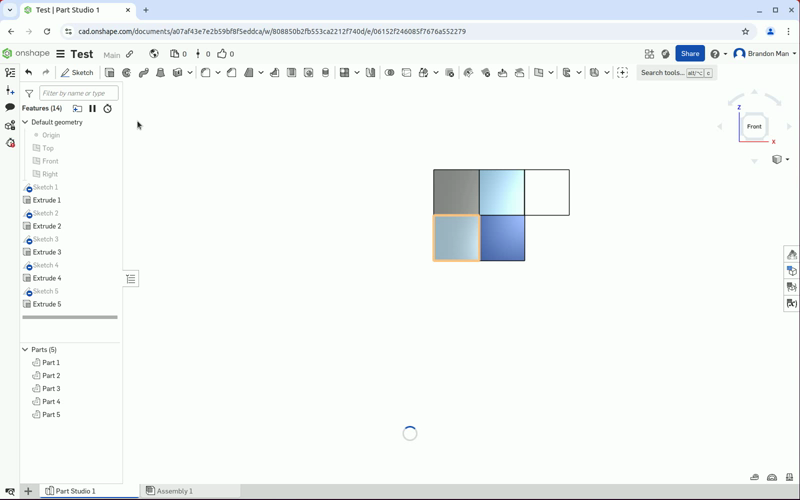
key(shift+h)
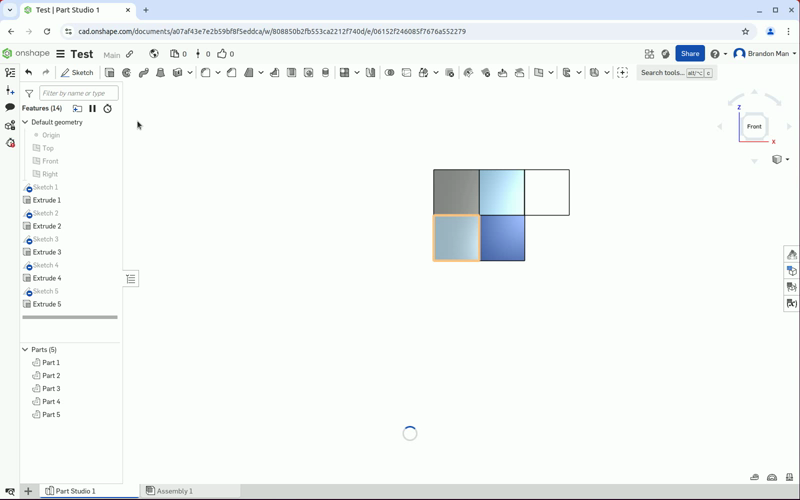
key(shift+h)
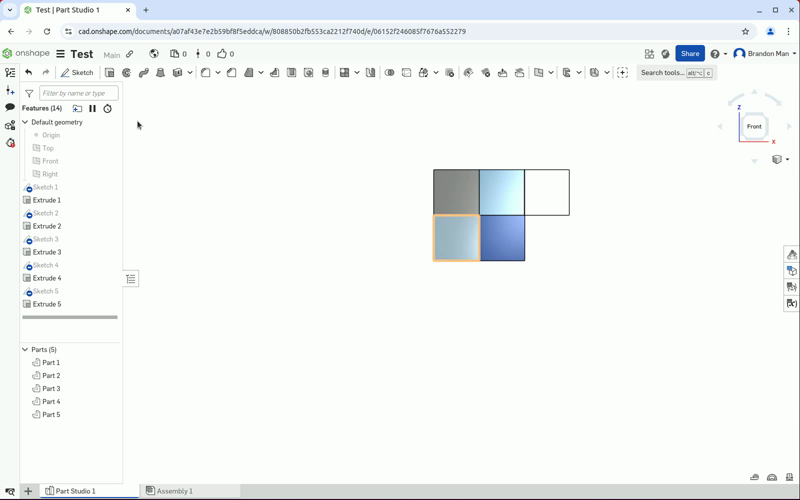
key(shift+7)
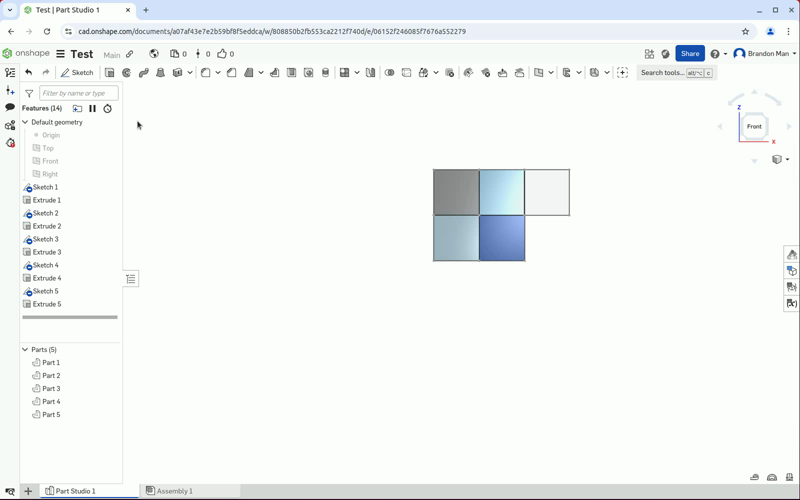
key(left, 2)
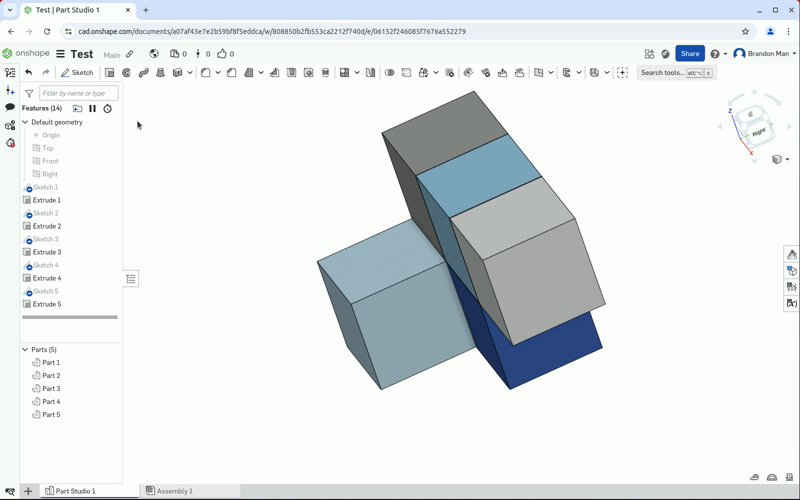
key(down, 2)
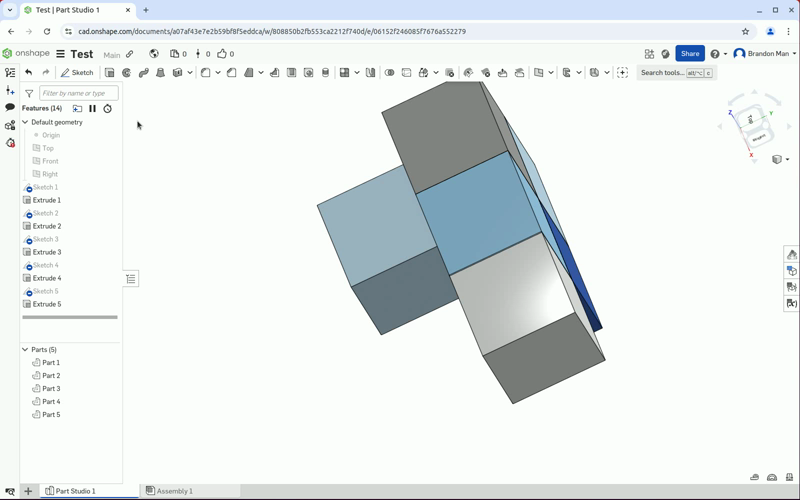
key(up, 2)
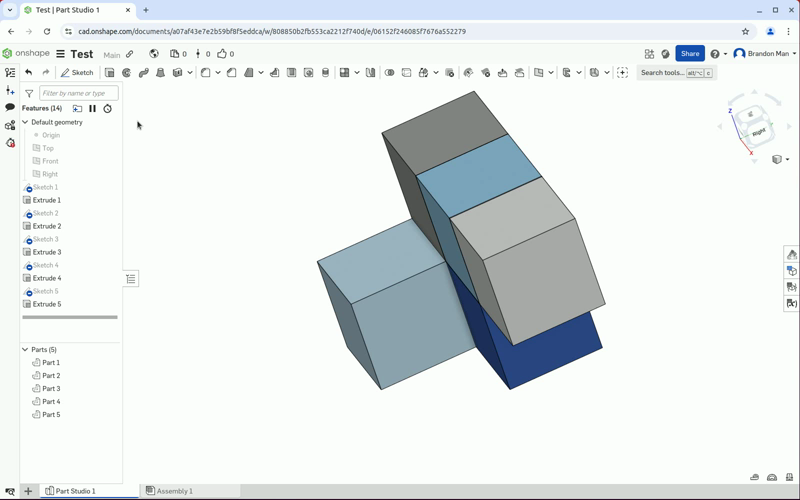
key(right, 2)
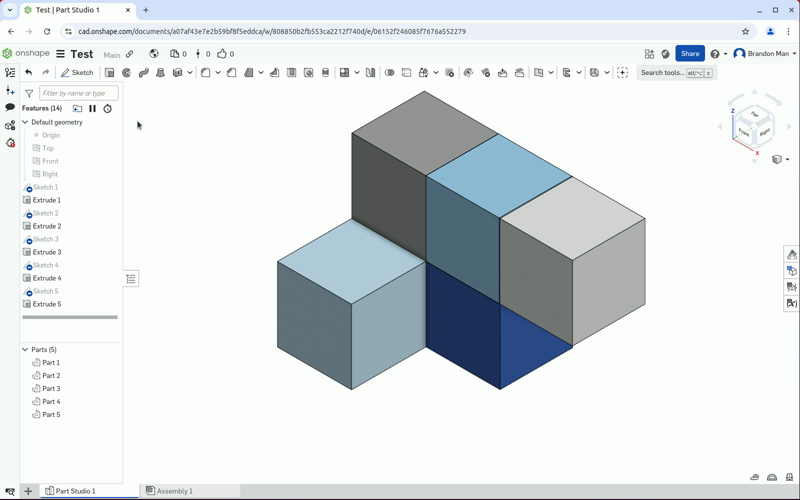
mouse_move(73, 189)
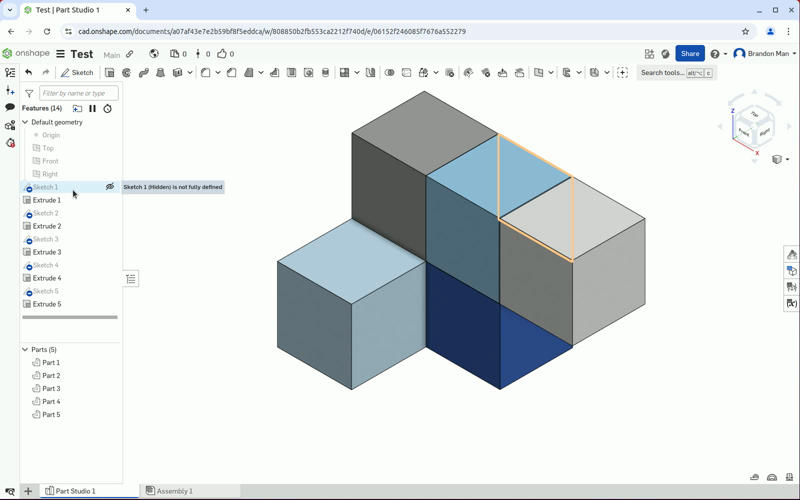
click(73, 189)